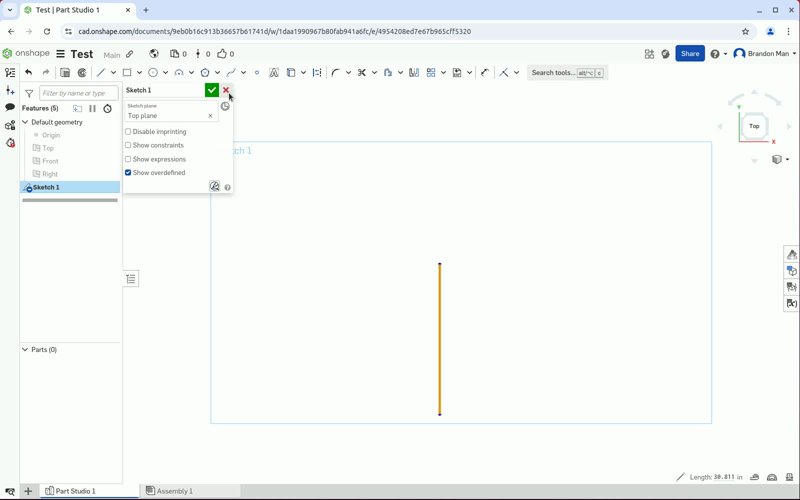
key(shift+h)
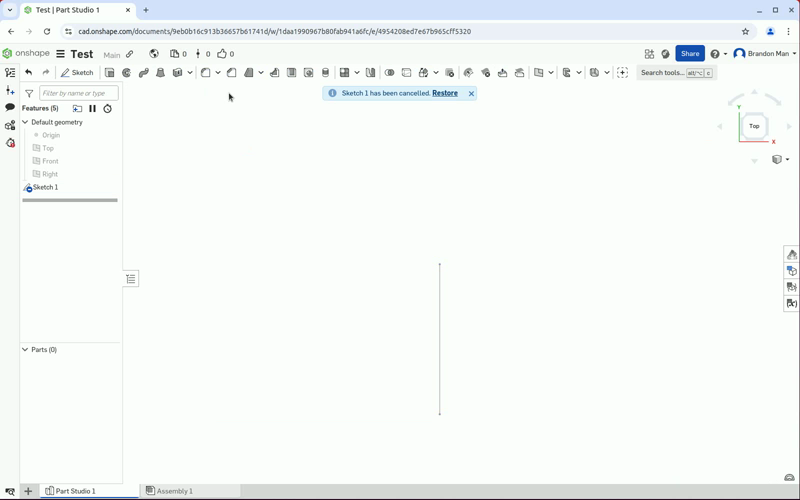
key(shift+s)
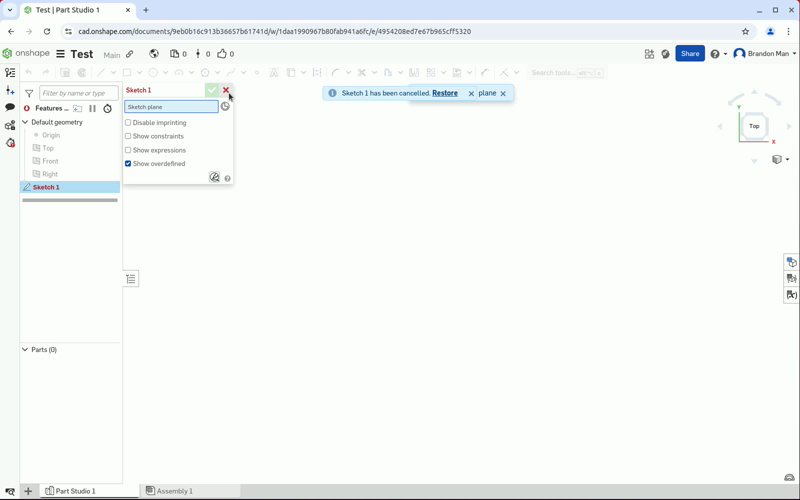
mouse_move(73, 150)
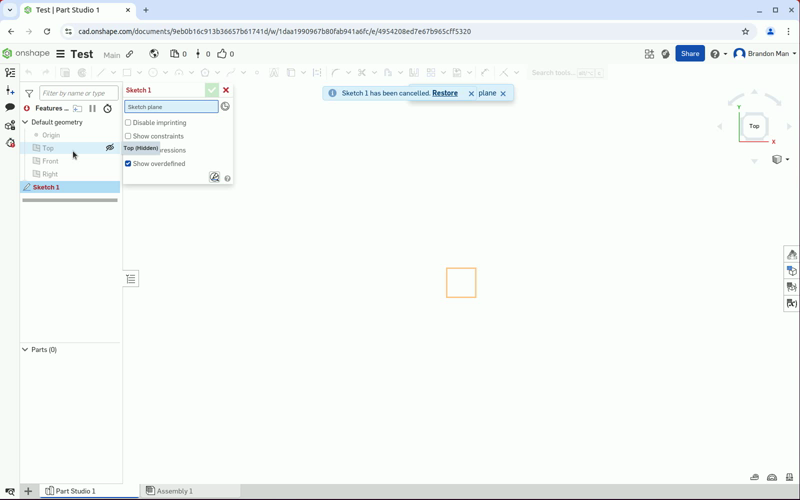
click(73, 150)
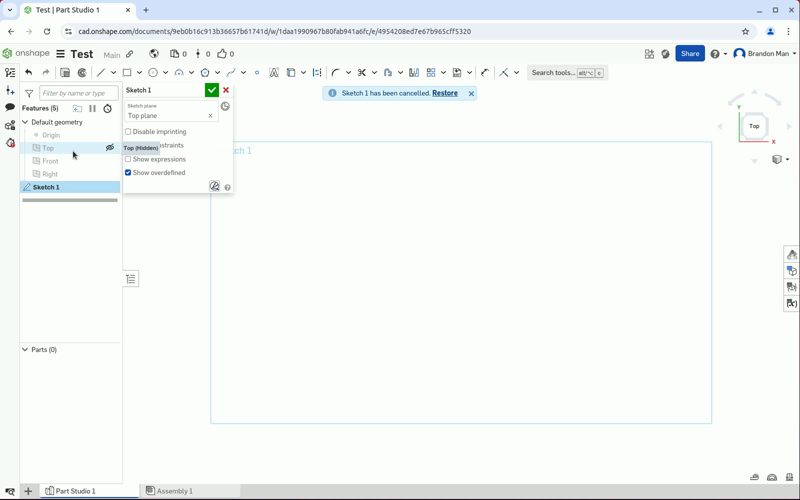
mouse_move(73, 352)
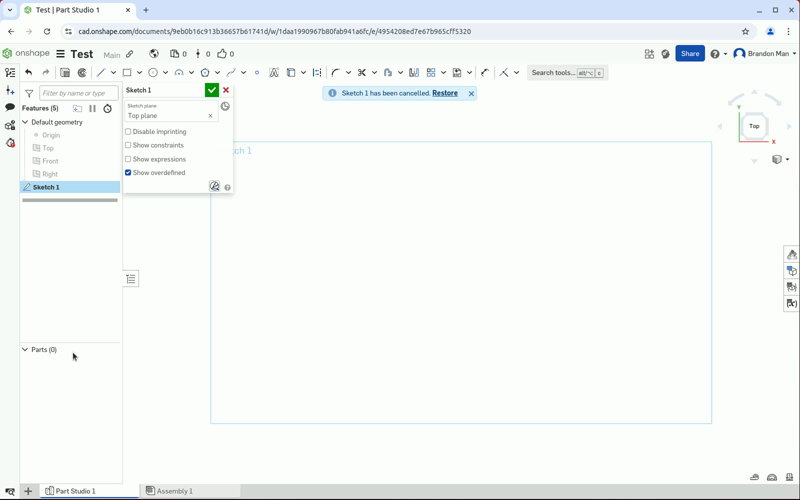
key(y)
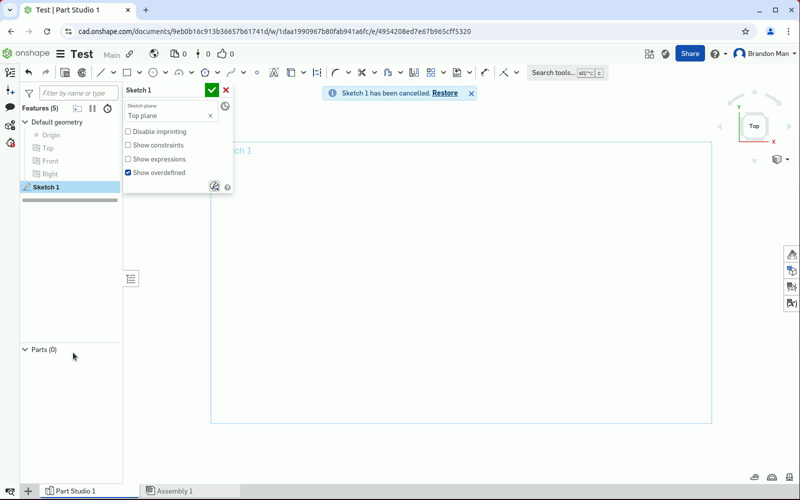
key(a)
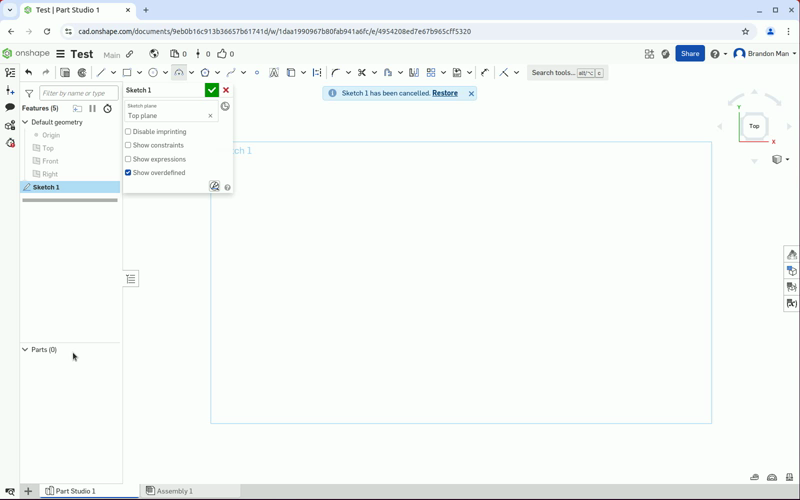
key_down(shift)
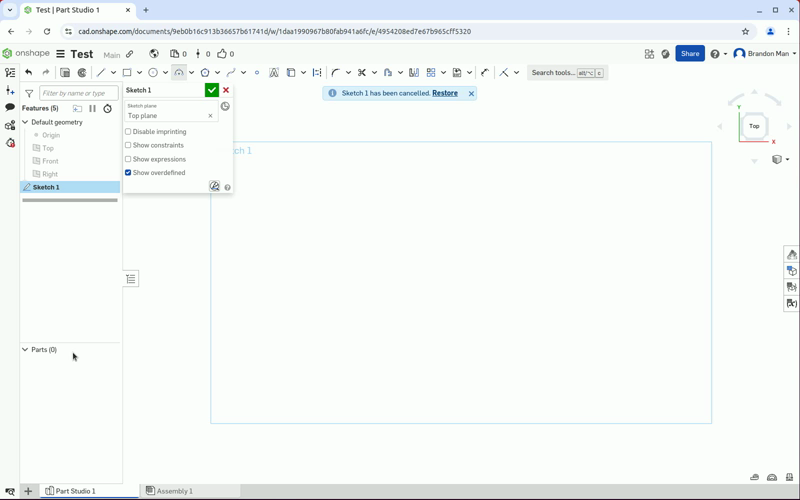
mouse_move(468, 241)
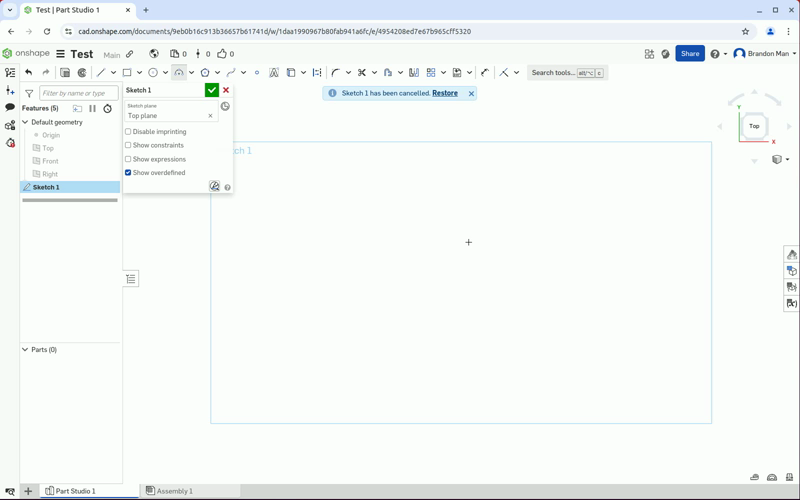
click(468, 241)
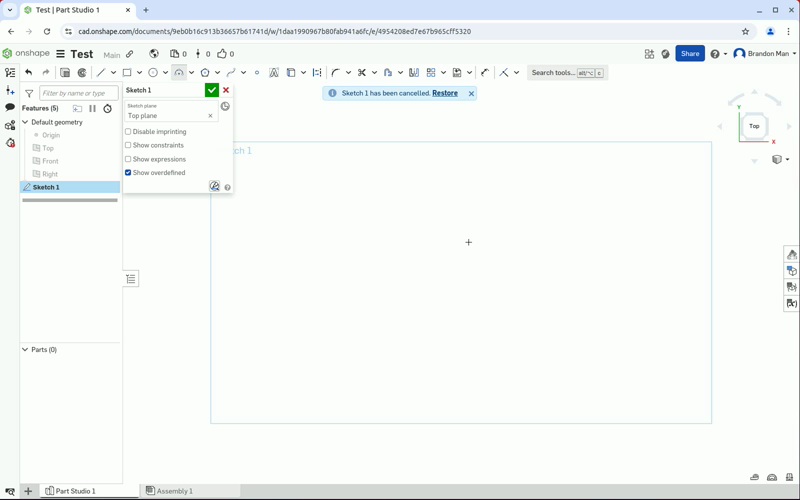
key_up(shift)
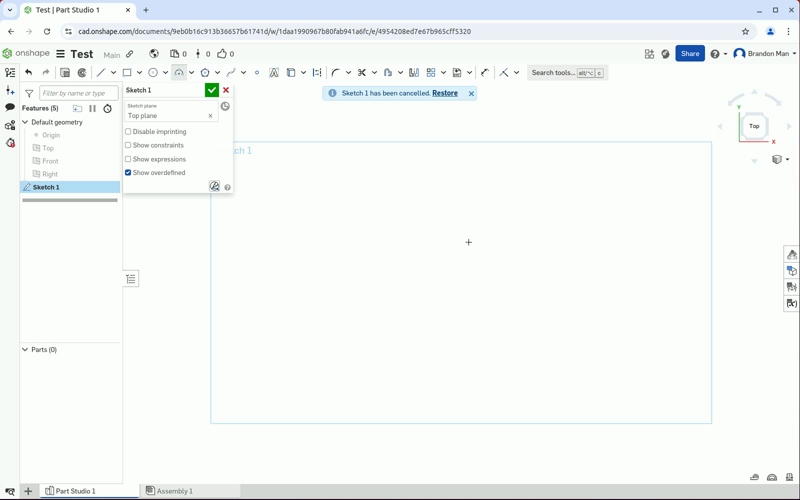
key_down(shift)
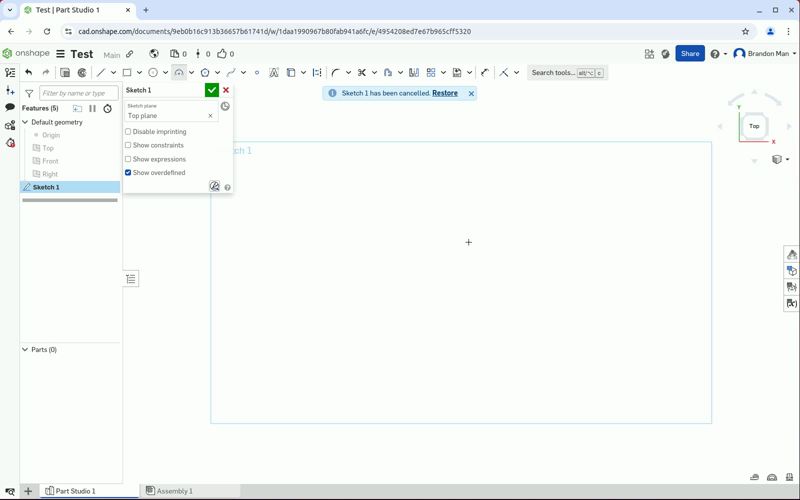
mouse_move(473, 324)
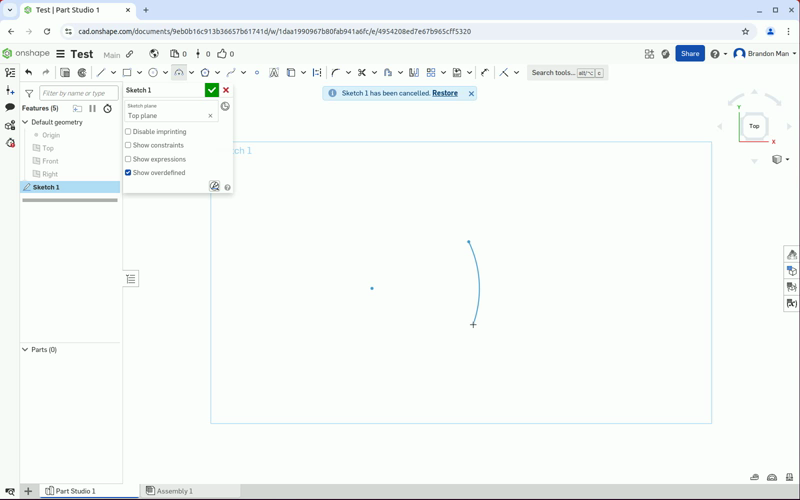
click(473, 324)
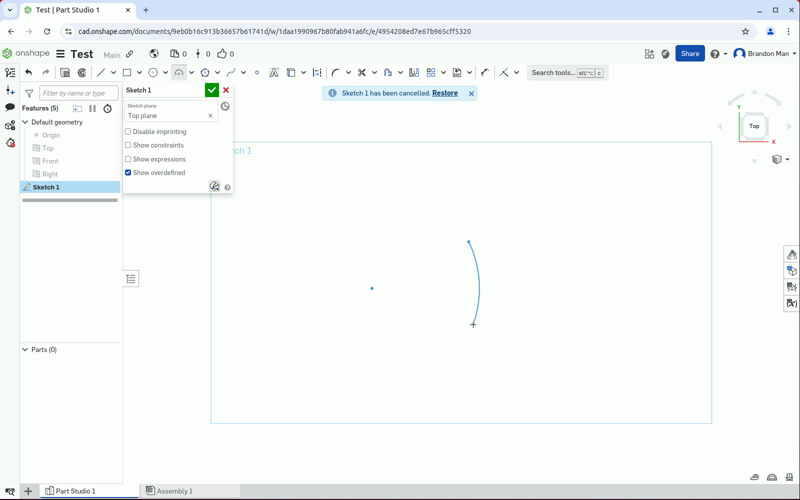
mouse_move(503, 281)
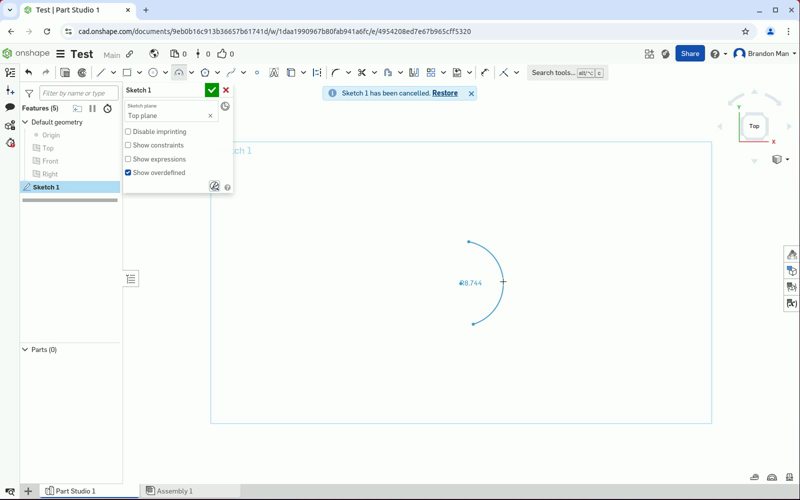
click(503, 281)
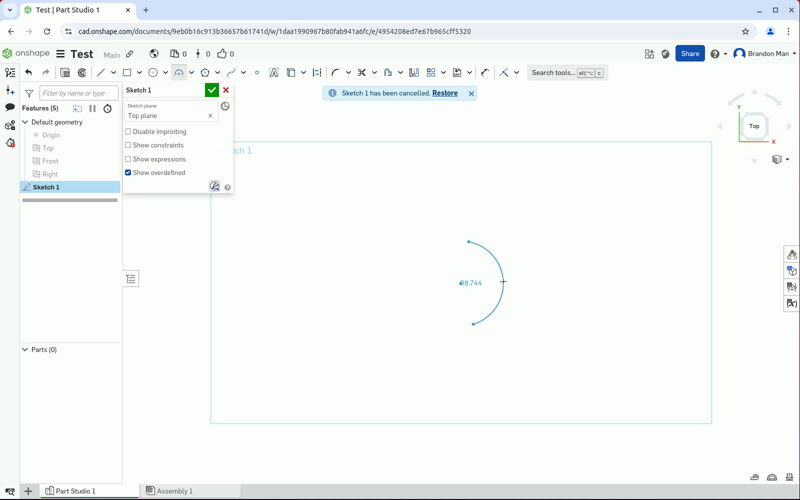
key_up(shift)
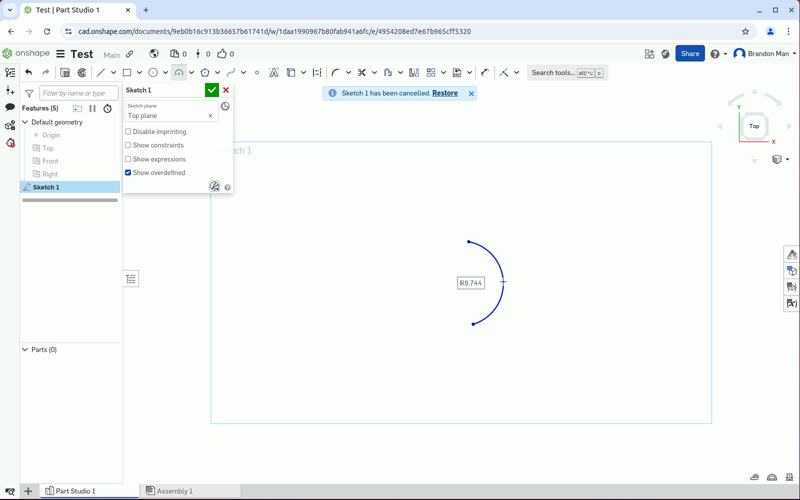
key(esc)
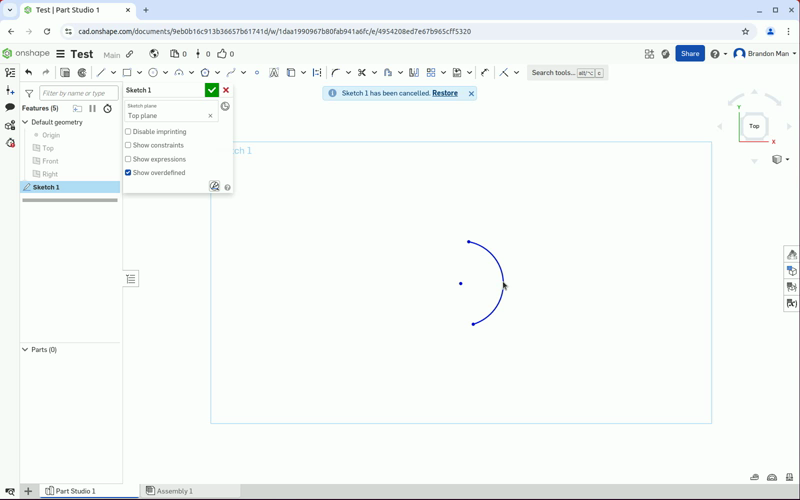
key(l)
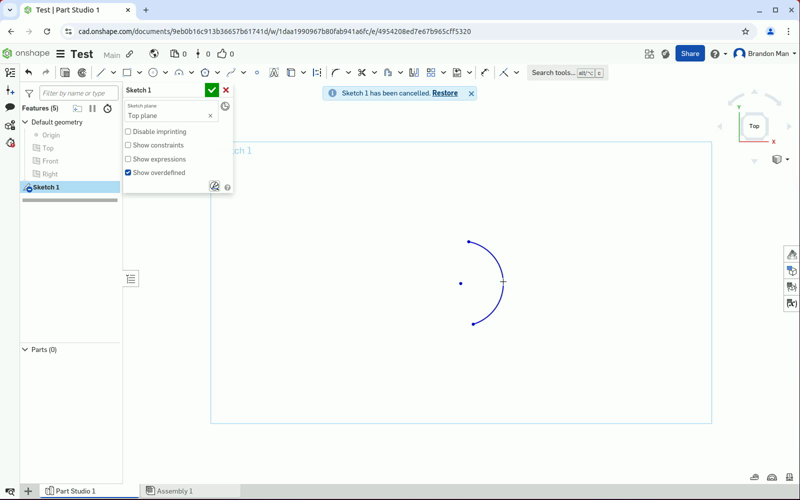
mouse_move(473, 324)
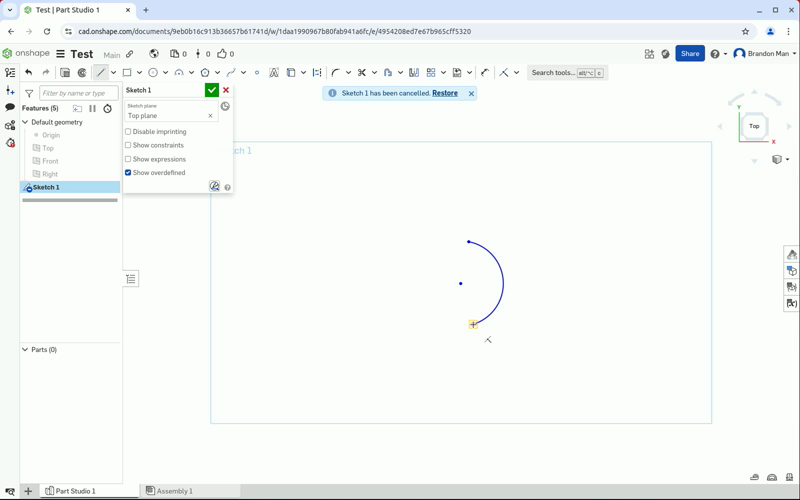
click(473, 324)
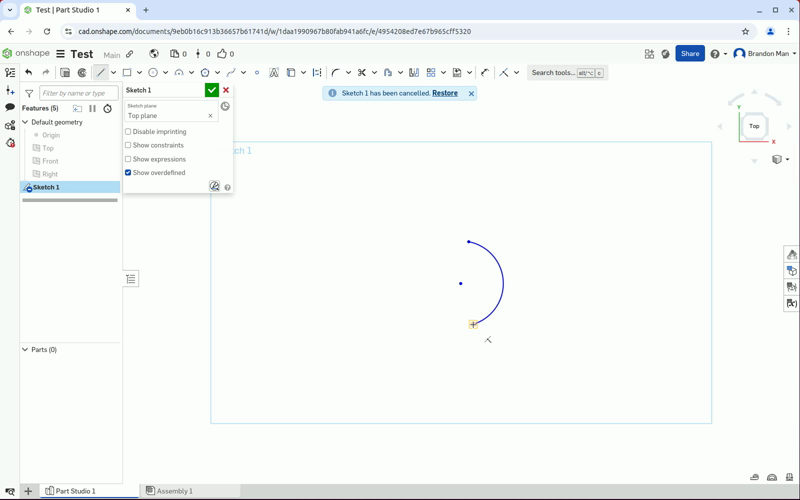
key_down(shift)
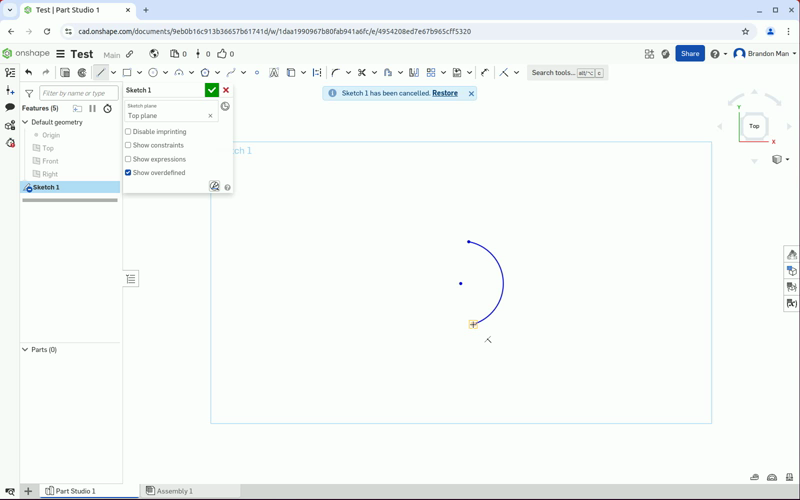
mouse_move(551, 314)
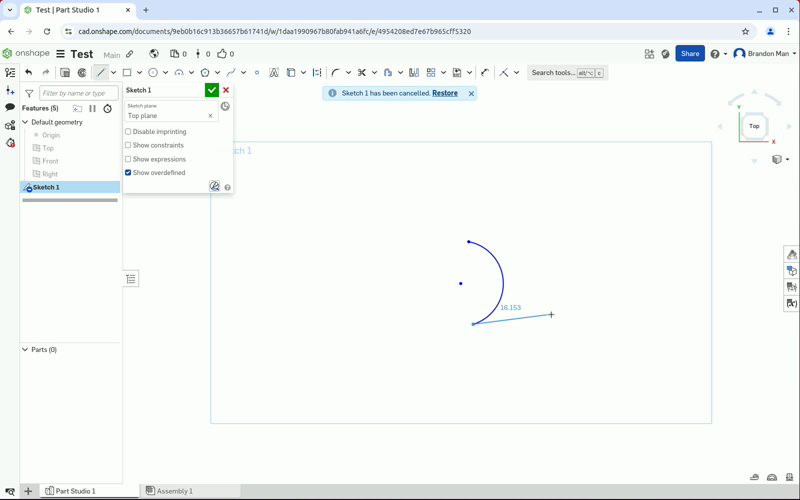
click(551, 314)
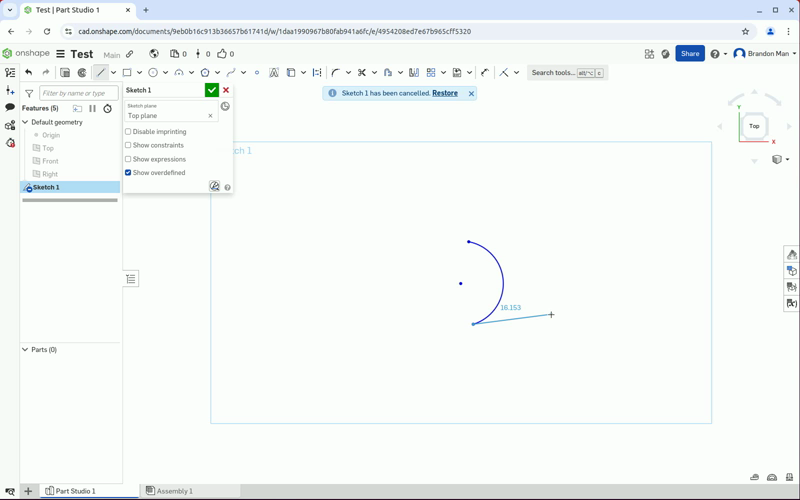
key_up(shift)
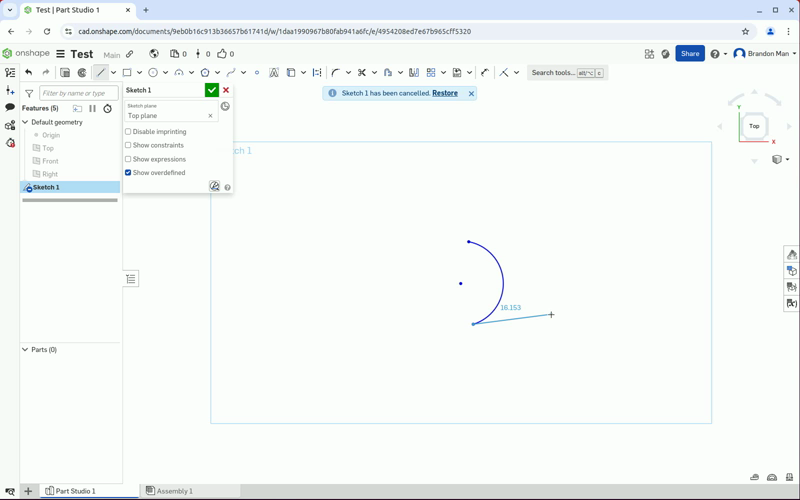
key(esc)
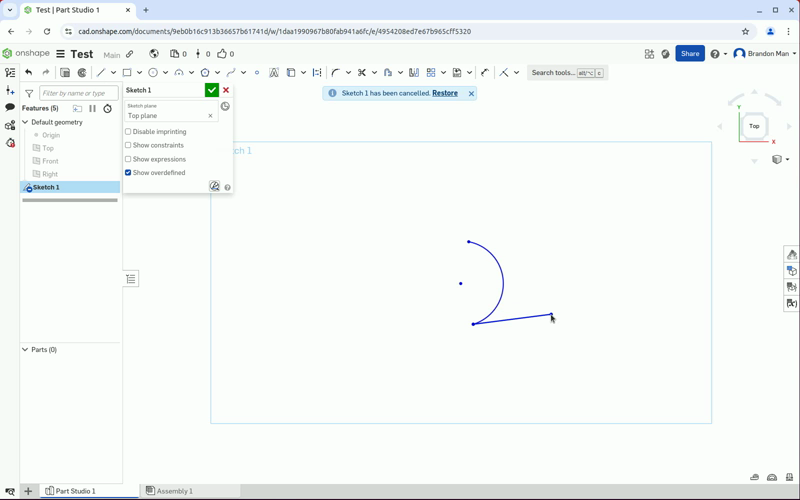
key(a)
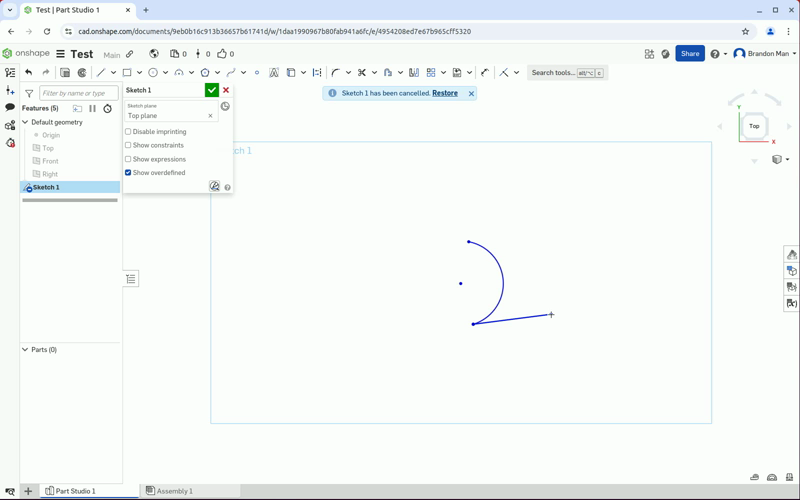
mouse_move(551, 314)
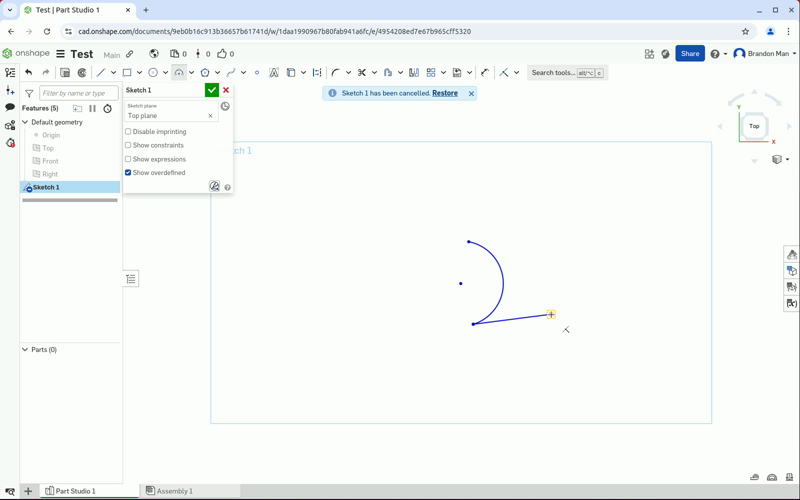
click(551, 314)
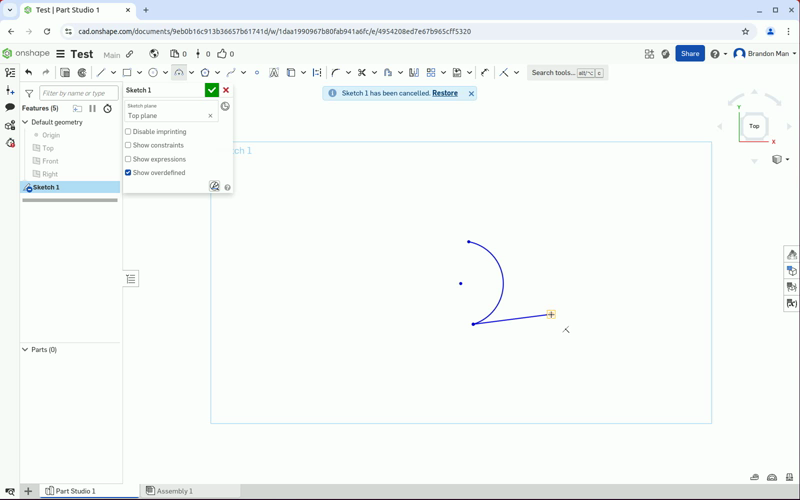
key_down(shift)
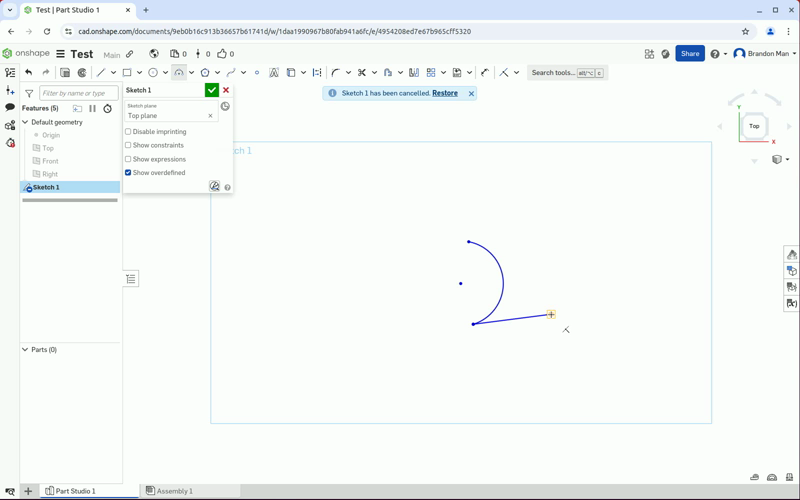
mouse_move(551, 259)
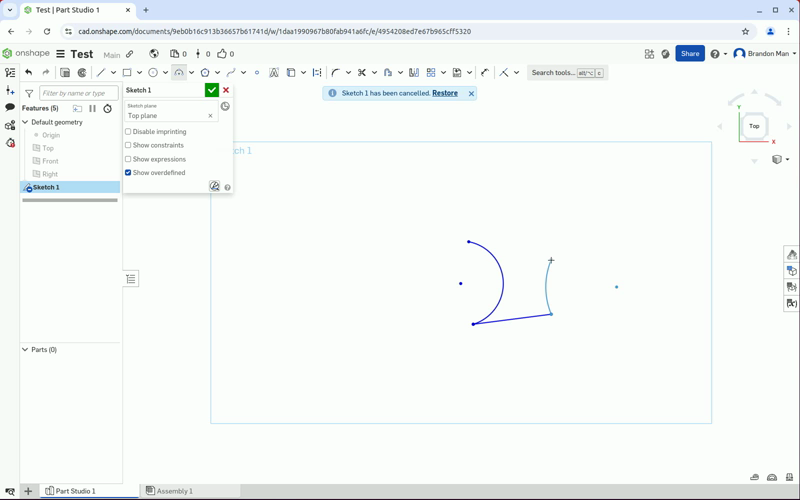
click(551, 259)
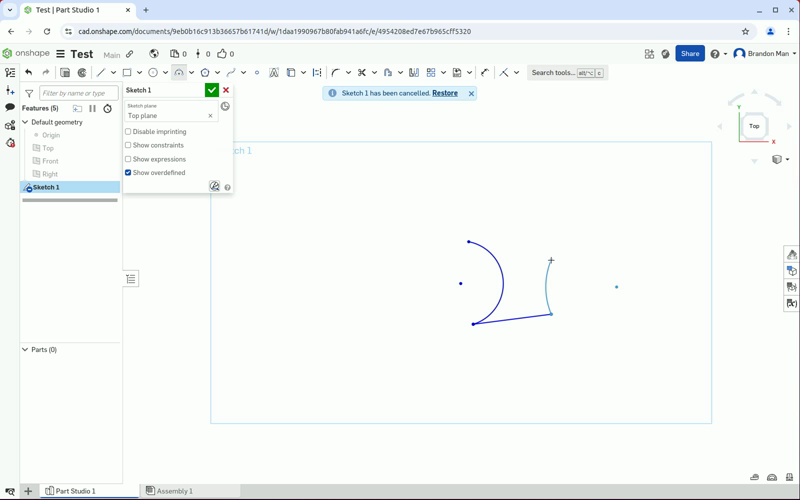
mouse_move(573, 287)
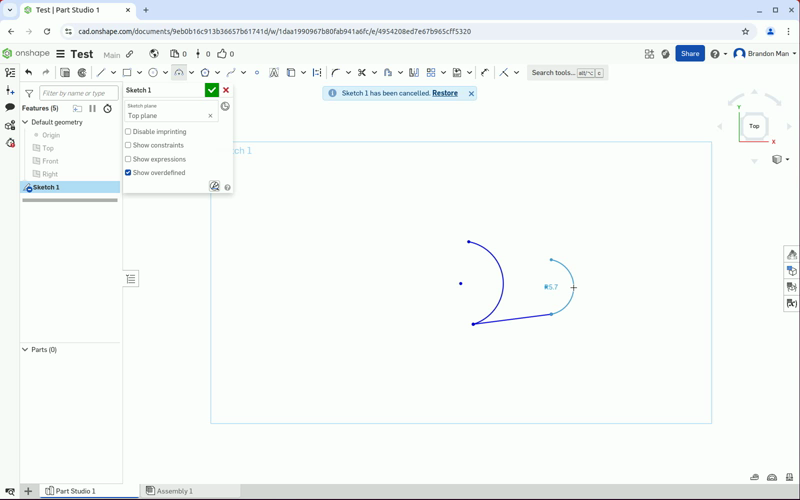
click(573, 287)
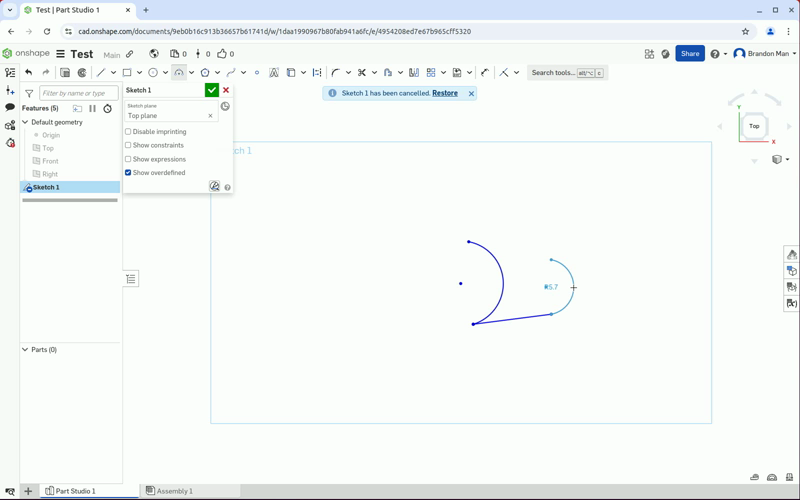
key_up(shift)
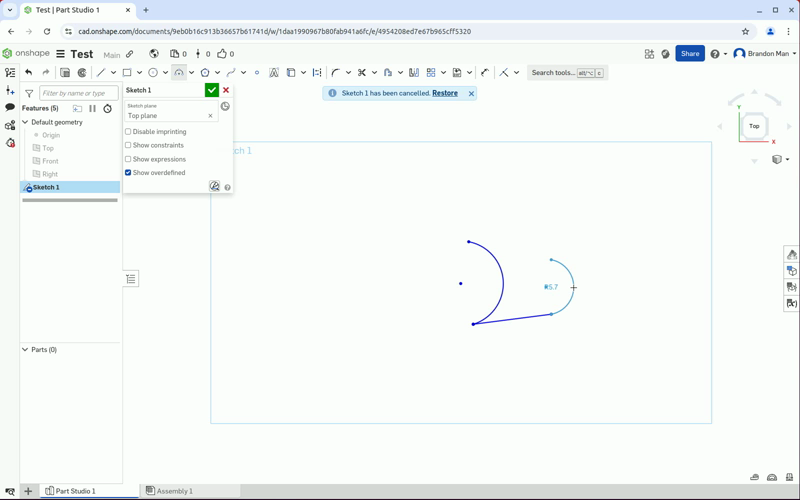
key(esc)
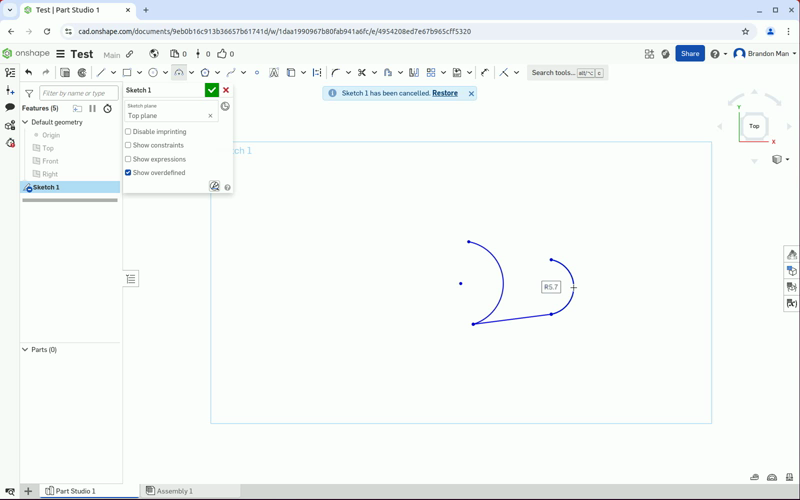
key(l)
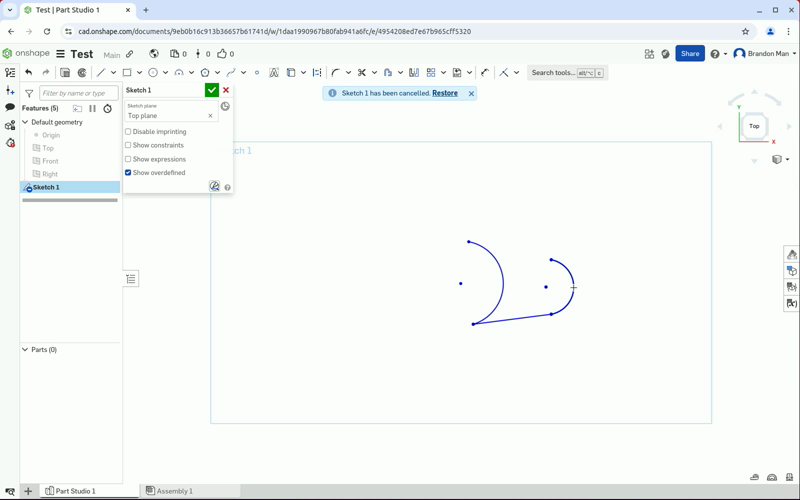
mouse_move(551, 259)
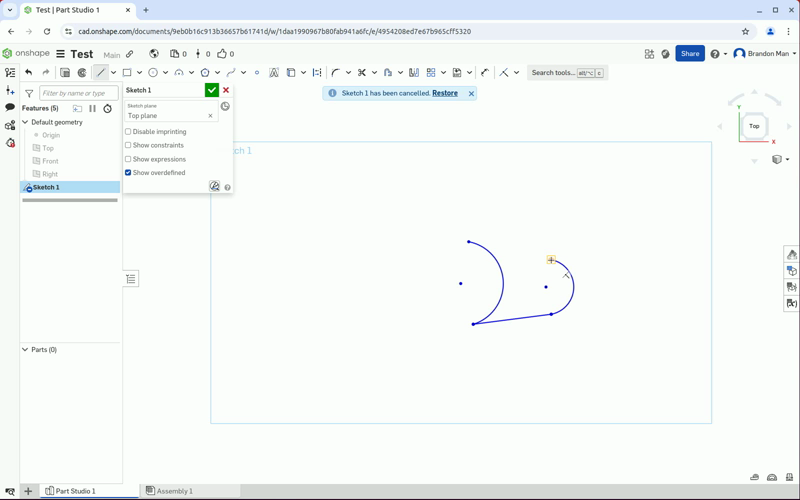
click(551, 259)
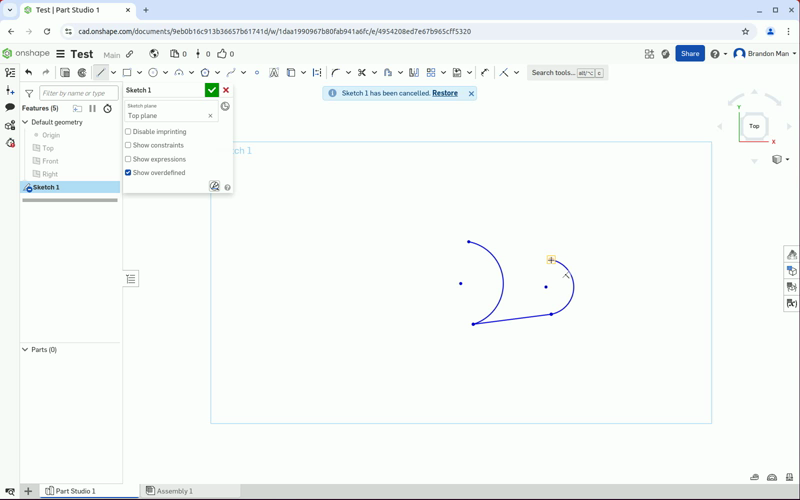
key_down(shift)
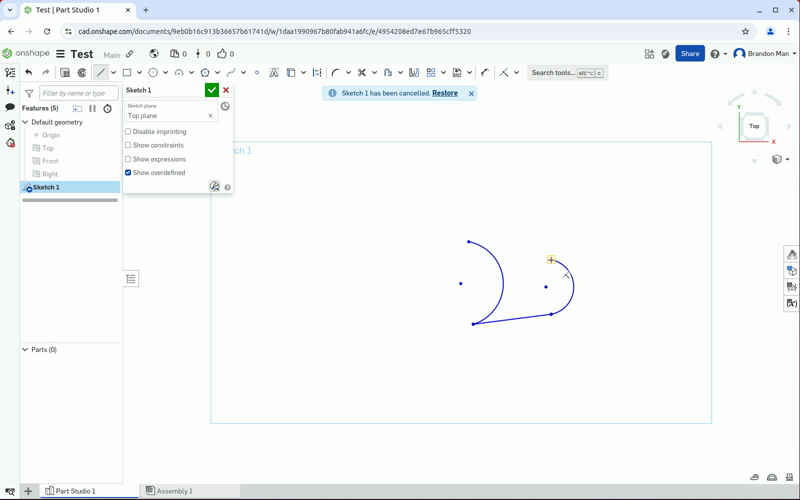
mouse_move(468, 241)
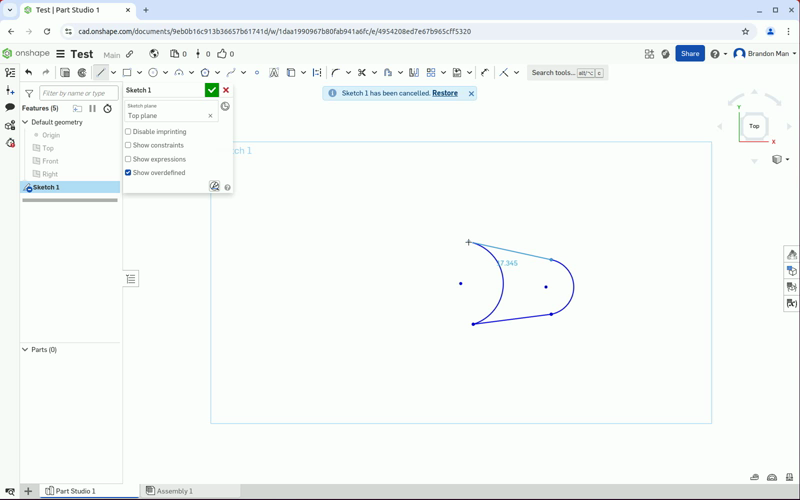
key_up(shift)
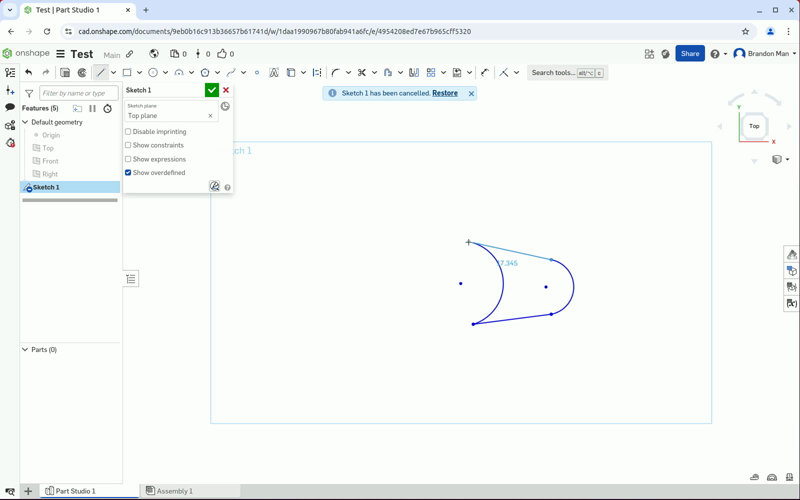
click(468, 241)
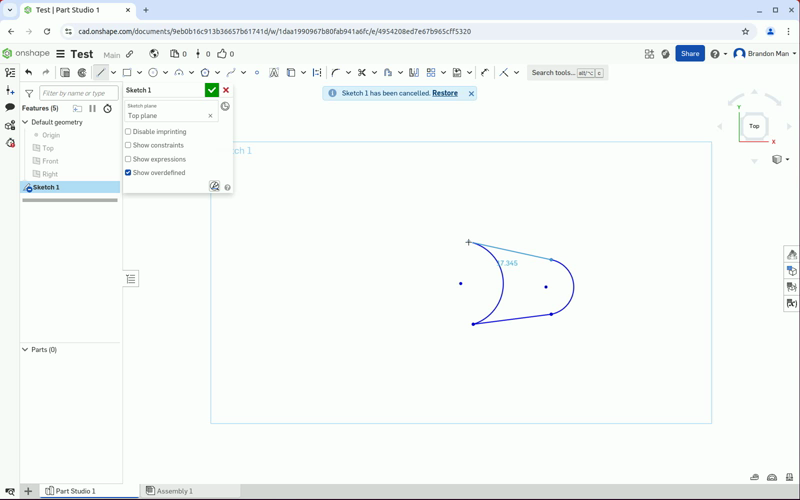
key(esc)
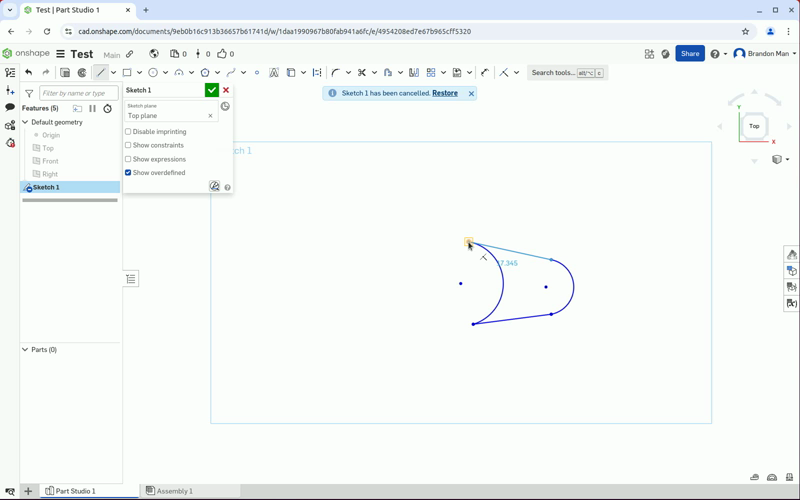
key(c)
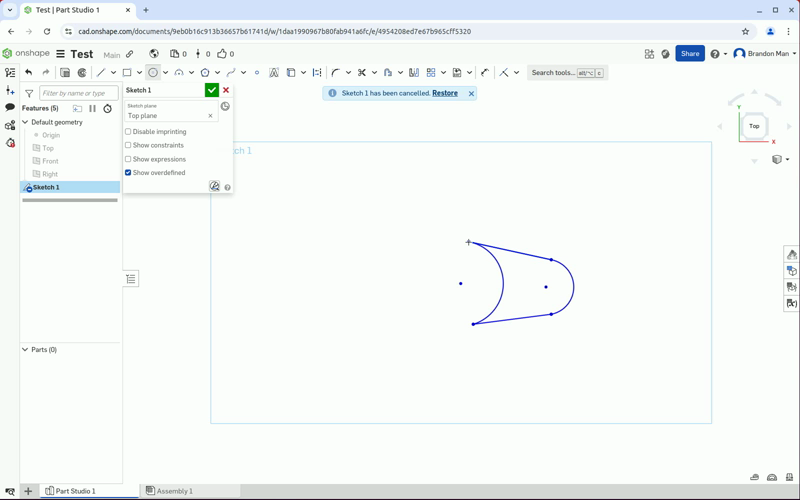
key_down(shift)
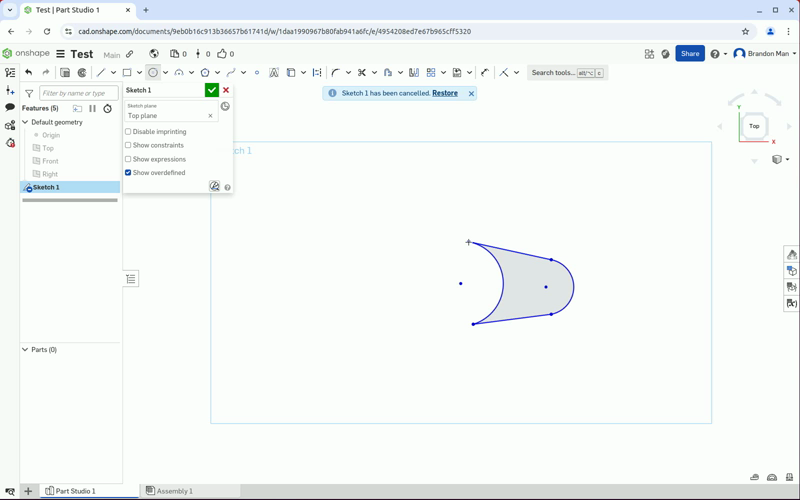
mouse_move(540, 283)
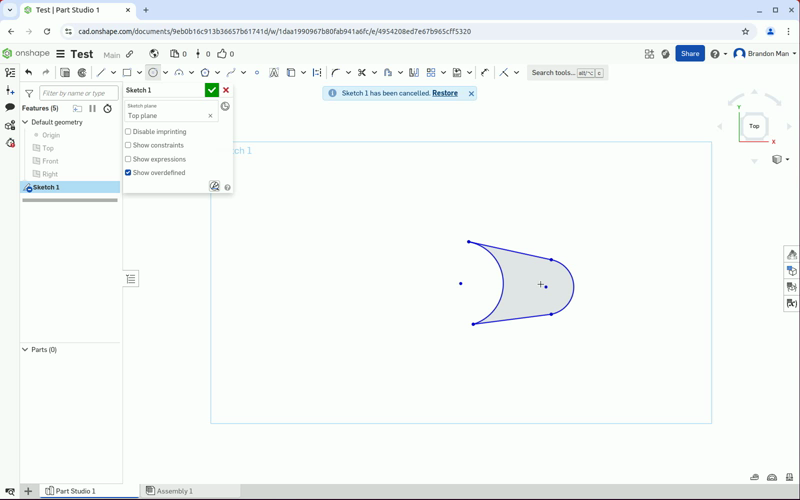
click(540, 283)
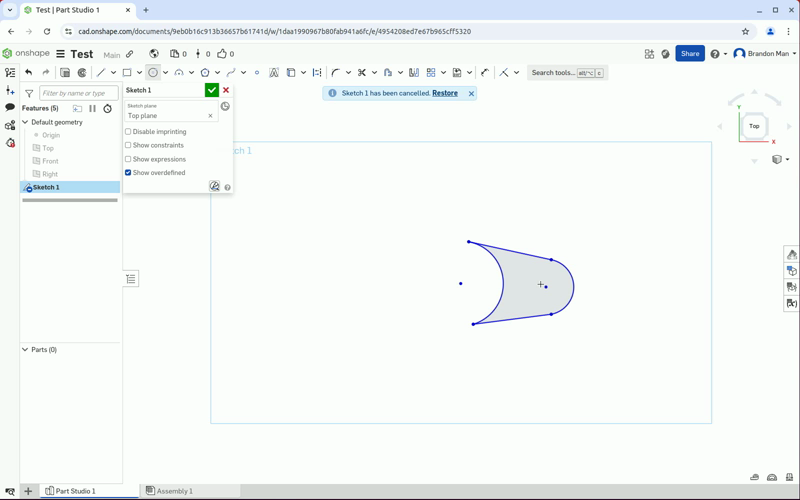
key_up(shift)
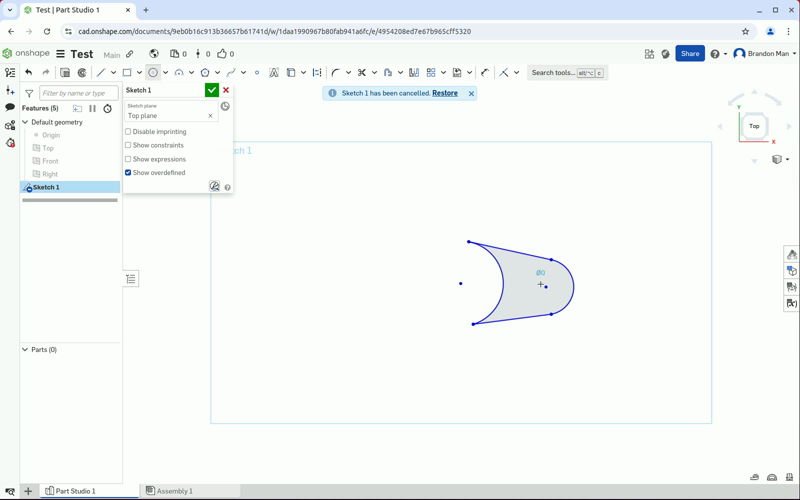
mouse_move(555, 283)
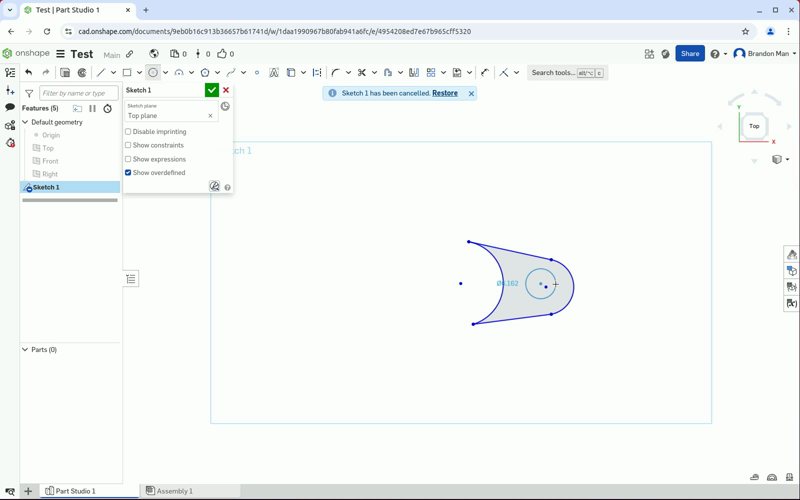
click(555, 283)
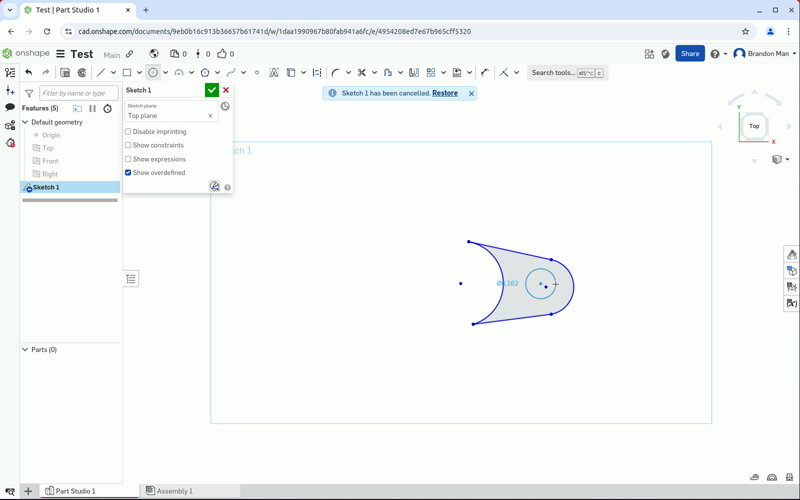
key(esc)
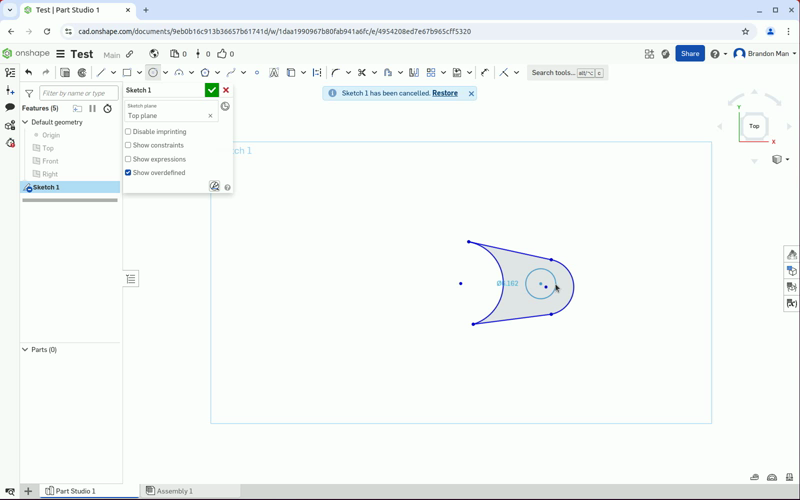
mouse_move(563, 285)
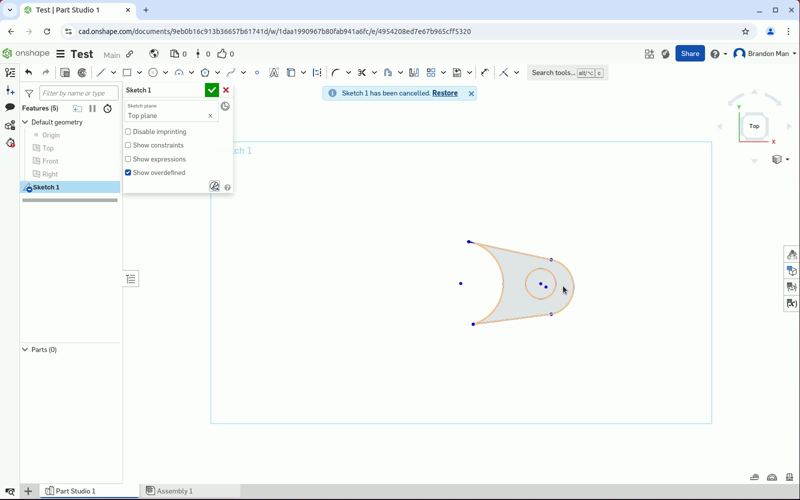
click(563, 285)
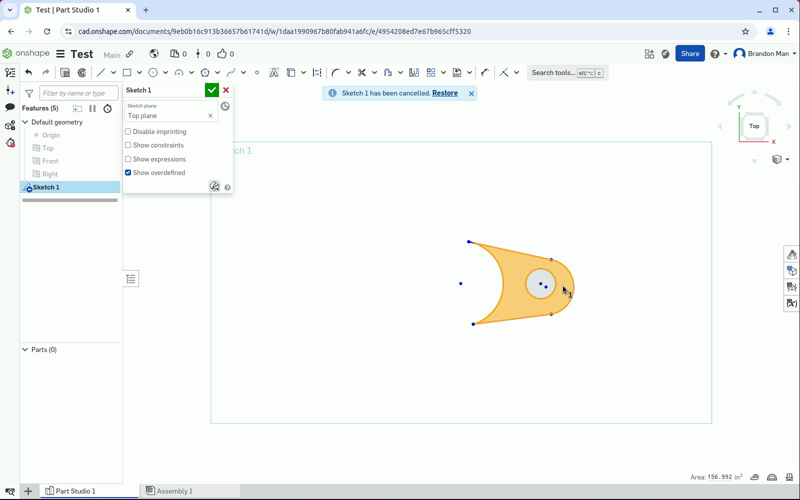
mouse_move(73, 352)
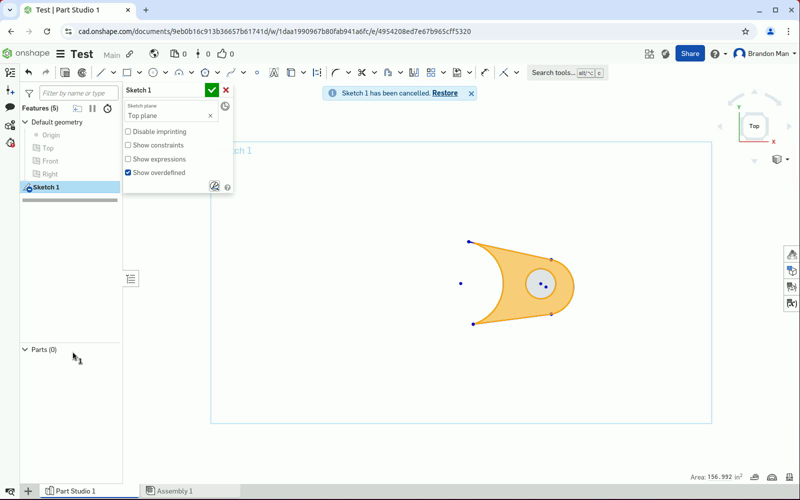
key(shift+y)
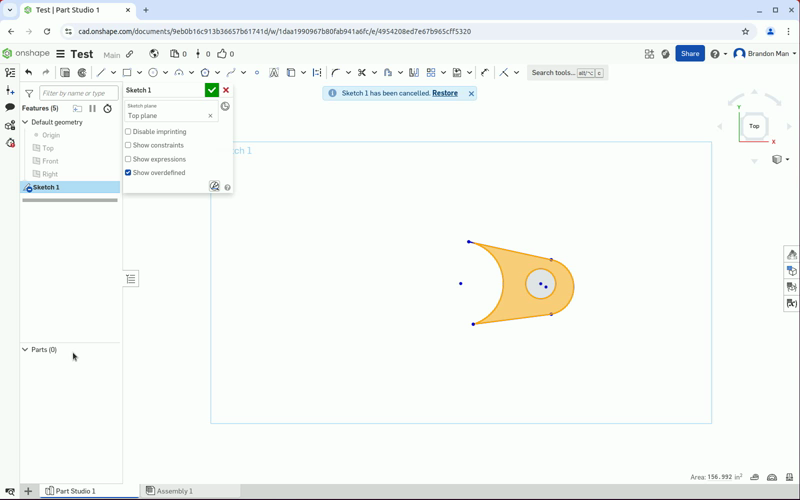
key(shift+e)
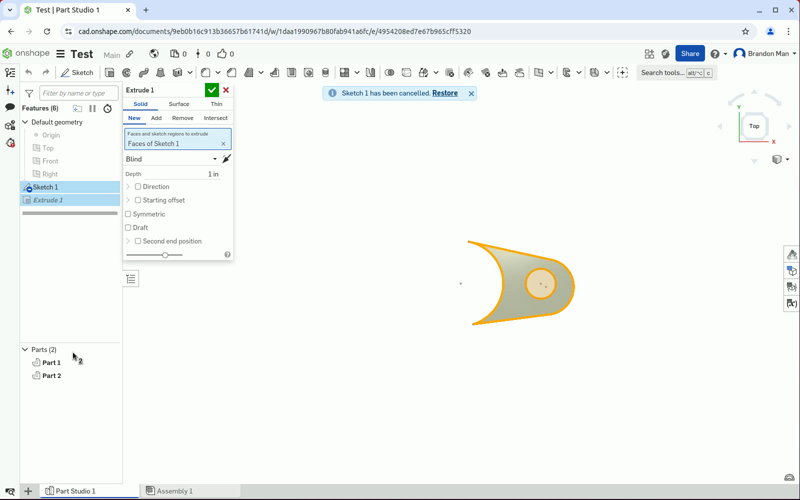
mouse_move(143, 106)
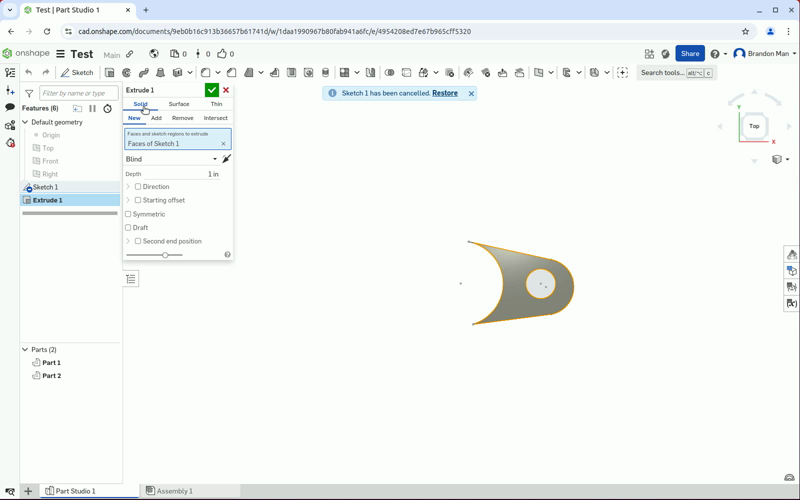
click(143, 106)
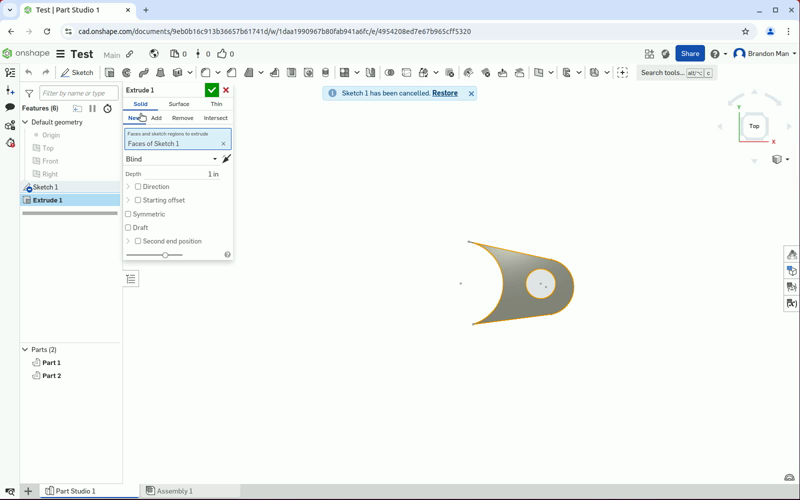
mouse_move(137, 120)
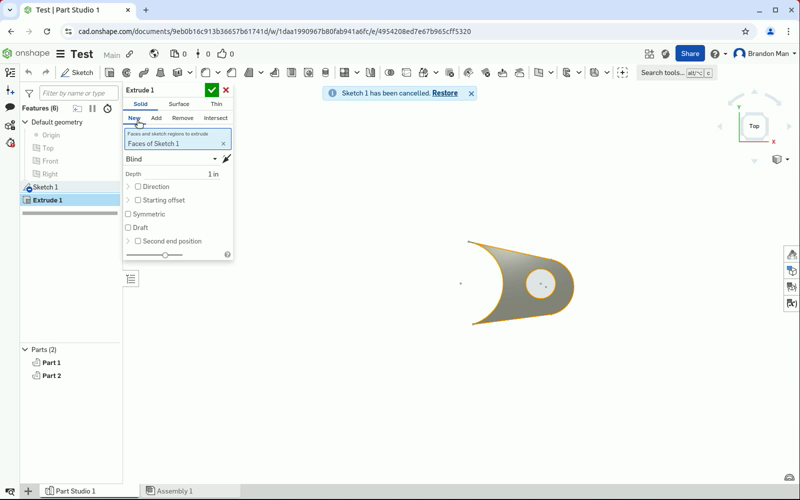
click(137, 120)
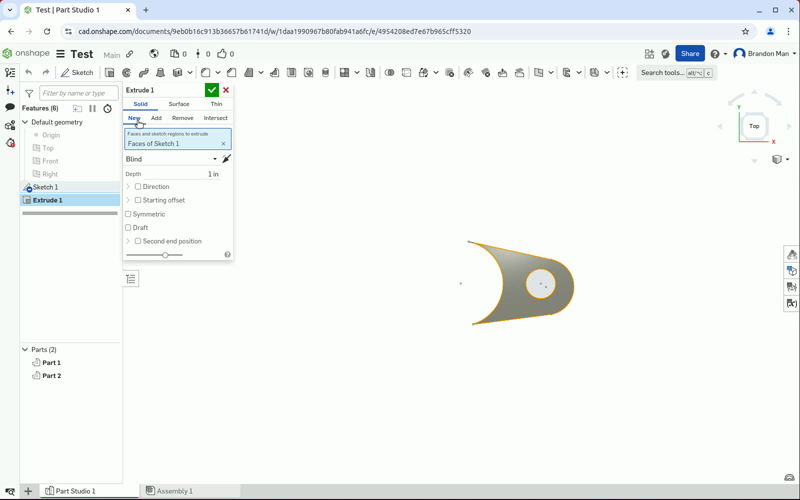
key(tab, 4)
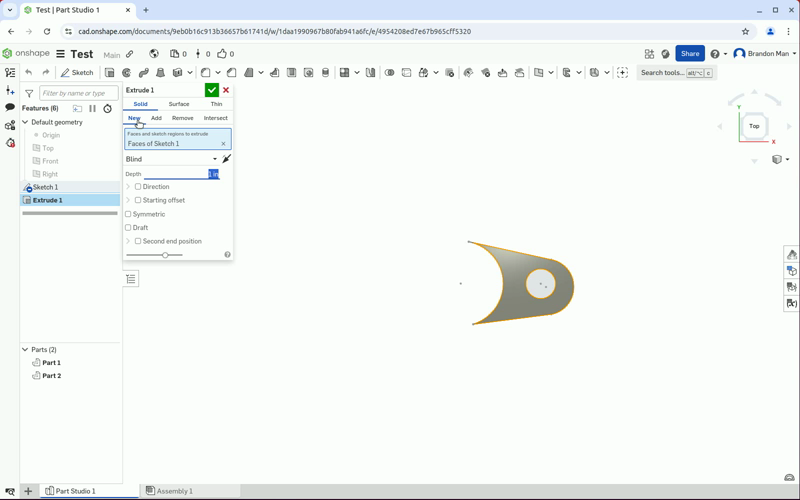
text(4.814)
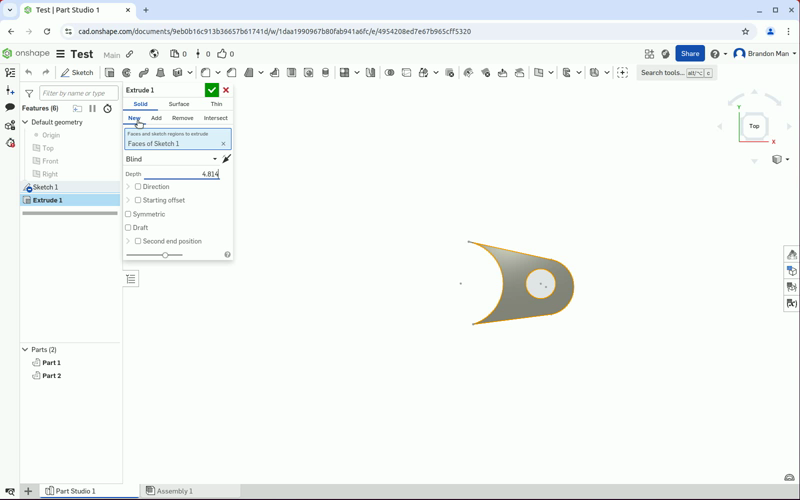
key(enter)
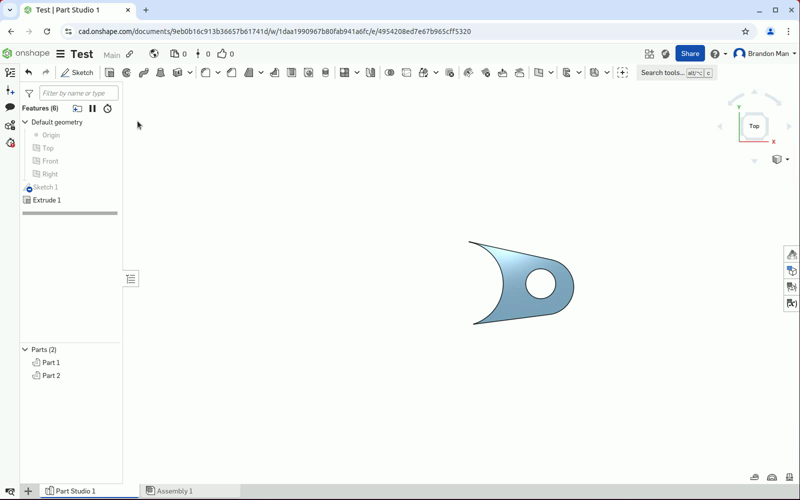
key(shift+h)
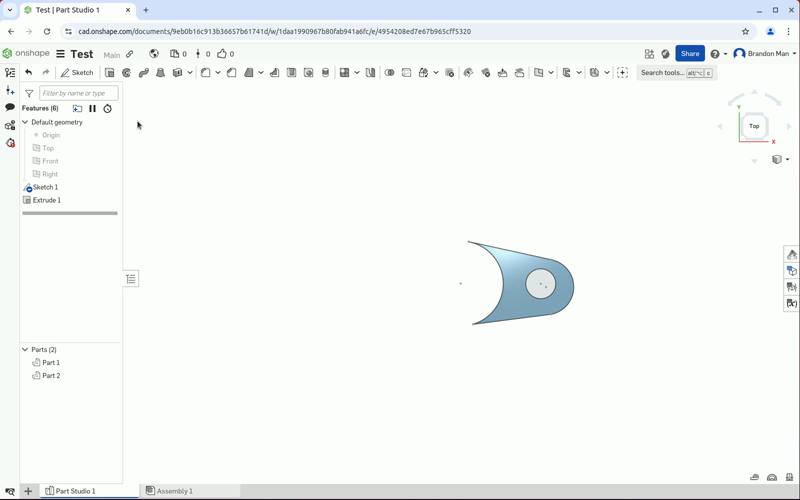
key(shift+h)
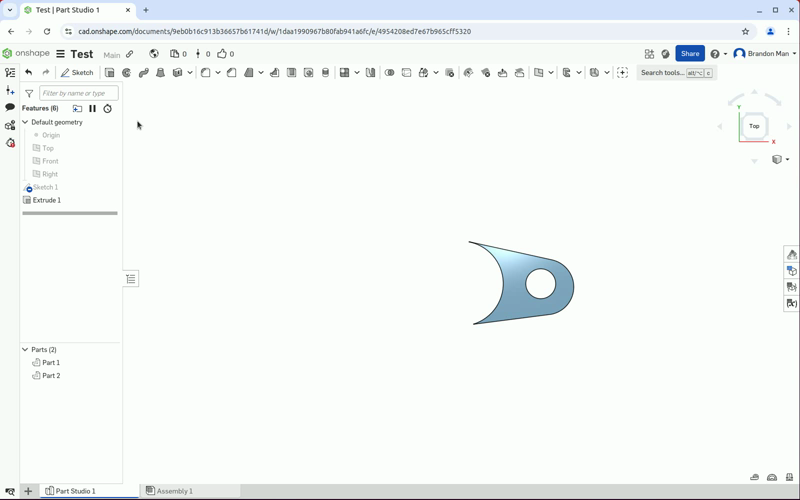
mouse_move(73, 189)
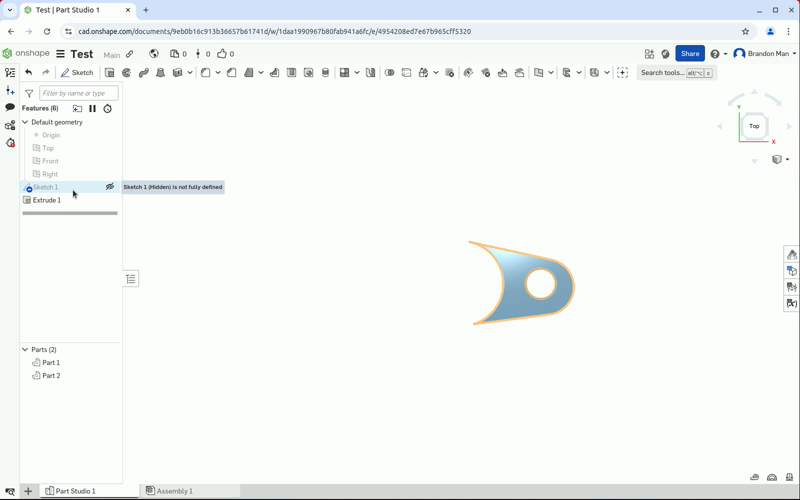
click(73, 189)
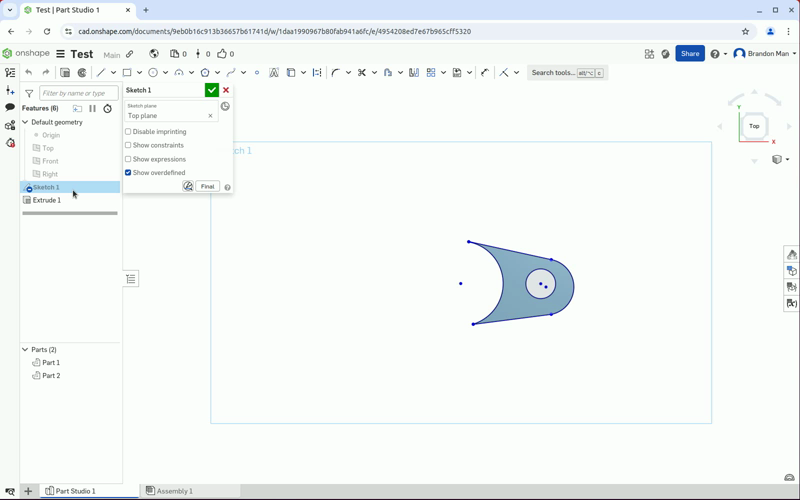
mouse_move(229, 92)
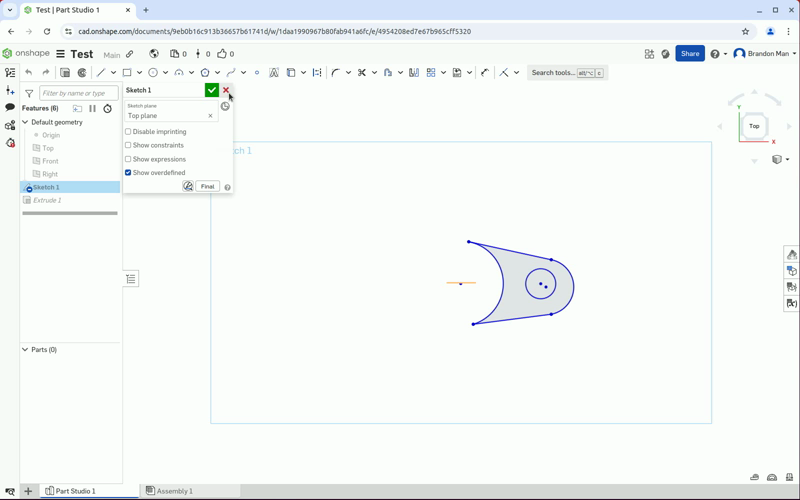
click(229, 92)
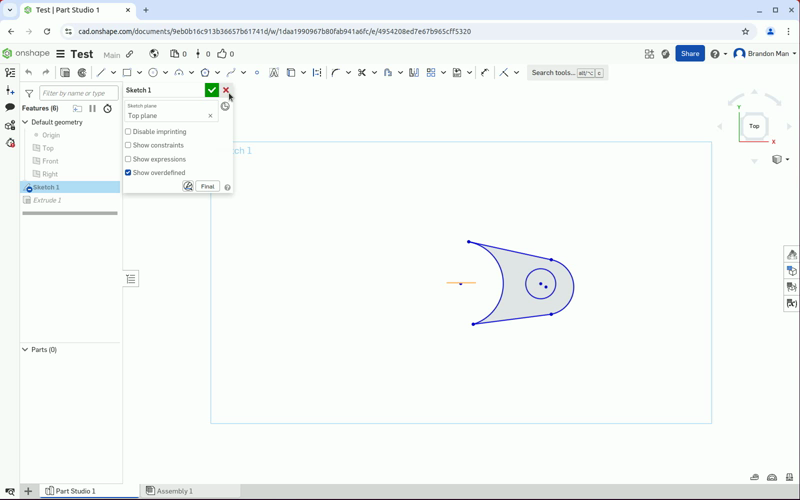
key(shift+s)
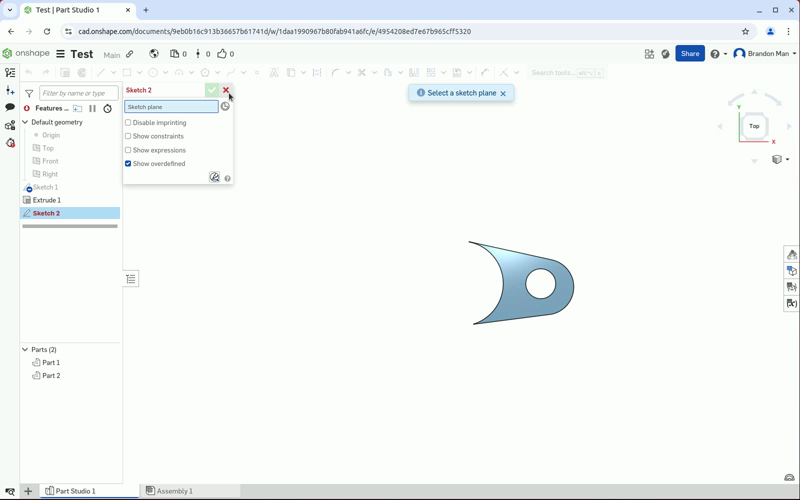
mouse_move(73, 150)
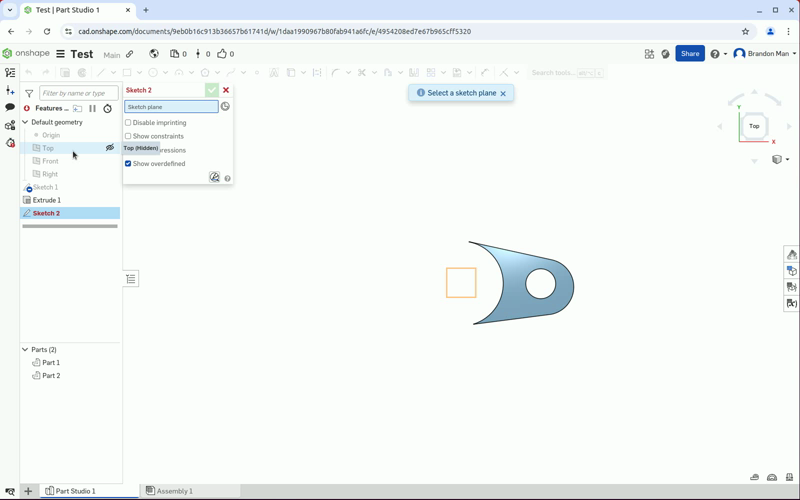
click(73, 150)
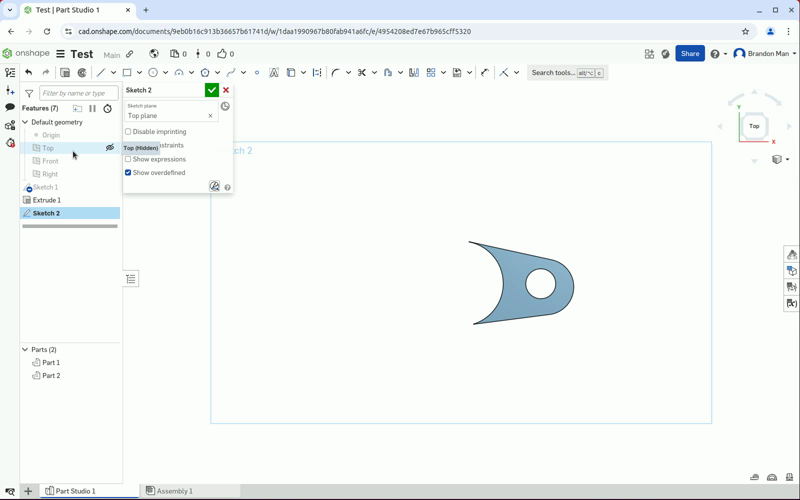
mouse_move(73, 352)
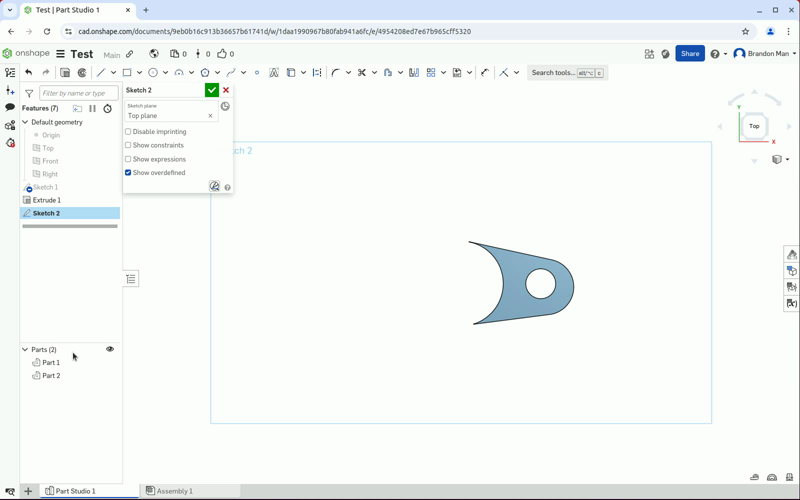
key(y)
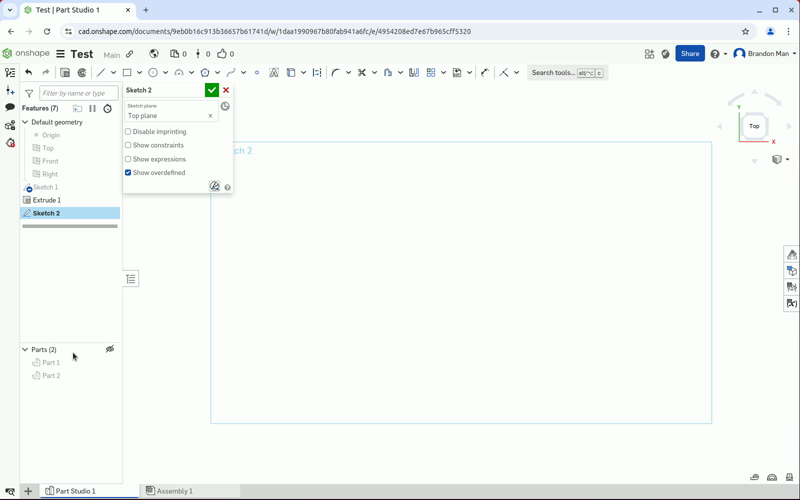
key(c)
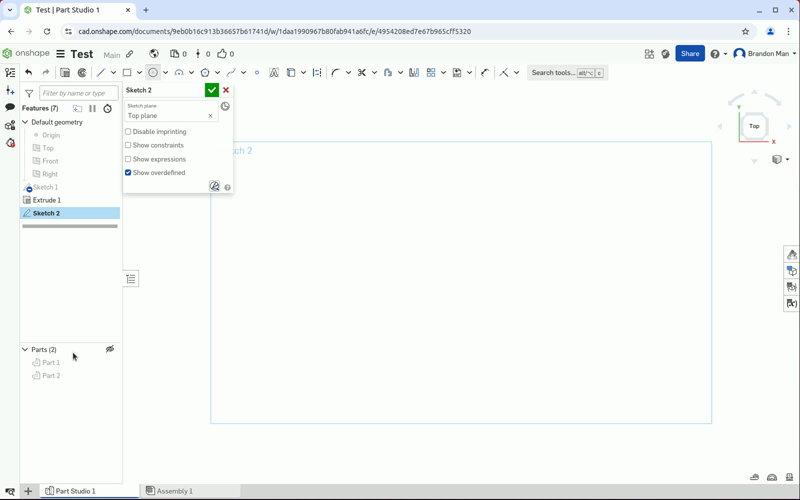
key_down(shift)
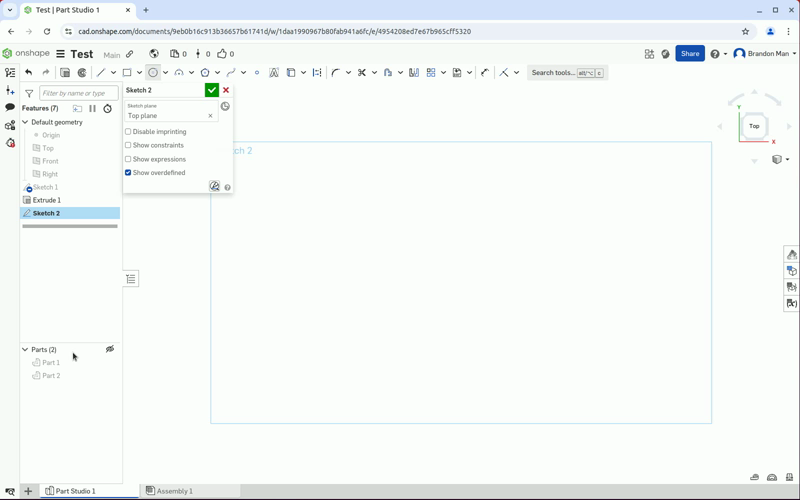
mouse_move(461, 282)
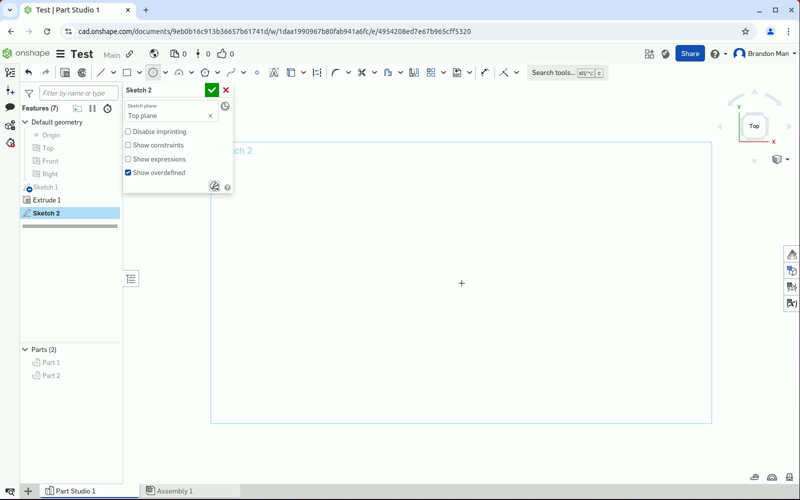
click(461, 282)
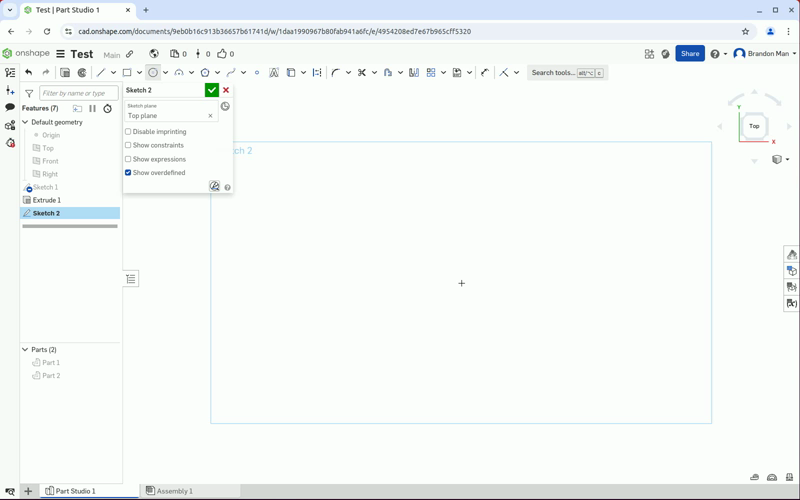
key_up(shift)
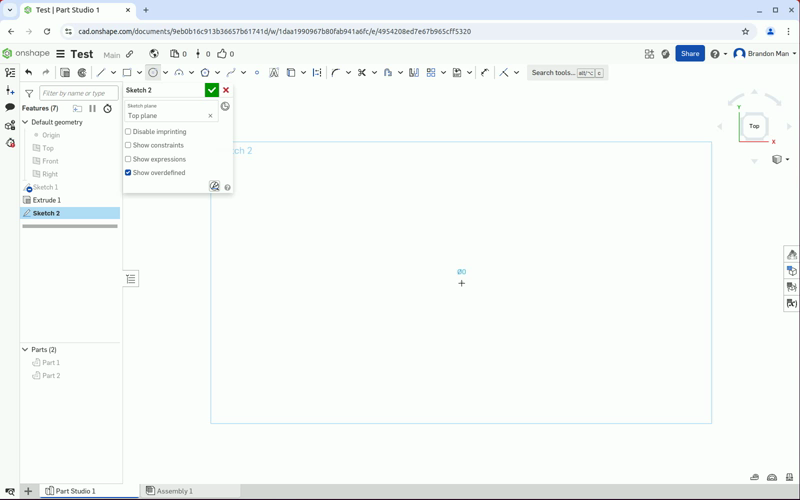
mouse_move(500, 282)
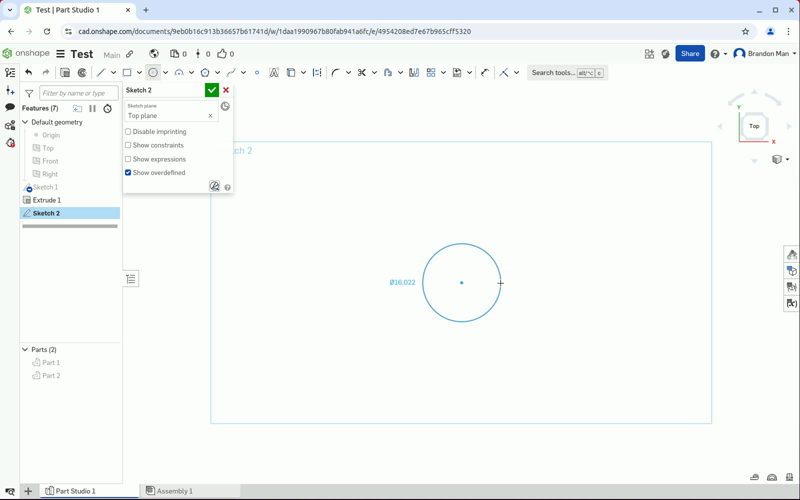
click(500, 282)
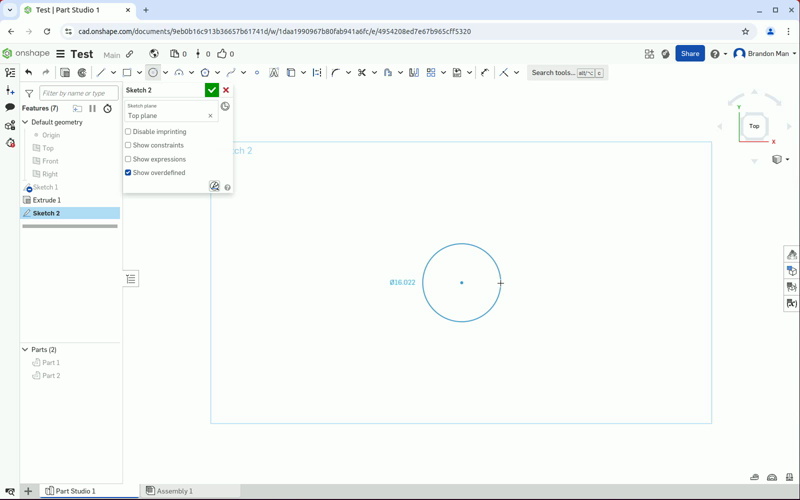
key(esc)
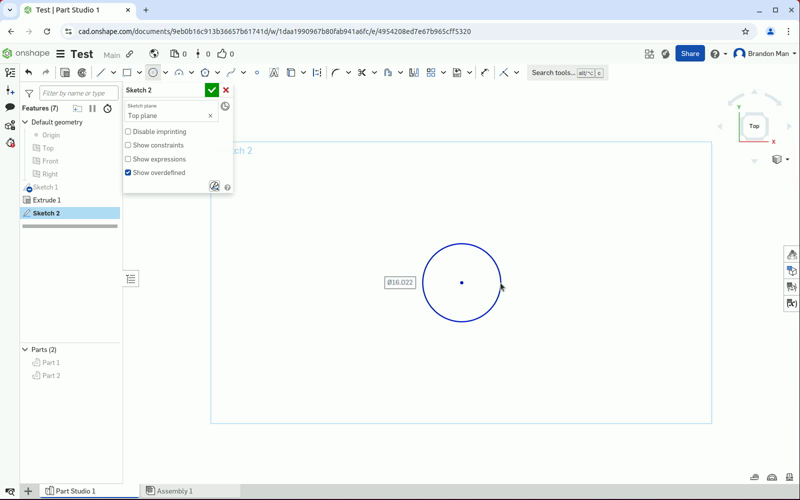
key(l)
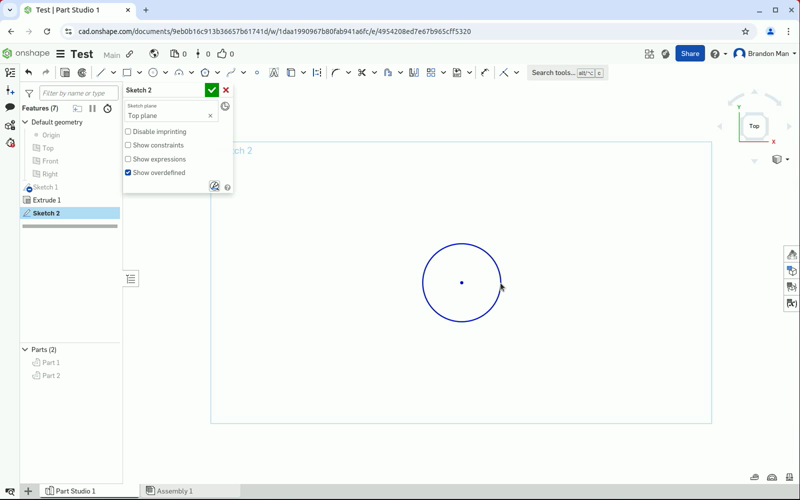
key_down(shift)
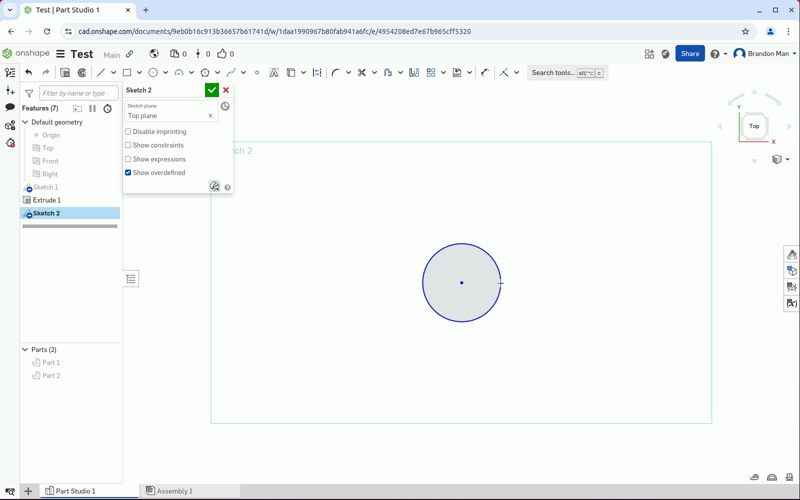
mouse_move(481, 291)
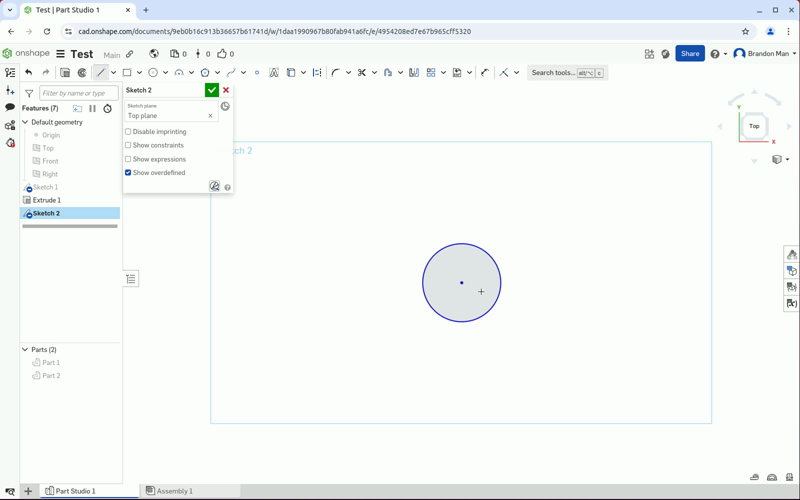
click(481, 291)
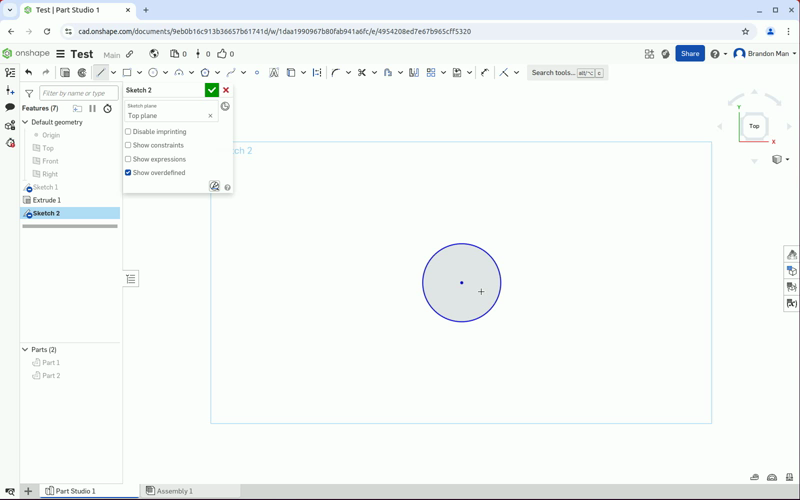
key_up(shift)
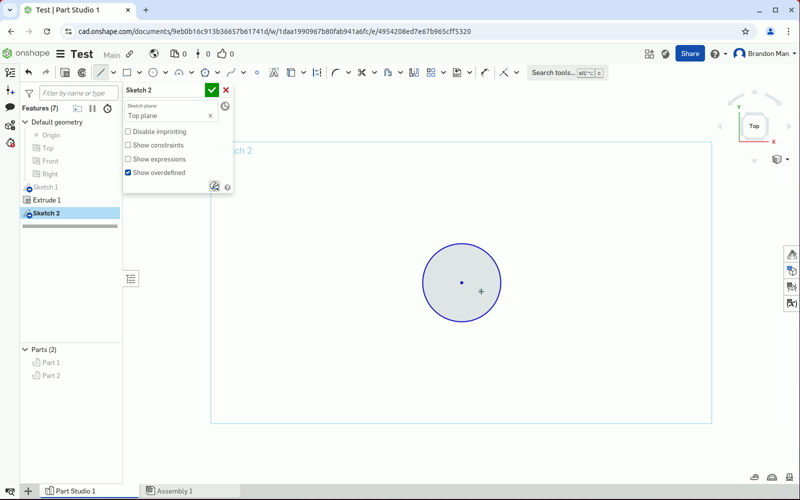
key_down(shift)
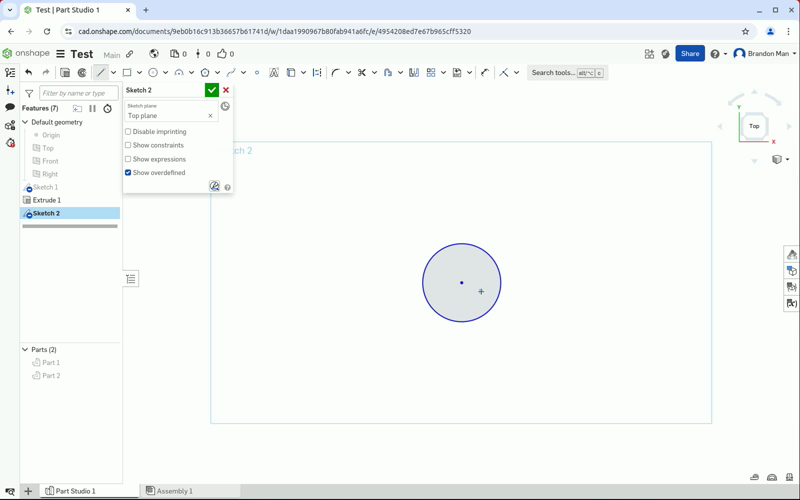
mouse_move(511, 291)
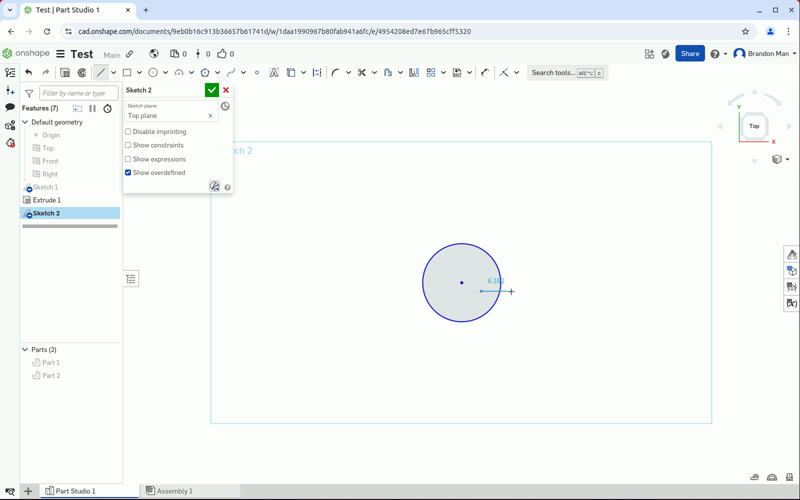
mouse_move(489, 291)
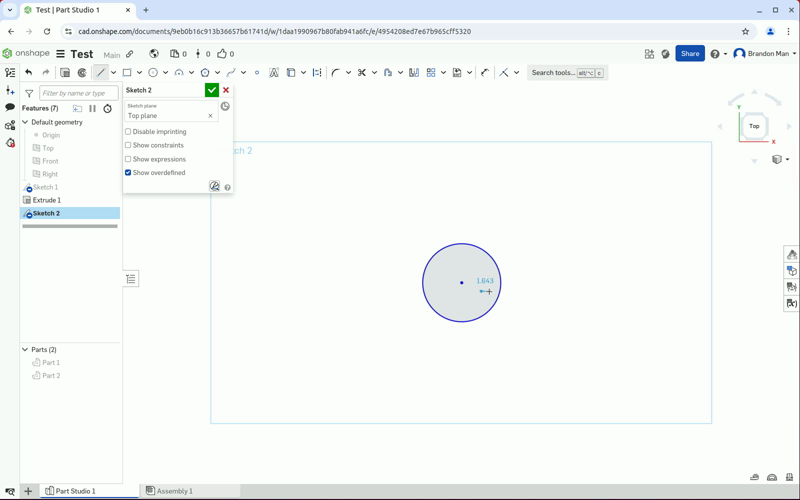
click(489, 291)
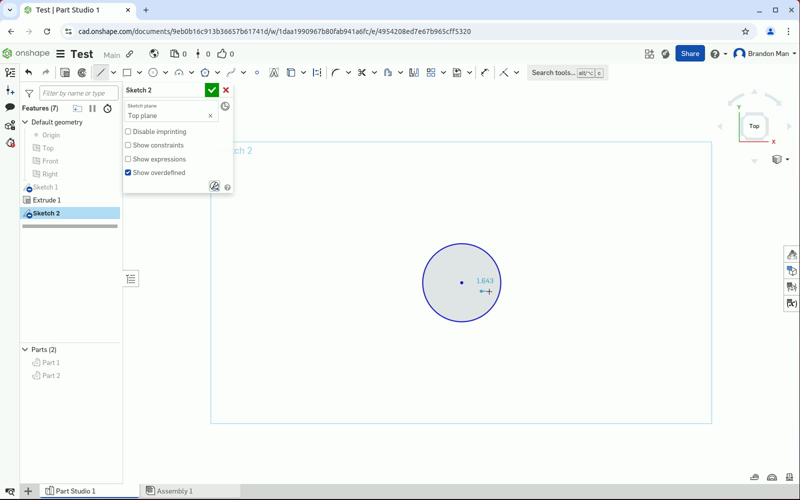
key_up(shift)
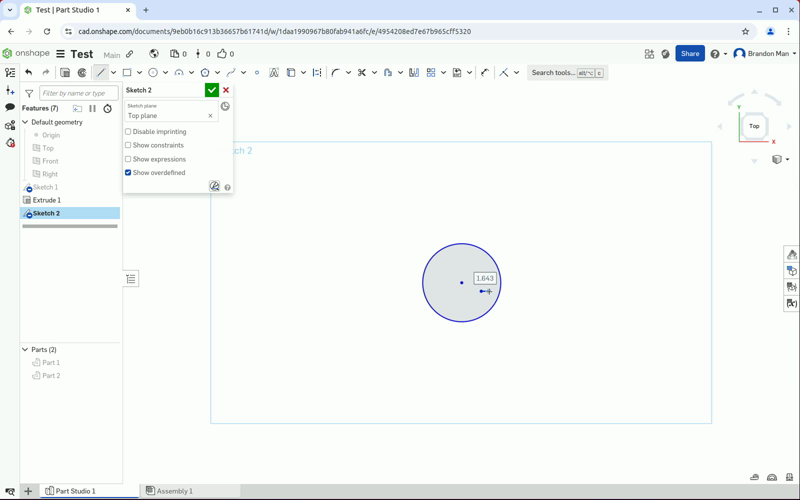
key_down(shift)
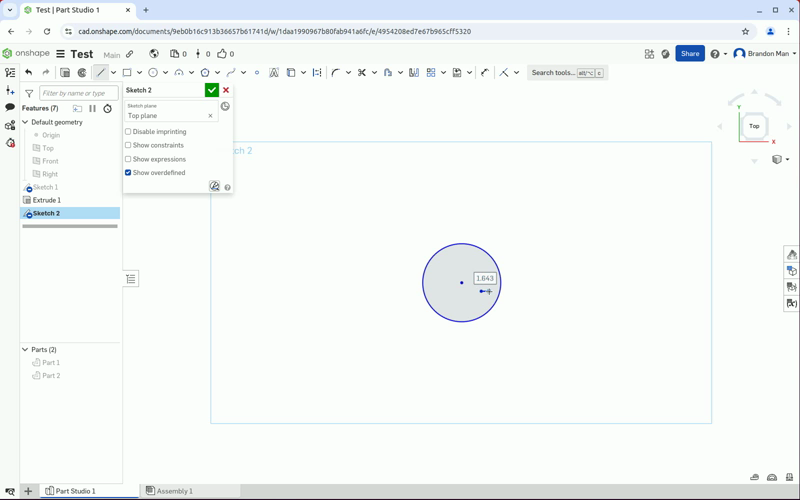
mouse_move(519, 291)
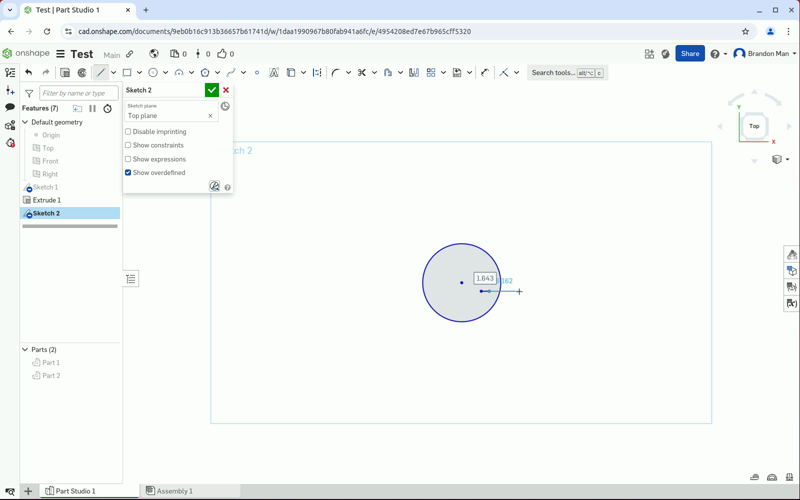
mouse_move(489, 274)
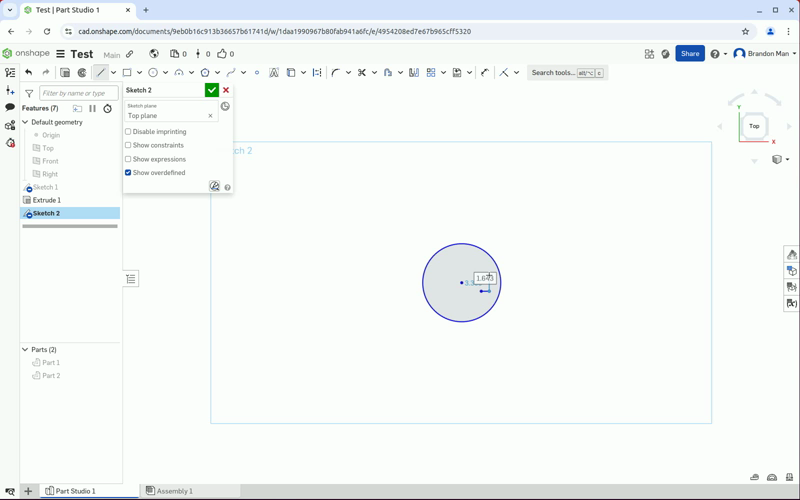
click(489, 274)
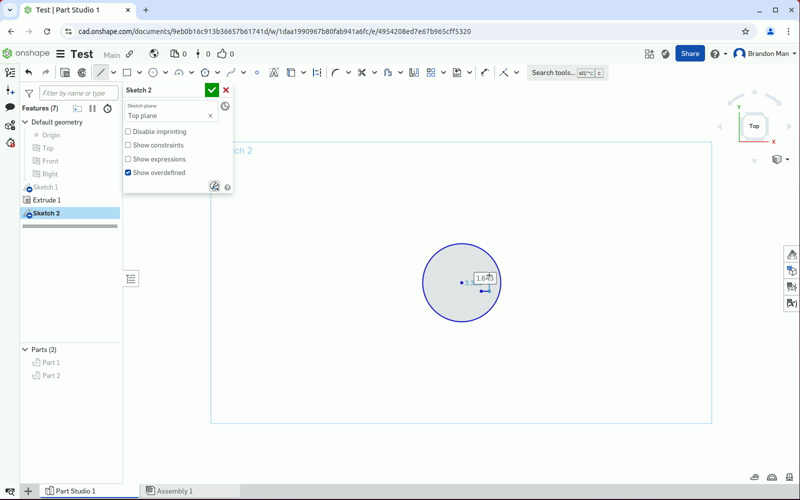
key_up(shift)
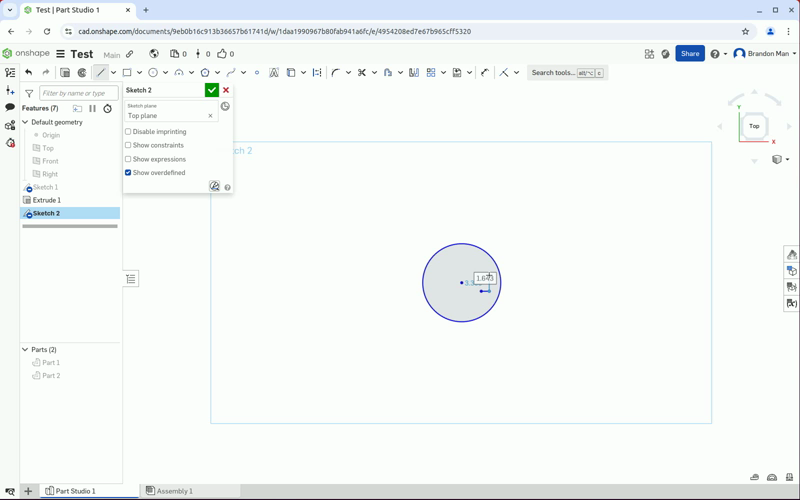
key_down(shift)
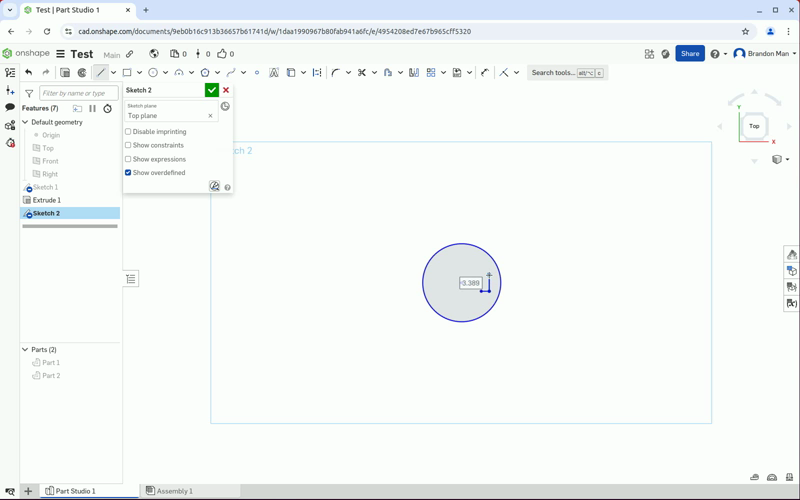
mouse_move(519, 274)
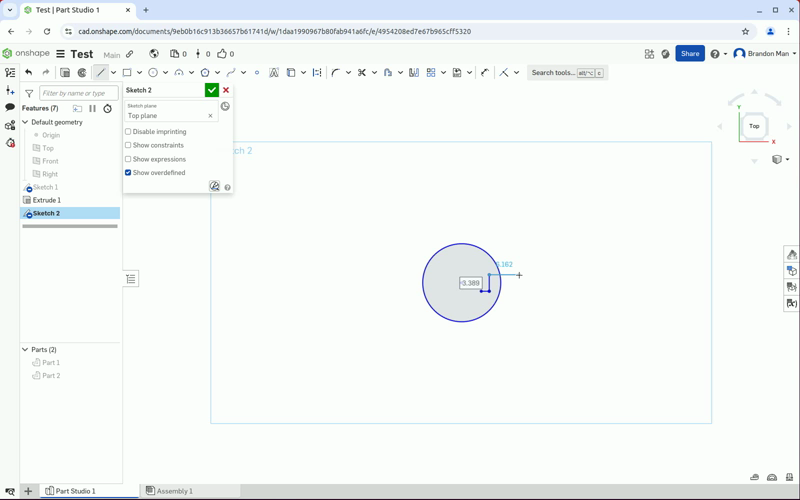
mouse_move(481, 274)
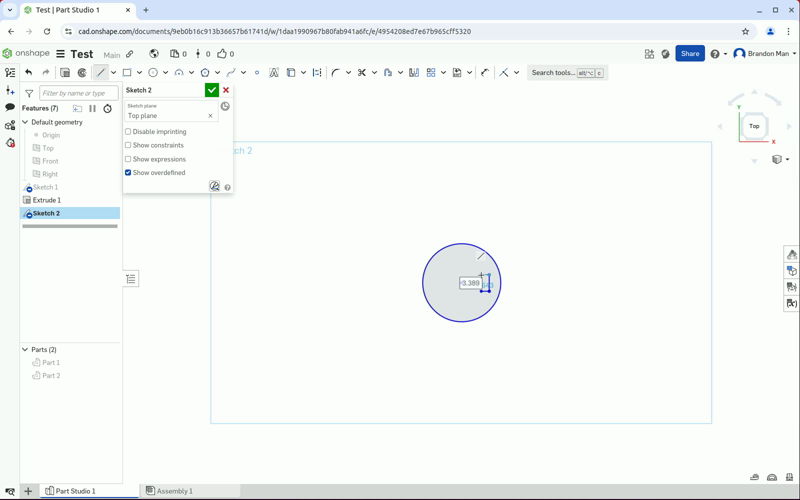
click(481, 274)
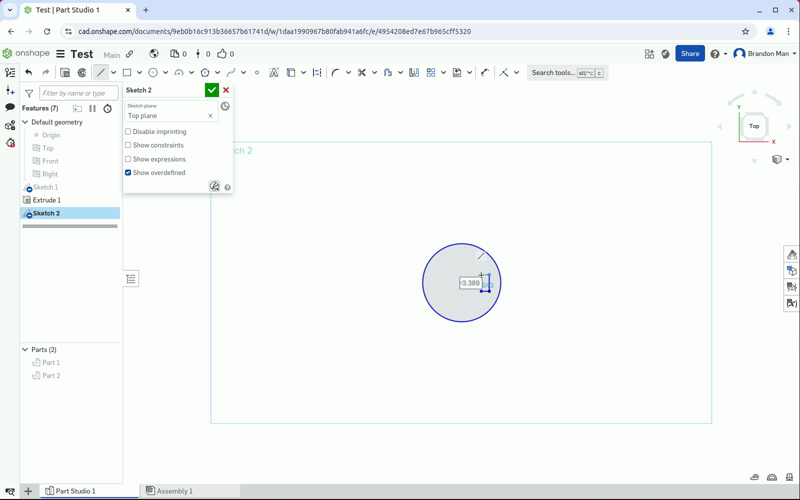
key_up(shift)
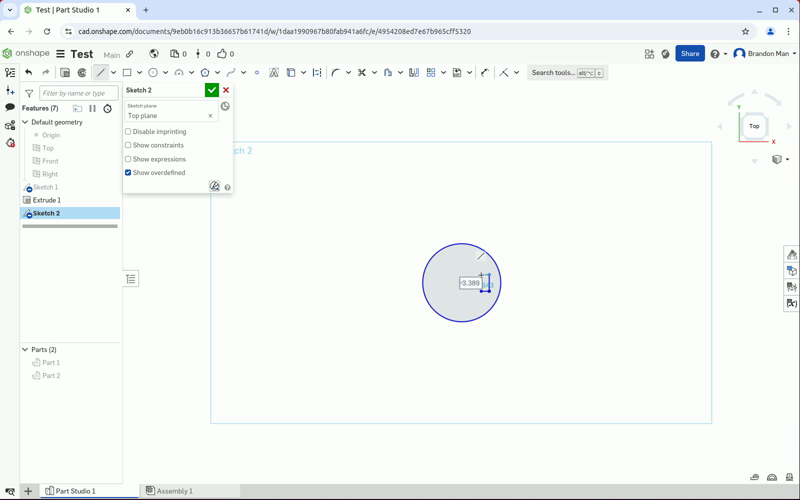
key(esc)
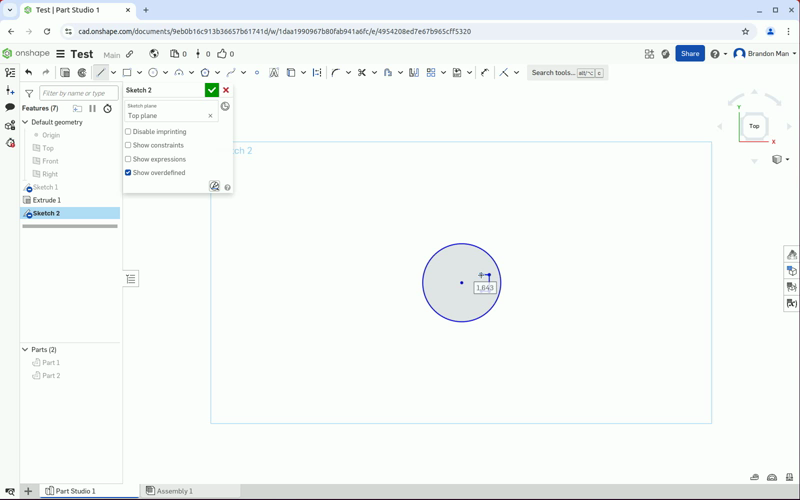
key(a)
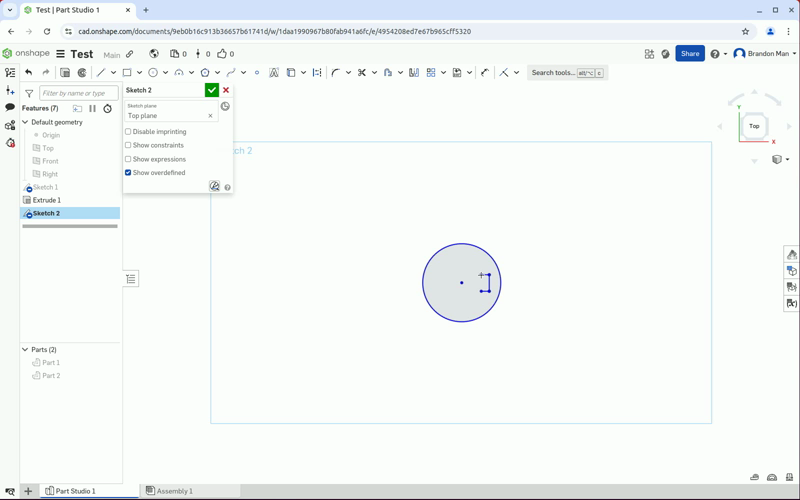
mouse_move(481, 274)
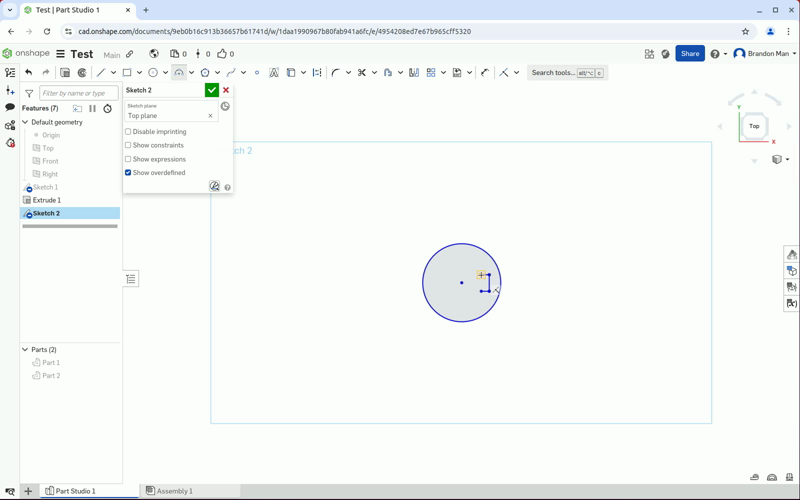
click(481, 274)
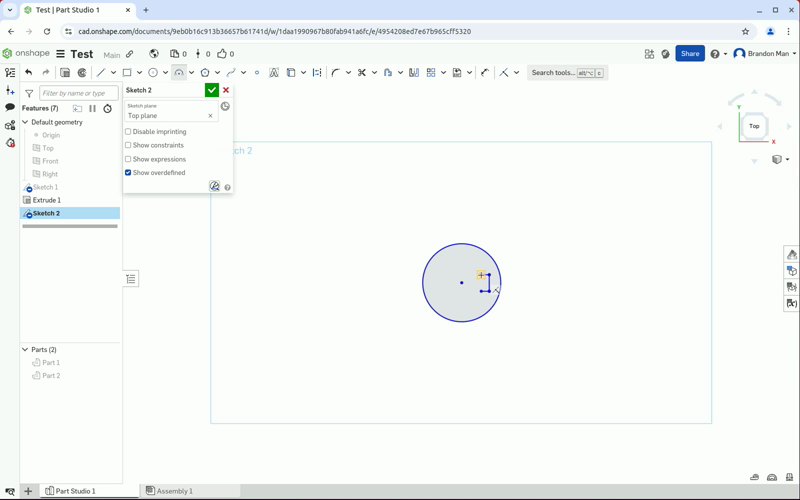
mouse_move(481, 291)
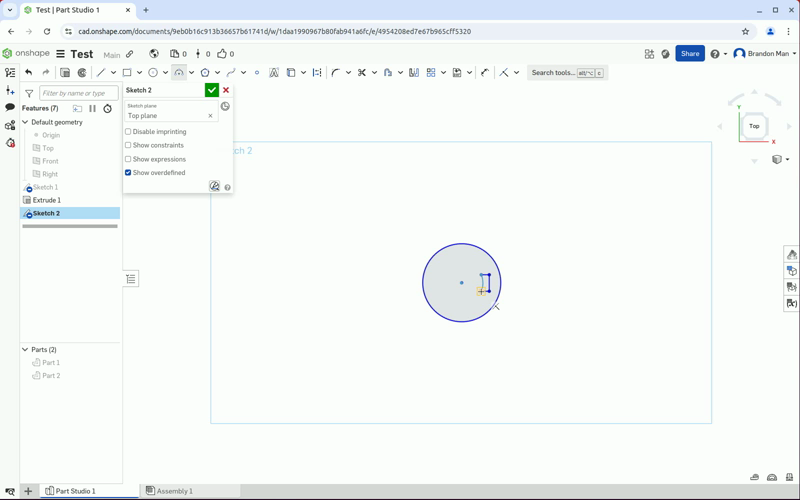
click(481, 291)
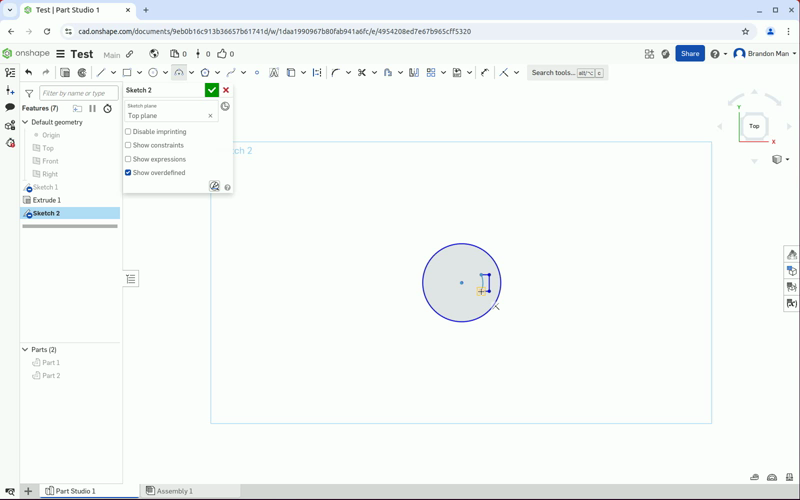
key_down(shift)
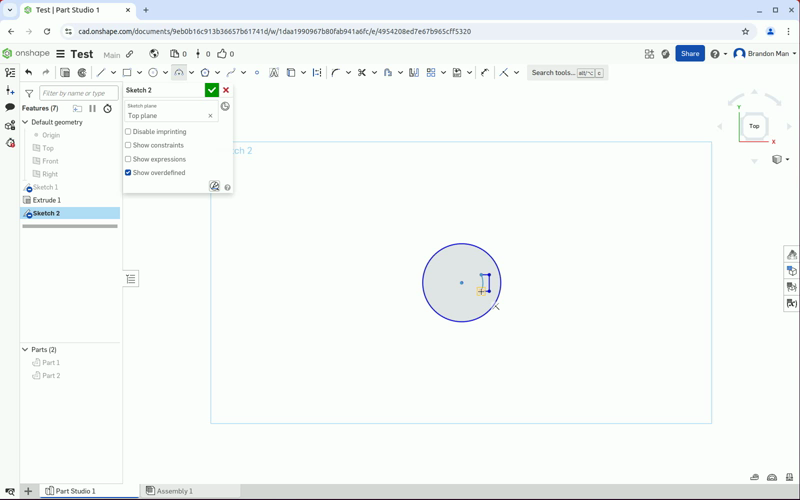
mouse_move(440, 282)
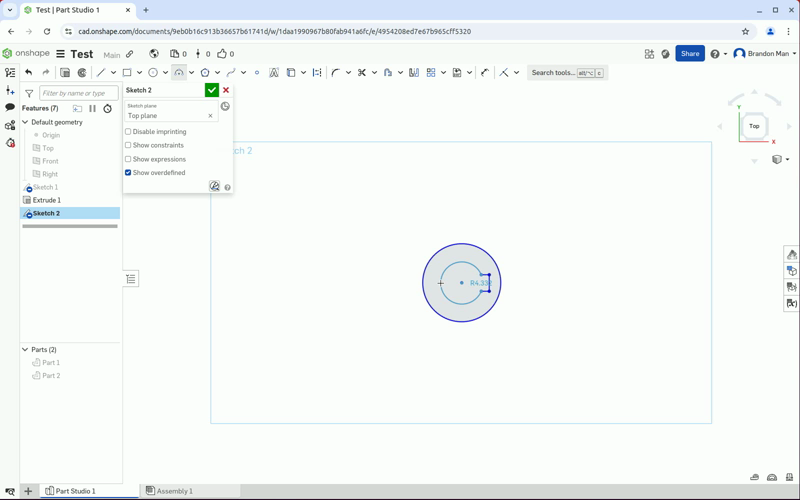
click(440, 282)
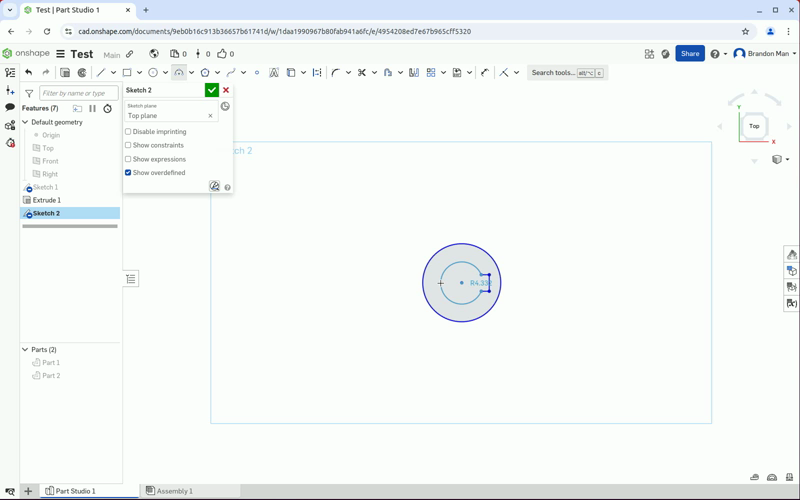
key_up(shift)
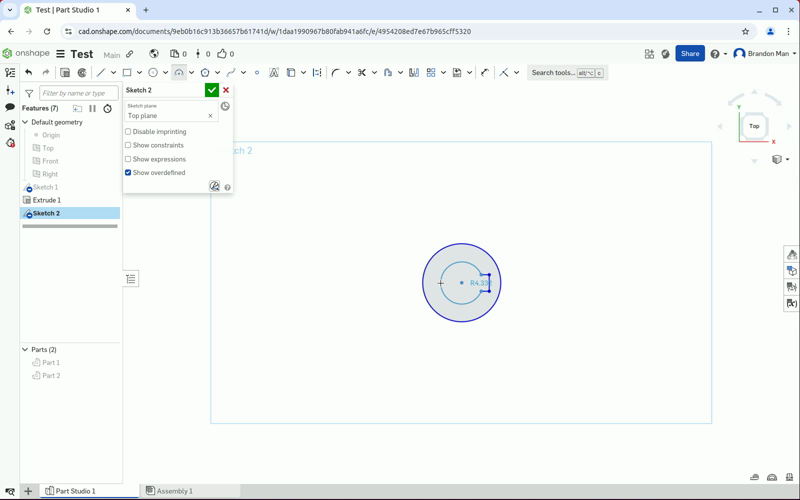
key(esc)
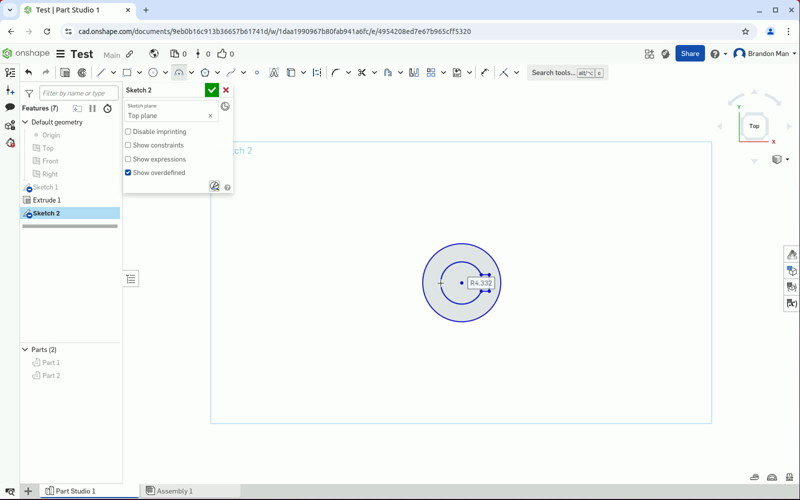
mouse_move(474, 256)
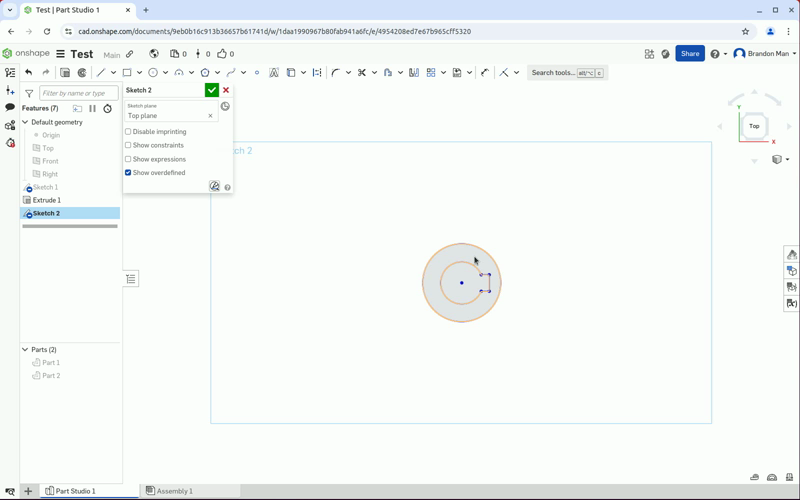
click(474, 256)
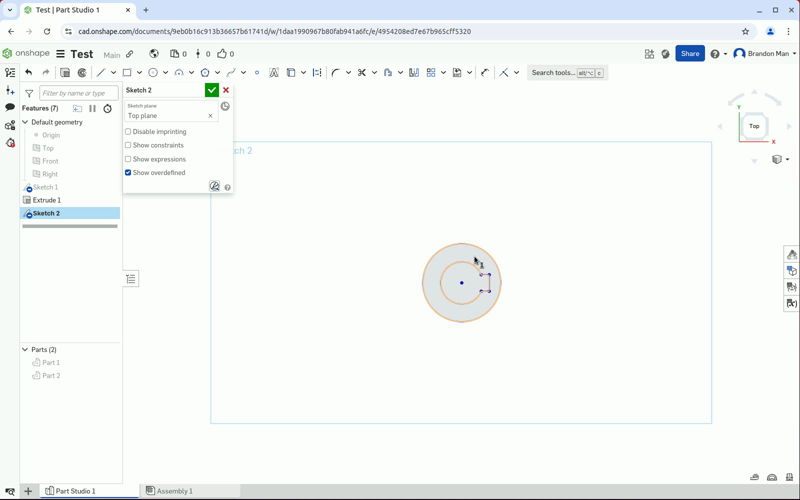
mouse_move(73, 352)
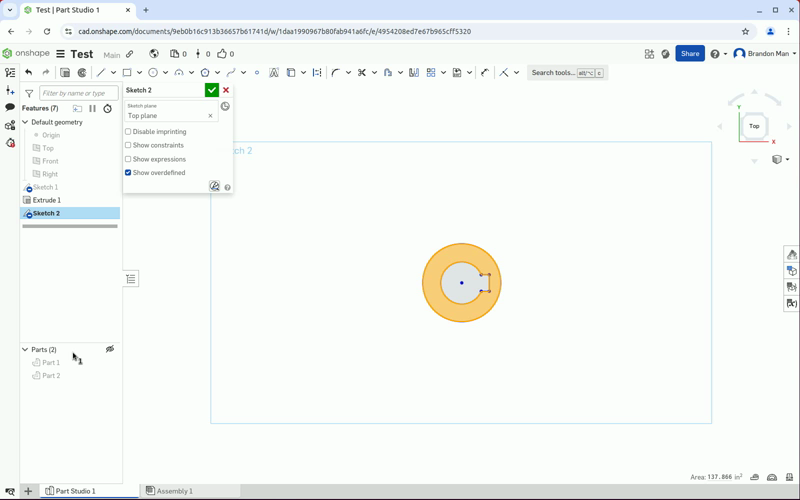
key(shift+y)
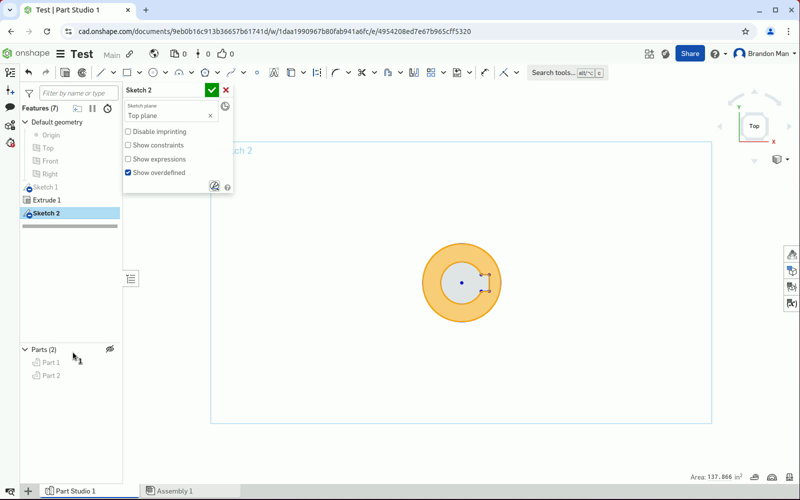
key(shift+e)
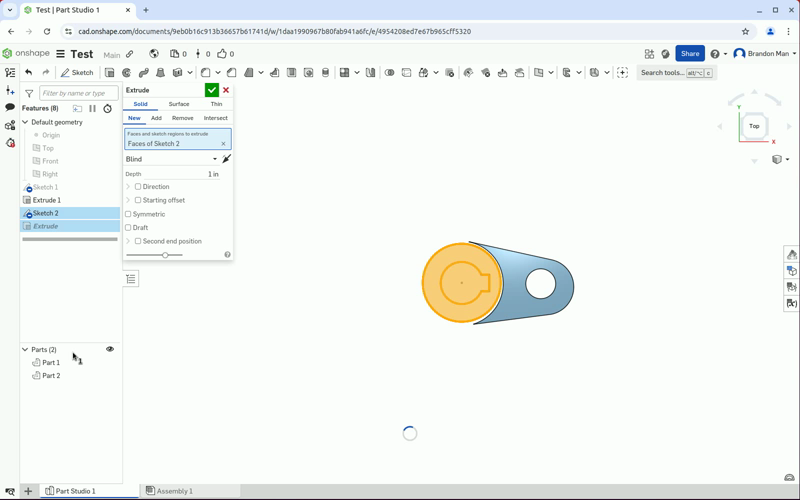
mouse_move(143, 106)
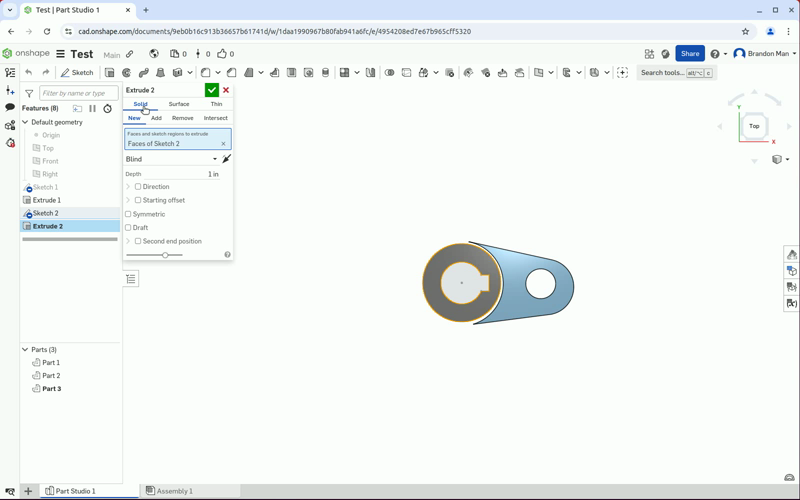
click(143, 106)
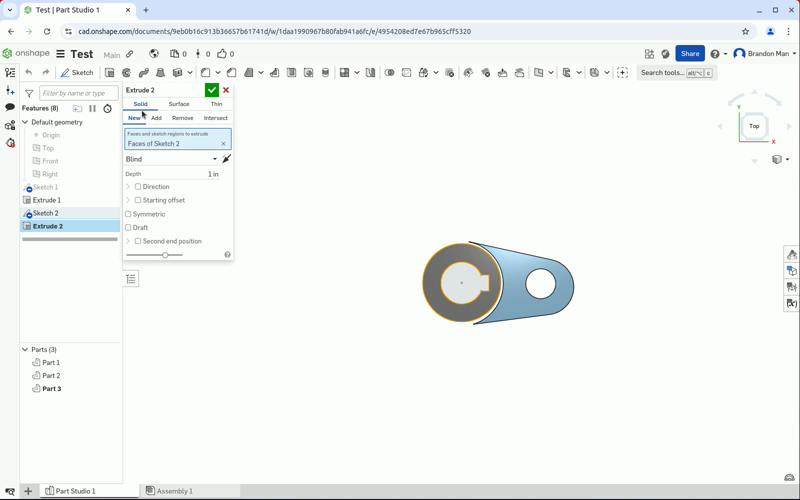
mouse_move(137, 120)
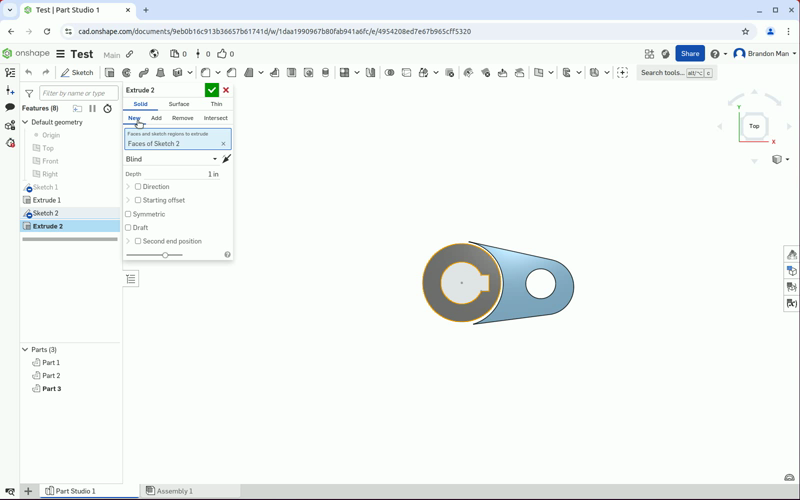
click(137, 120)
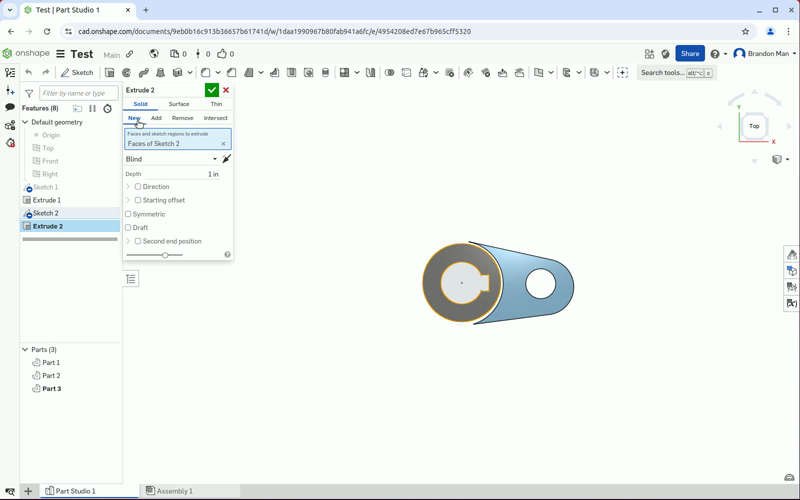
key(tab, 4)
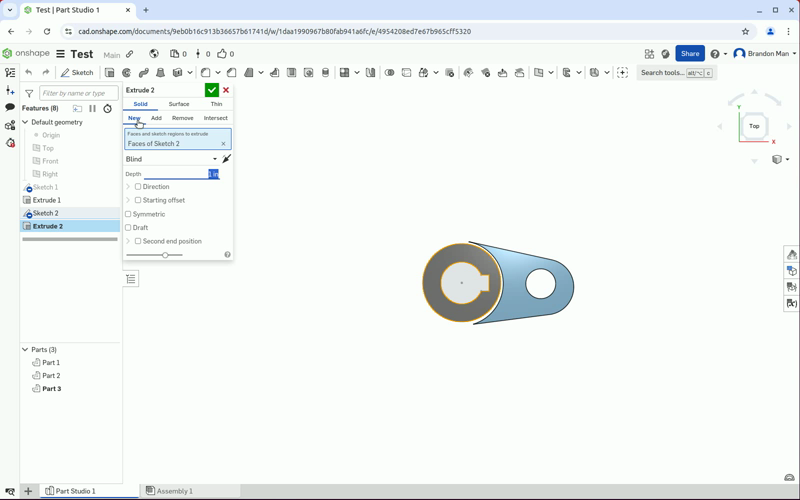
text(12.276)
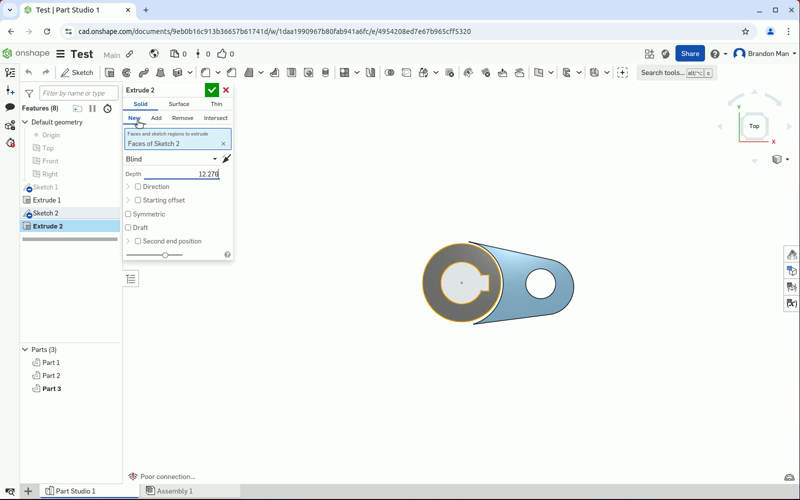
key(enter)
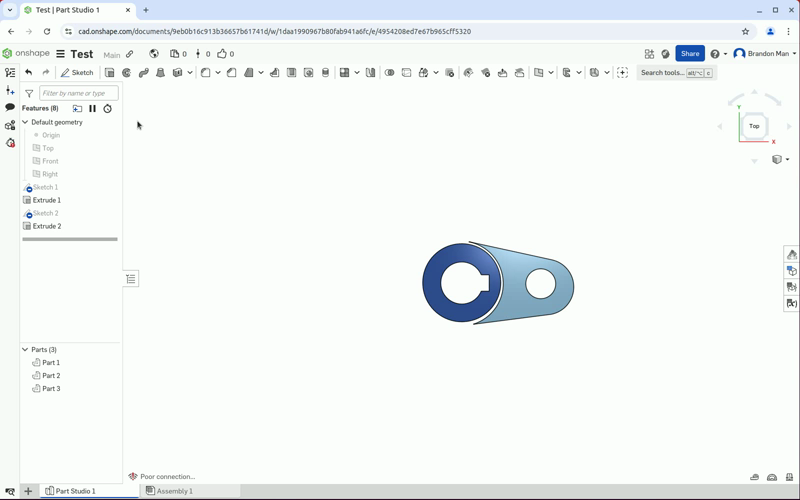
key(shift+h)
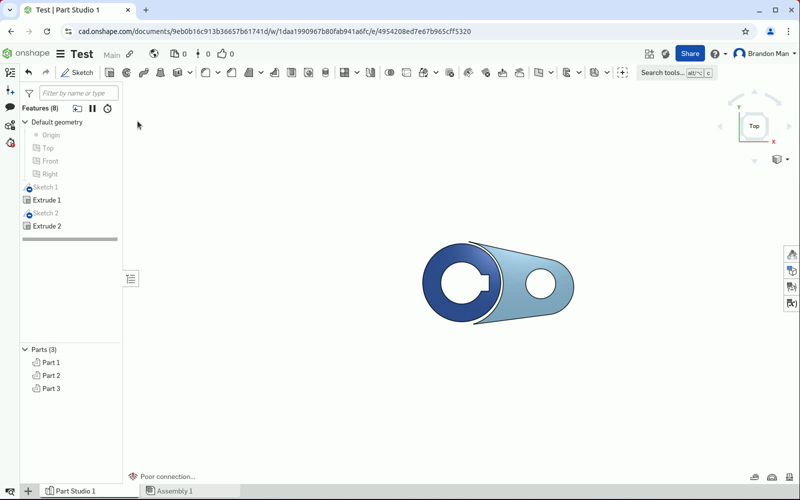
key(shift+h)
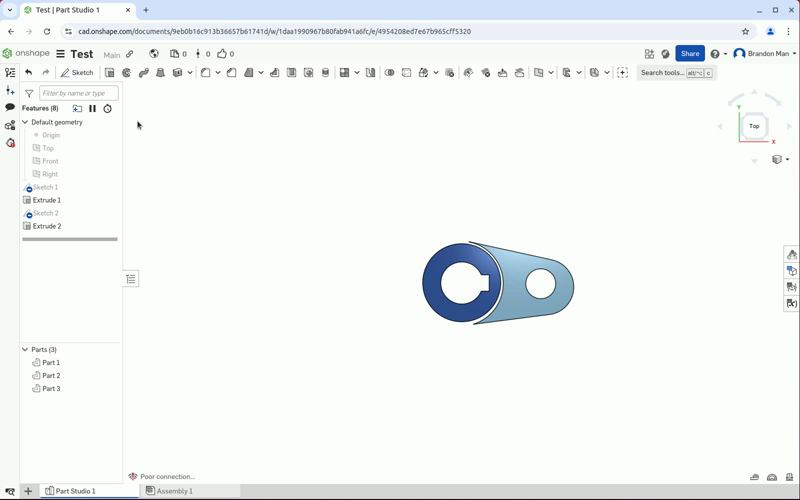
mouse_move(73, 189)
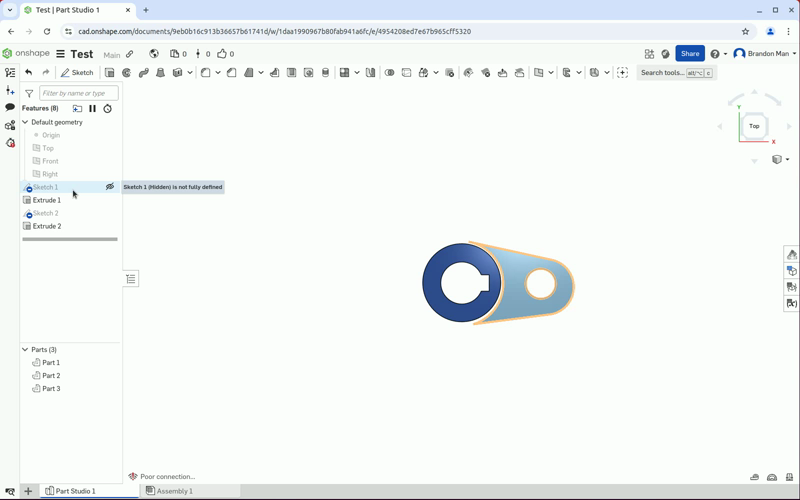
click(73, 189)
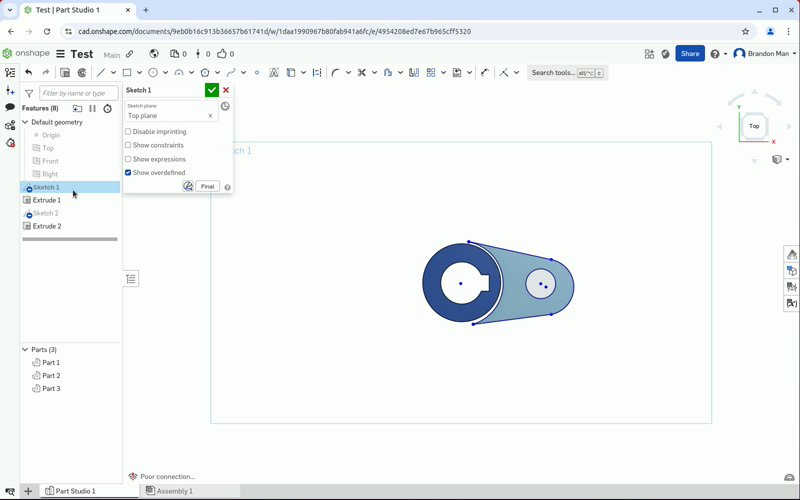
mouse_move(229, 92)
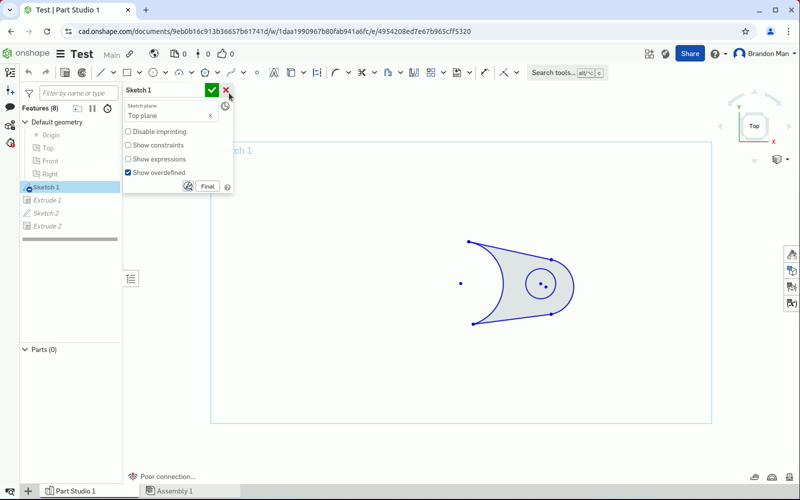
click(229, 92)
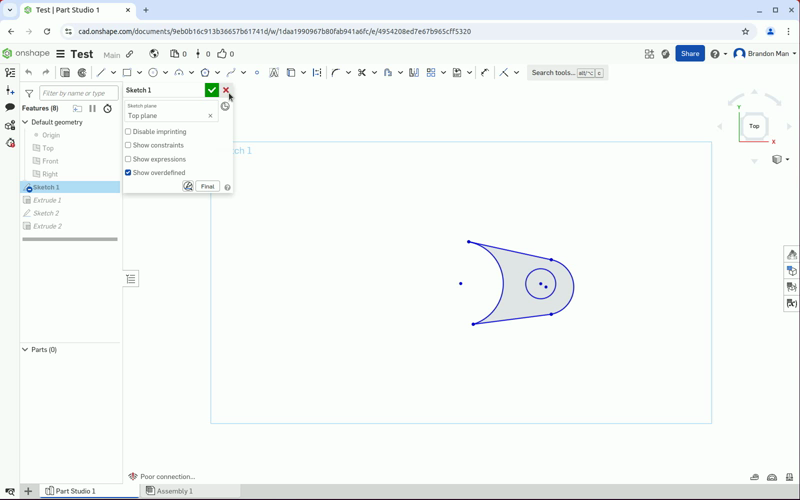
key(shift+s)
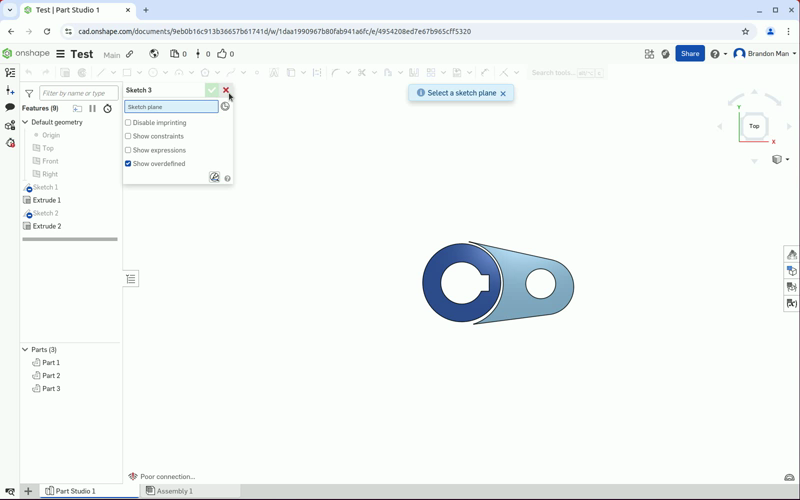
mouse_move(73, 150)
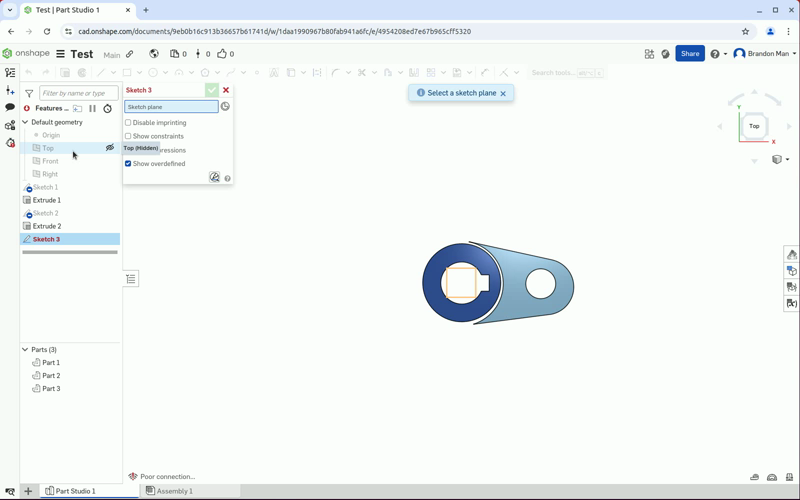
click(73, 150)
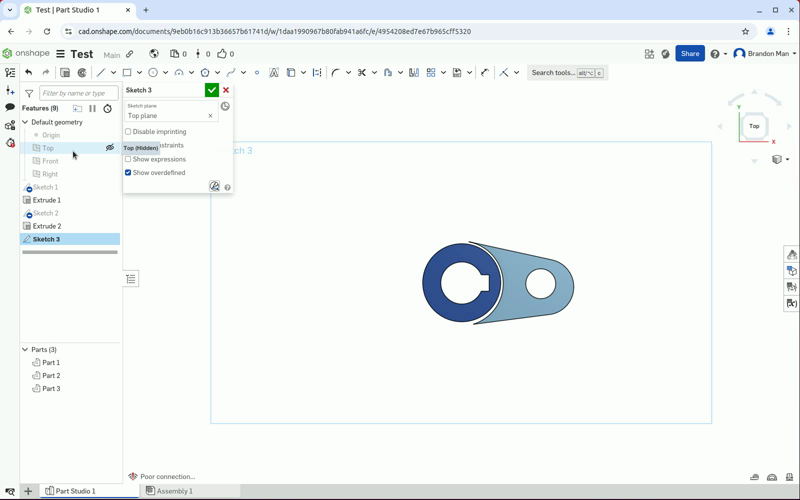
mouse_move(73, 352)
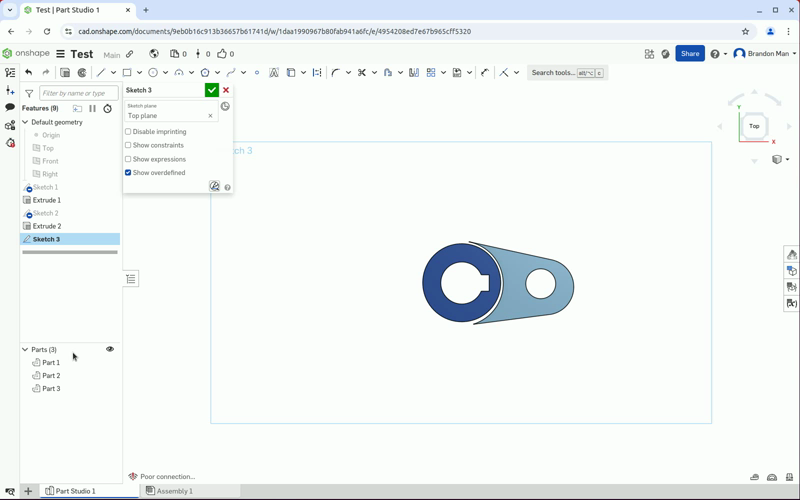
key(y)
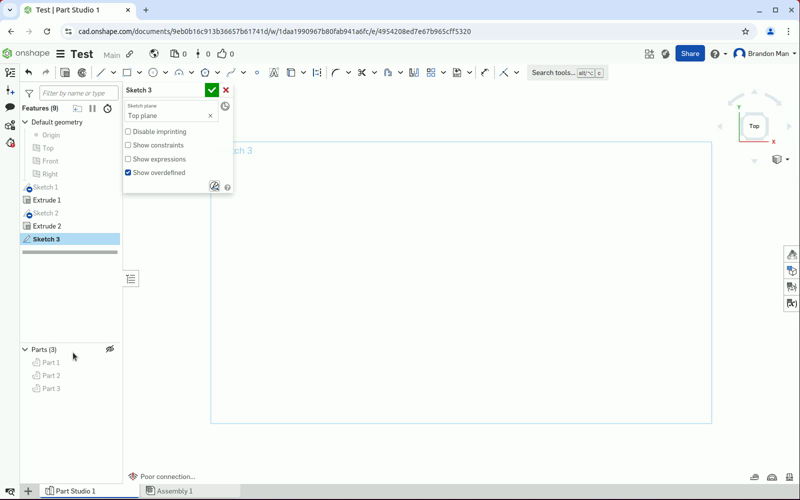
key(c)
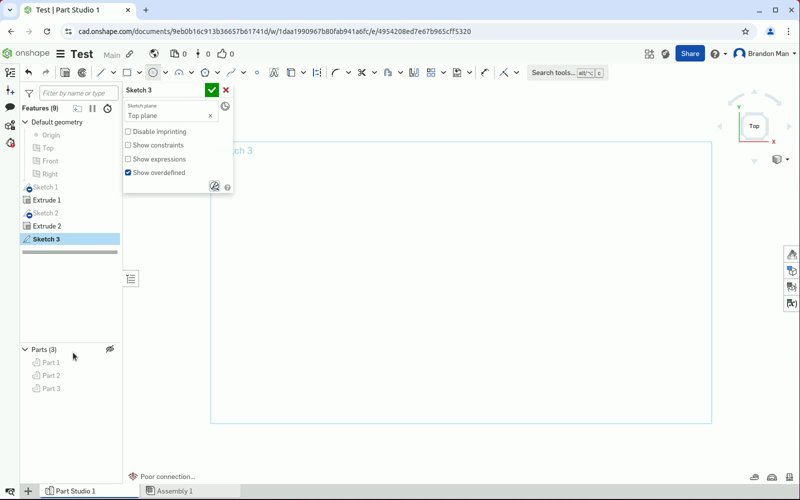
key_down(shift)
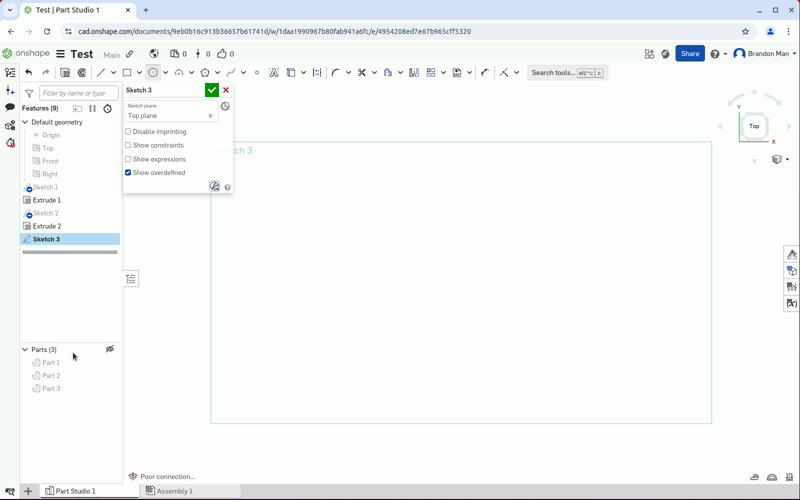
mouse_move(461, 282)
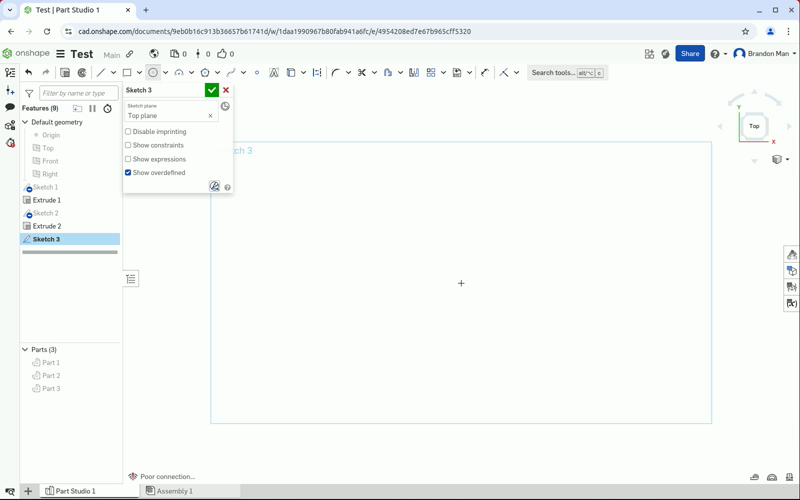
click(461, 282)
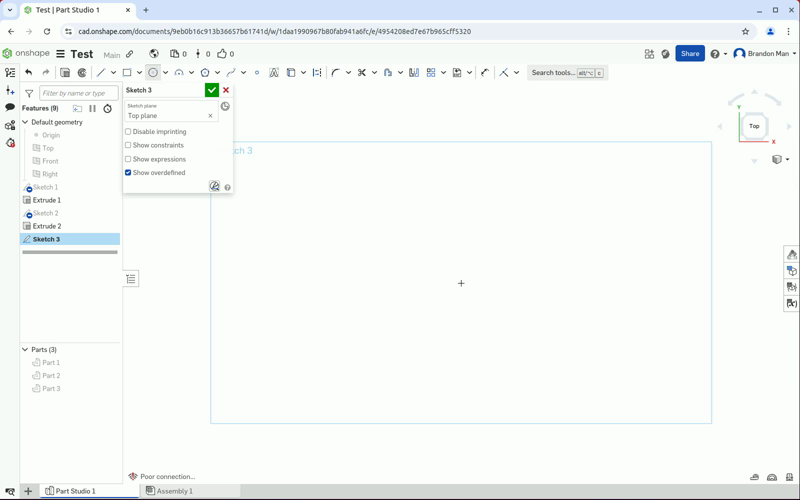
key_up(shift)
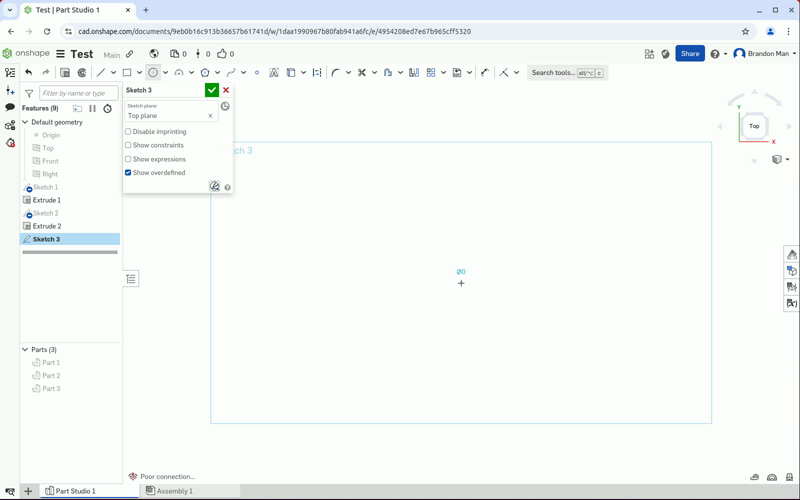
mouse_move(504, 282)
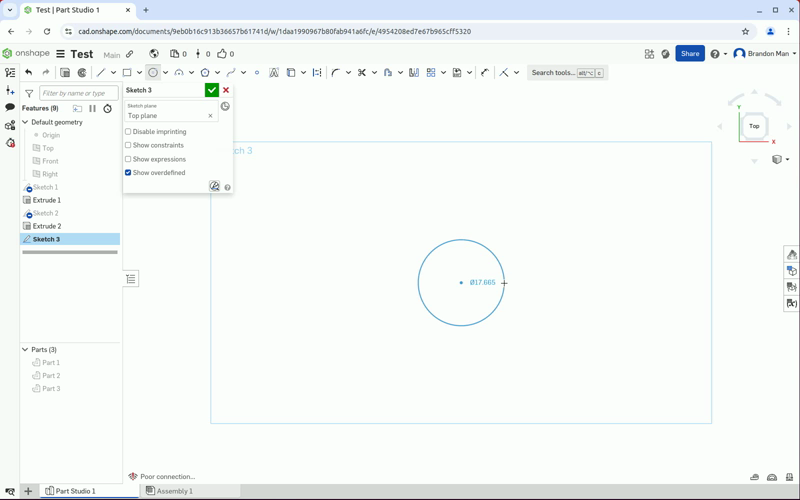
click(504, 282)
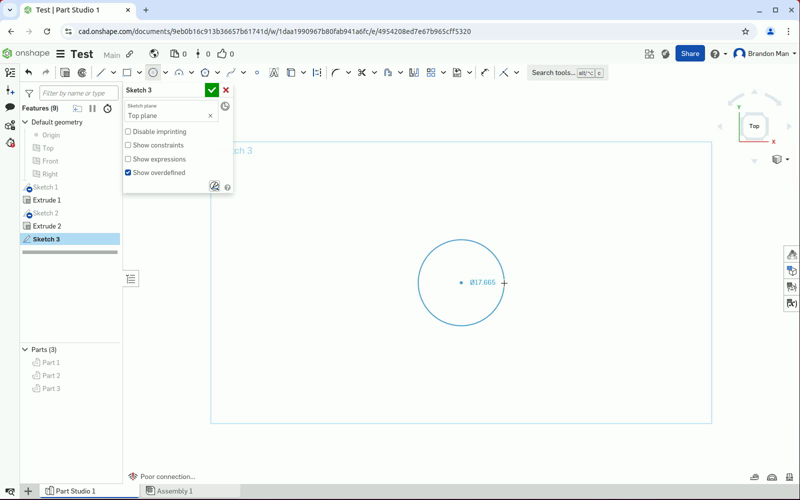
key(esc)
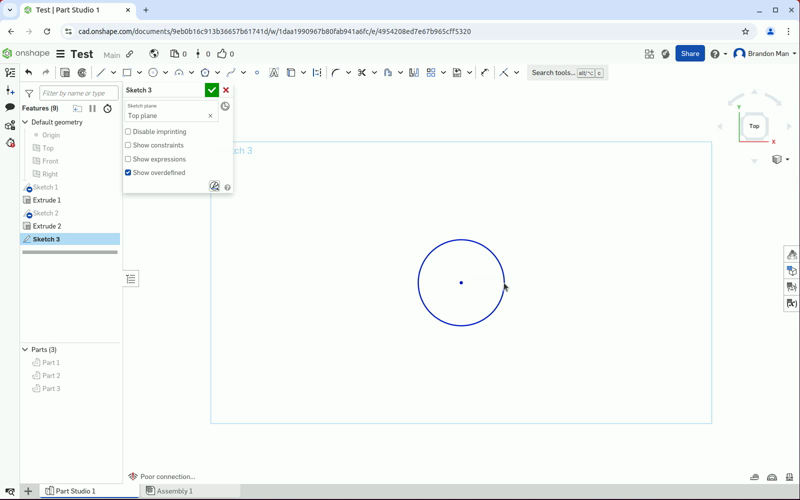
key(c)
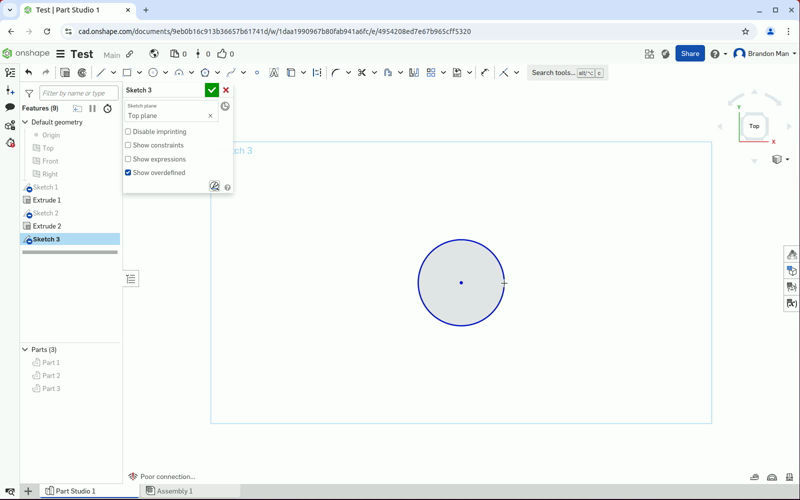
key_down(shift)
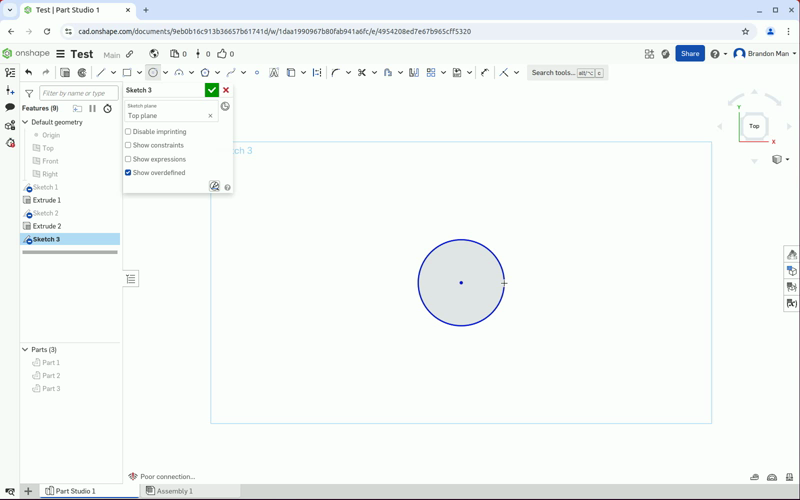
mouse_move(461, 282)
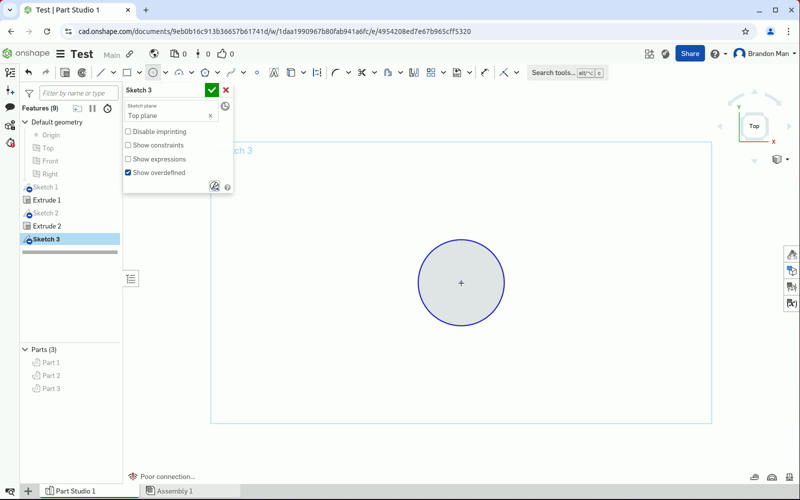
click(461, 282)
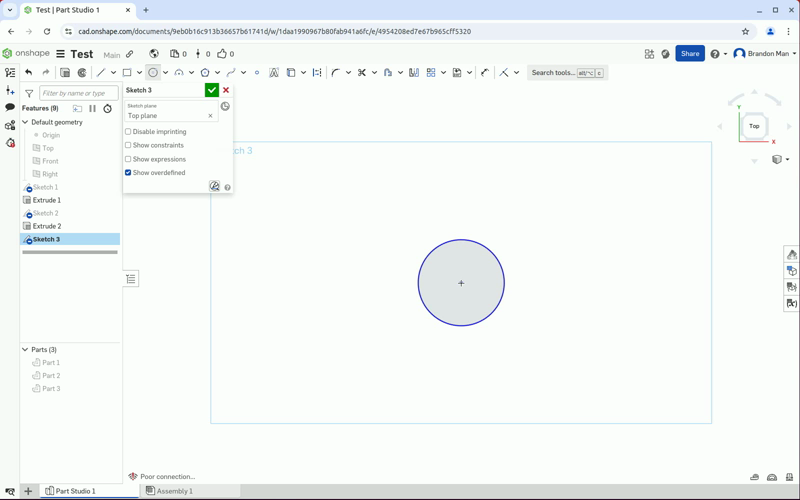
key_up(shift)
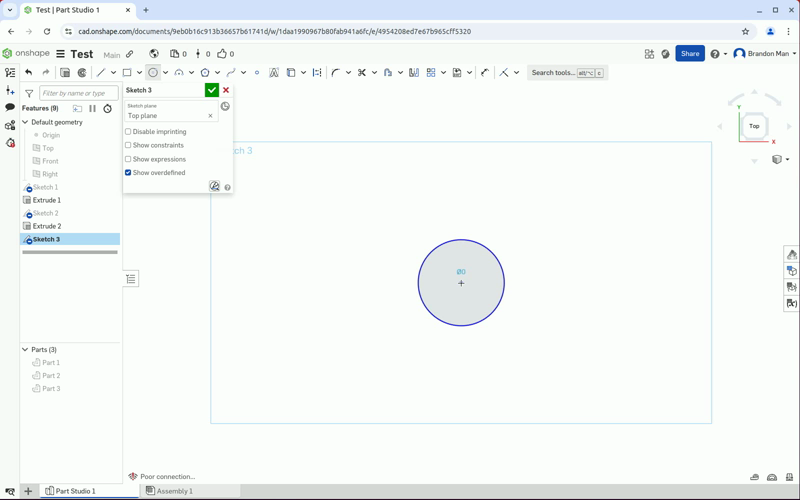
mouse_move(499, 282)
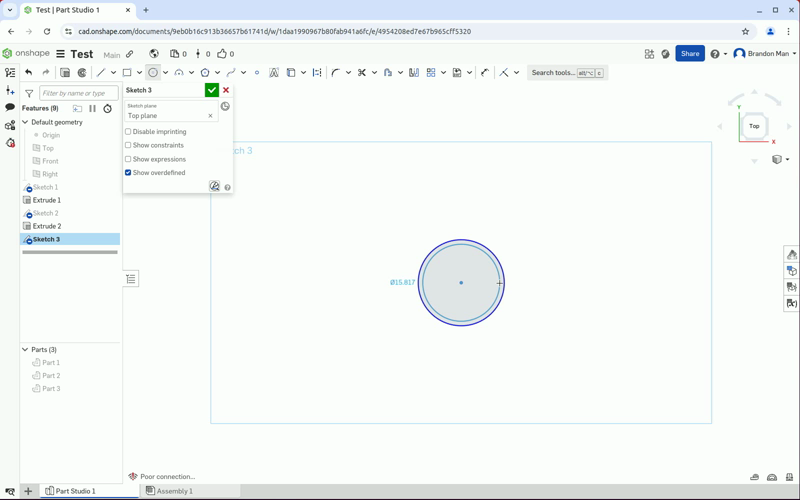
click(499, 282)
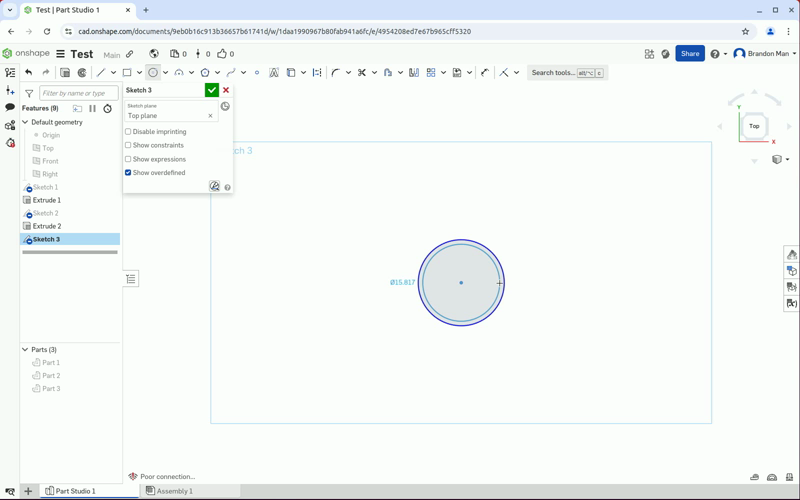
key(esc)
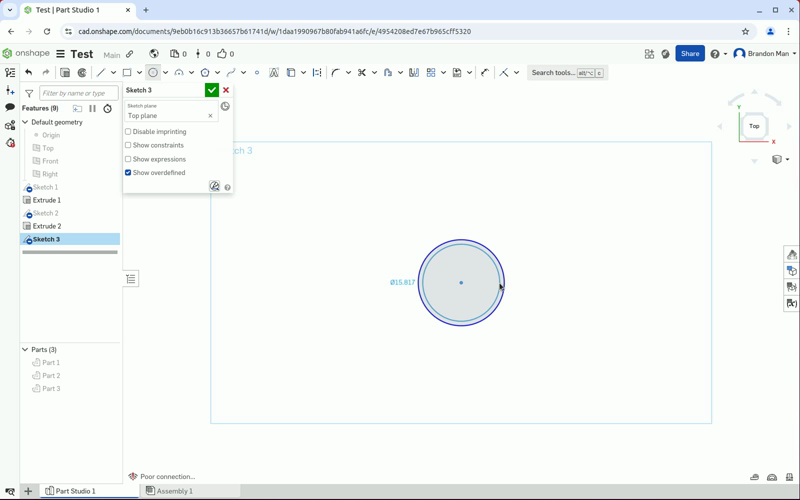
mouse_move(494, 304)
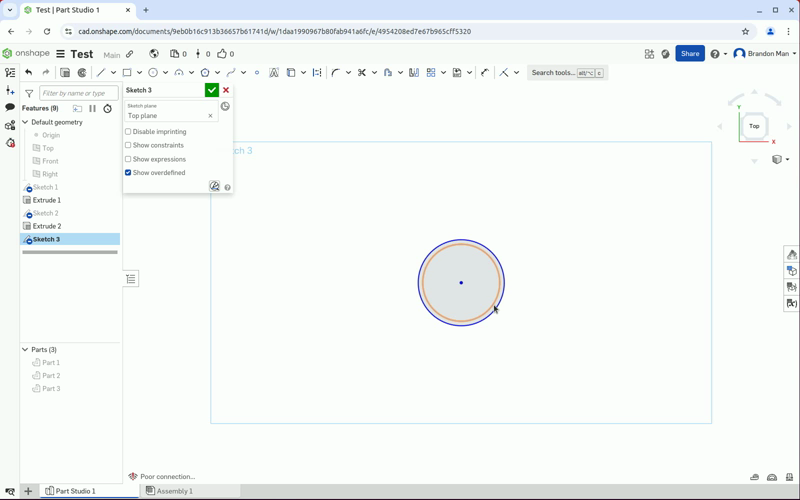
scroll(6)
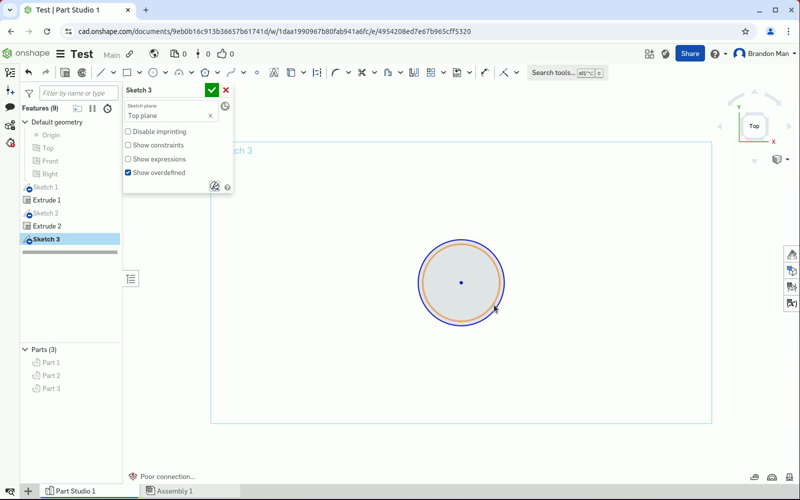
scroll(6)
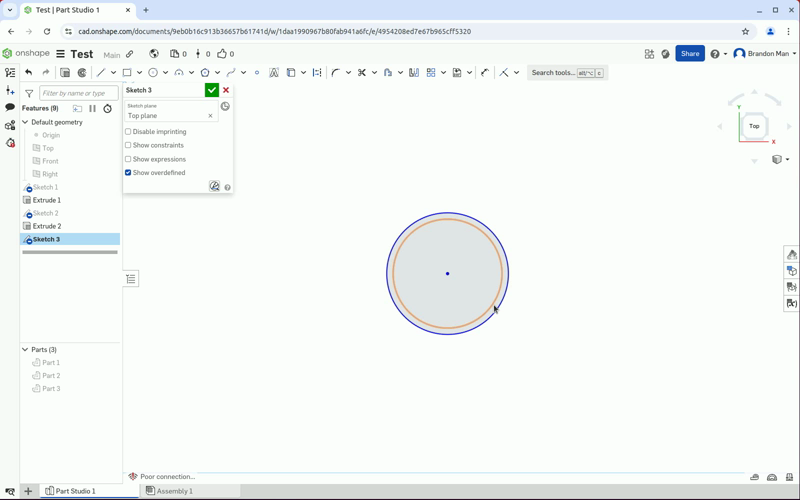
scroll(6)
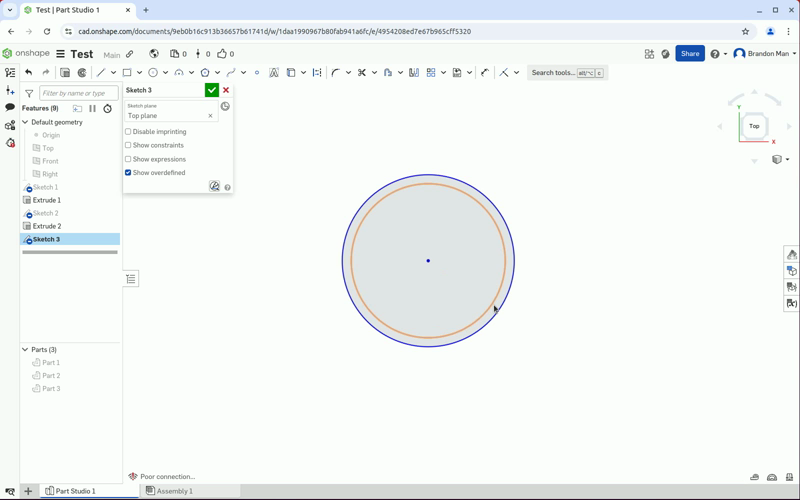
scroll(6)
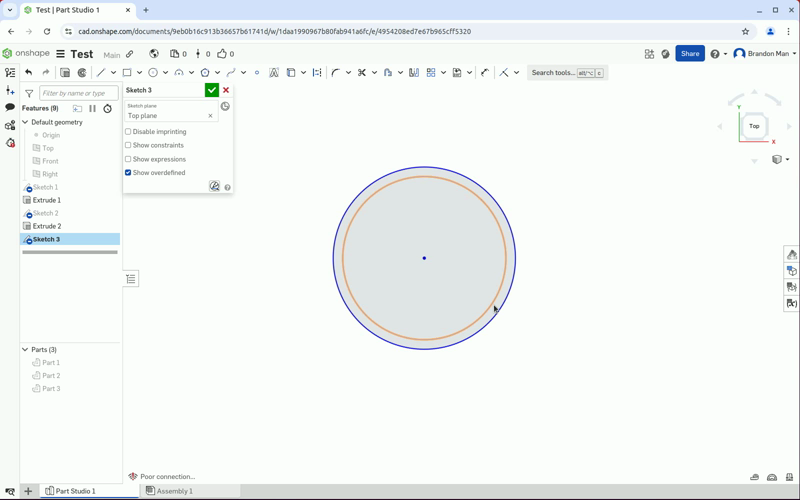
scroll(6)
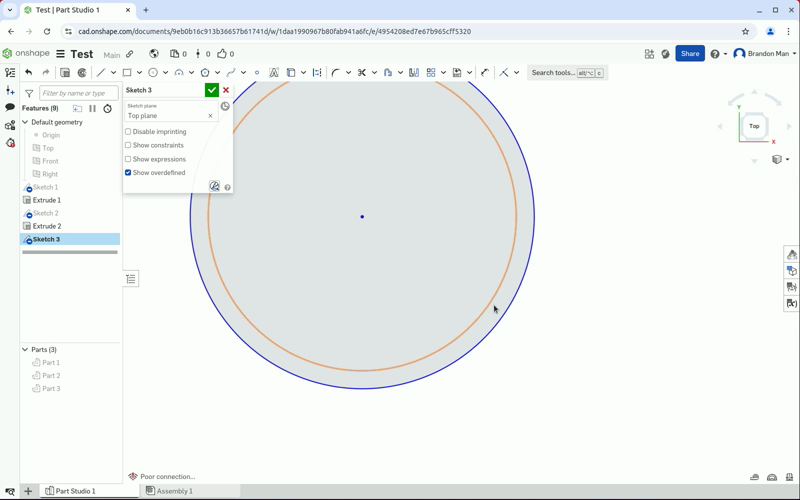
scroll(6)
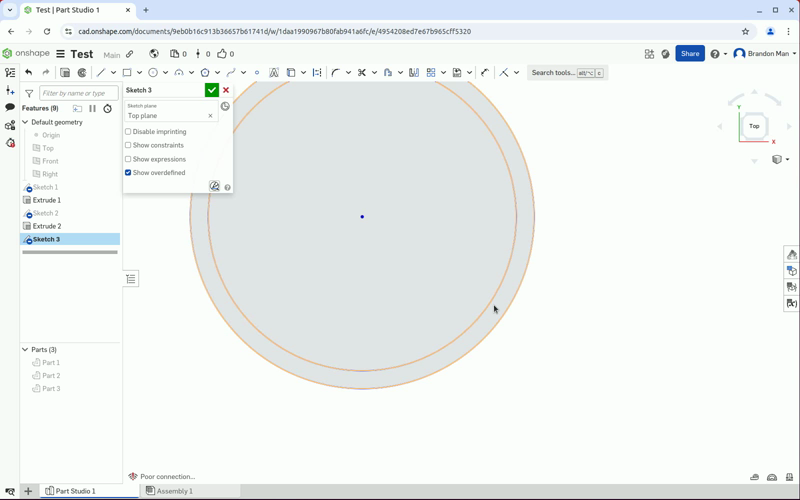
scroll(6)
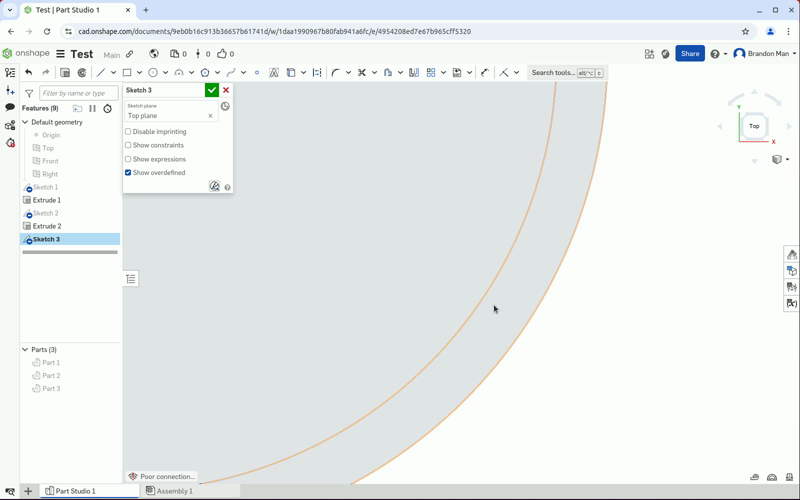
click(494, 304)
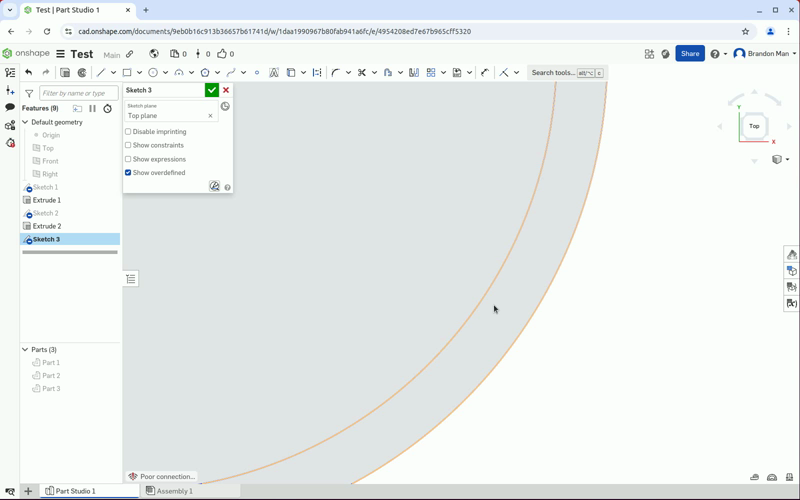
scroll(-6)
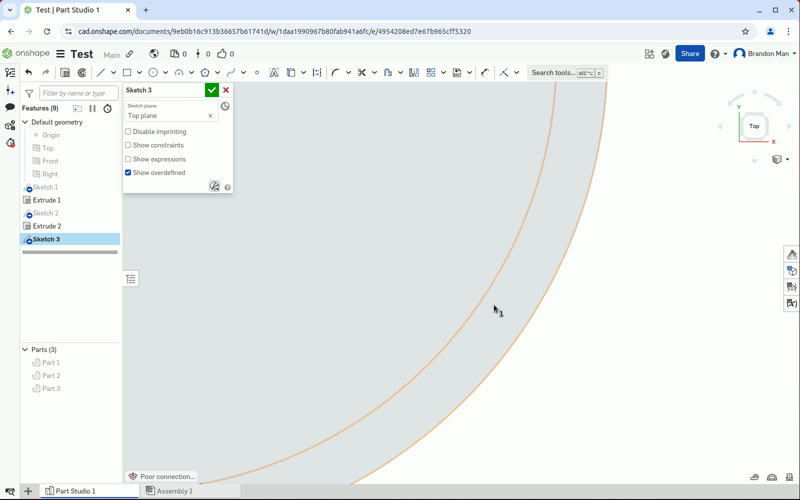
scroll(-6)
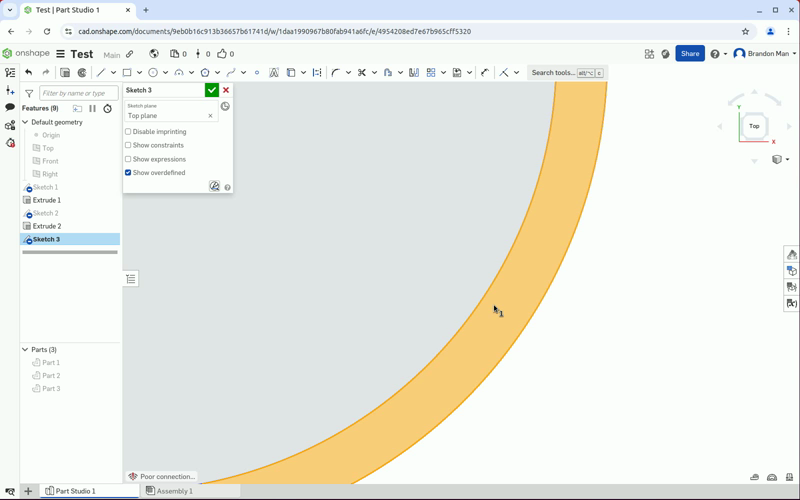
scroll(-6)
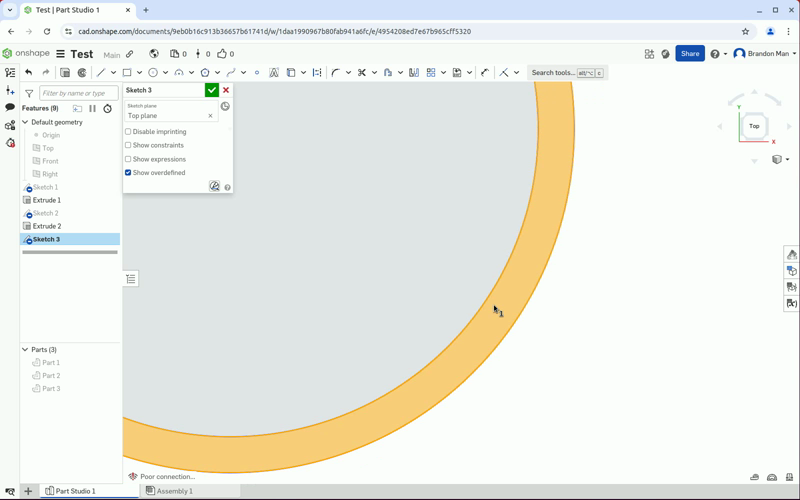
scroll(-6)
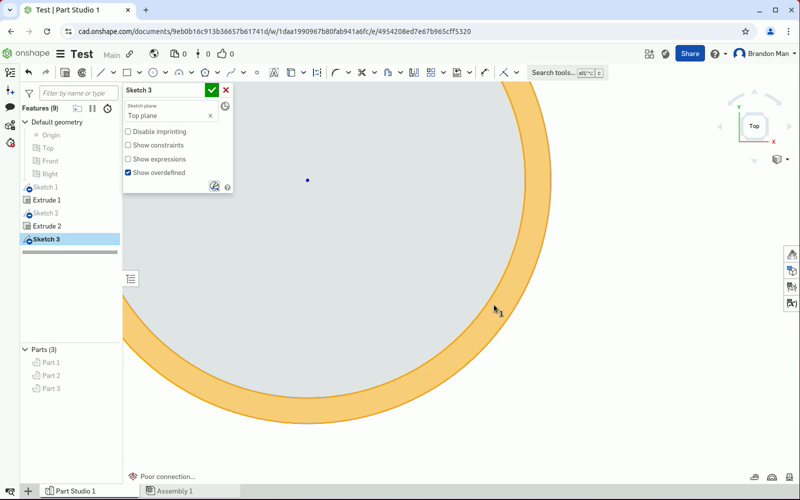
scroll(-6)
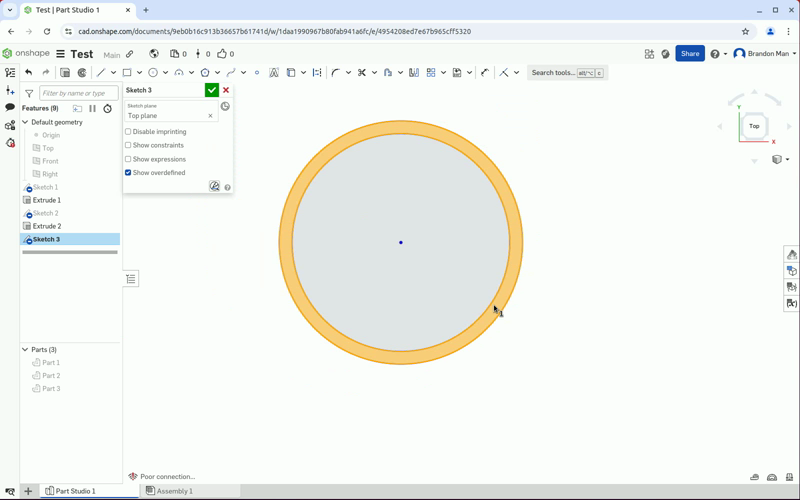
scroll(-6)
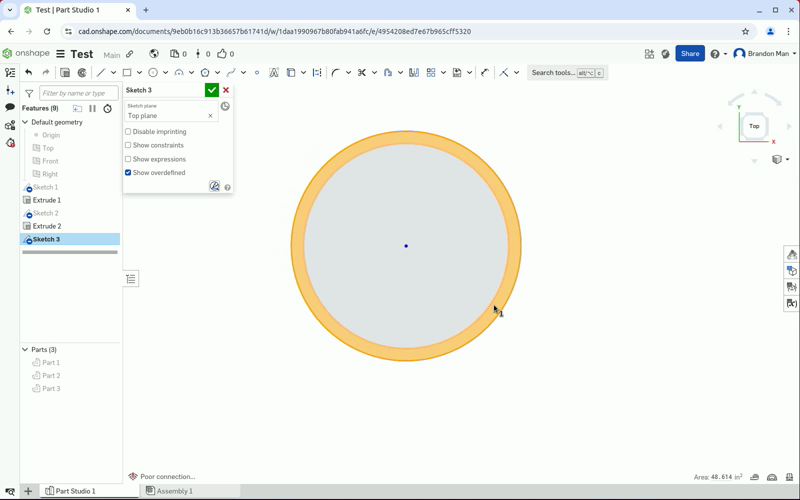
scroll(-6)
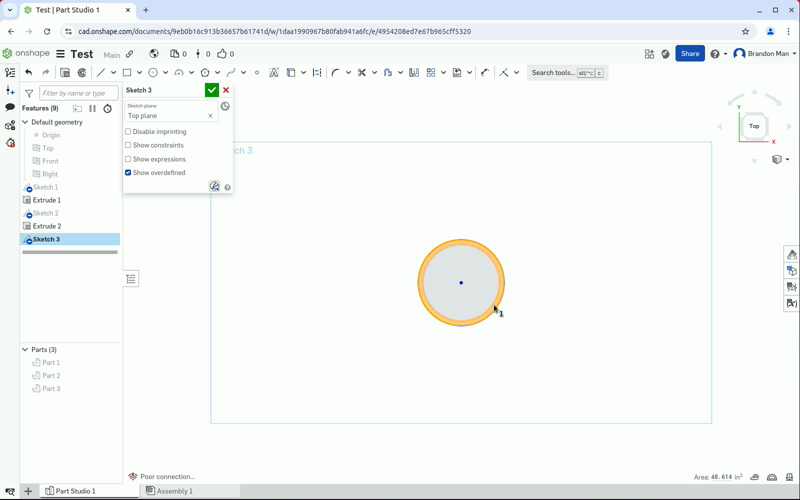
mouse_move(73, 352)
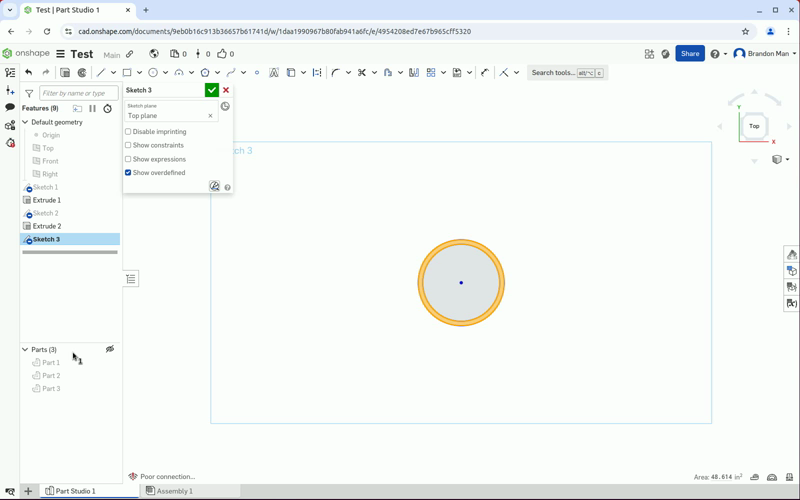
key(shift+y)
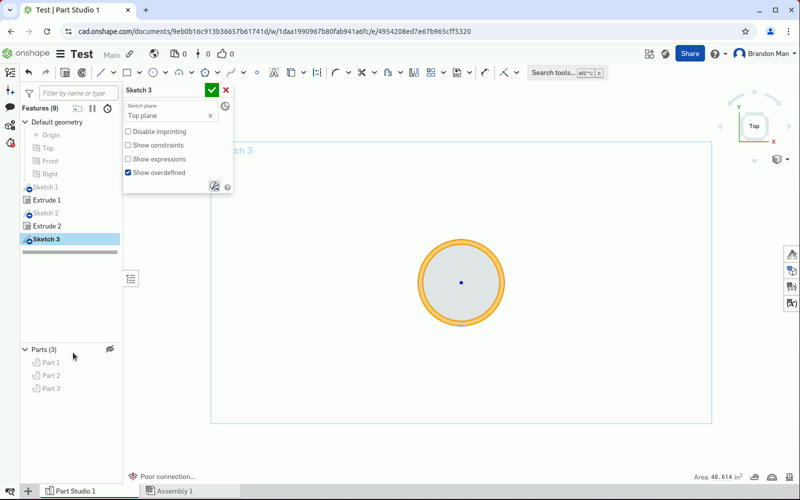
key(shift+e)
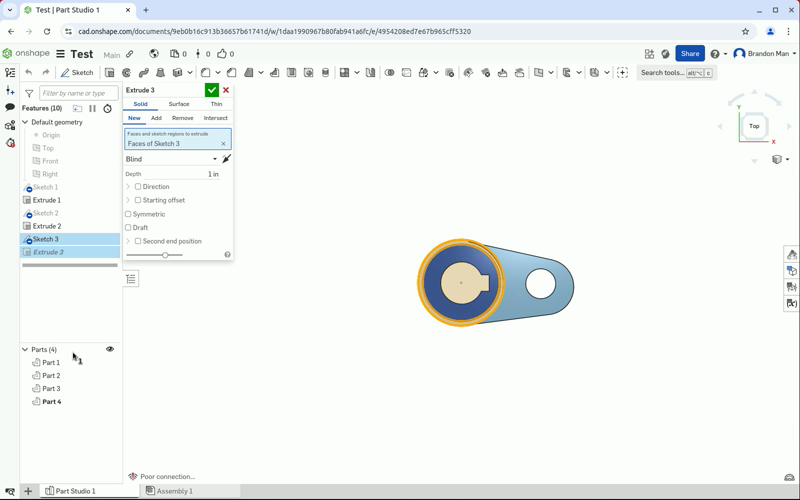
mouse_move(143, 106)
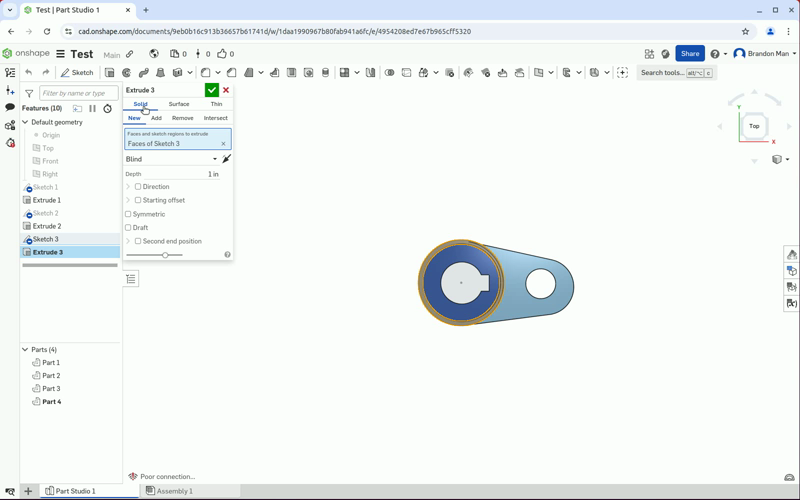
click(143, 106)
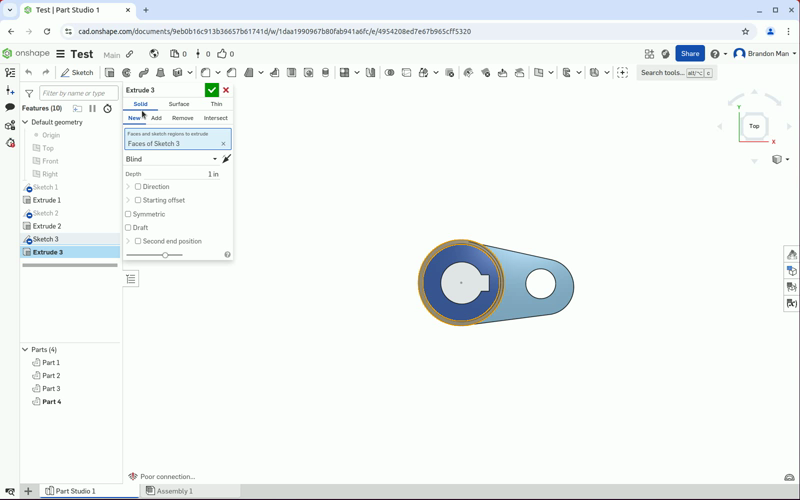
mouse_move(137, 120)
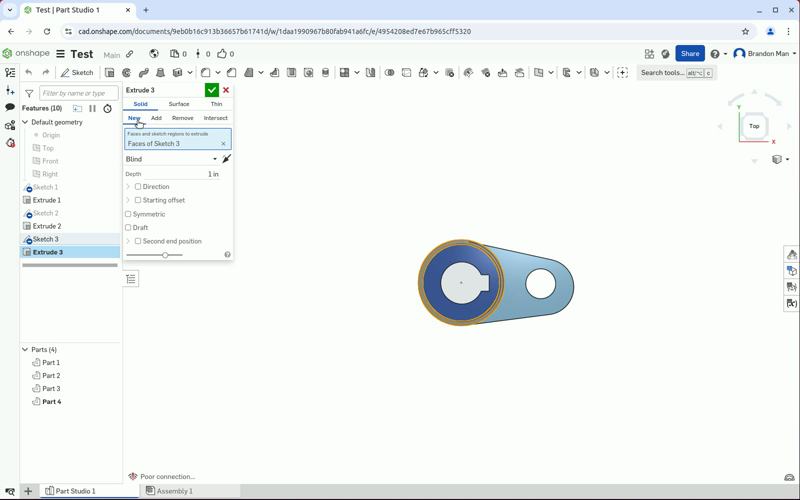
click(137, 120)
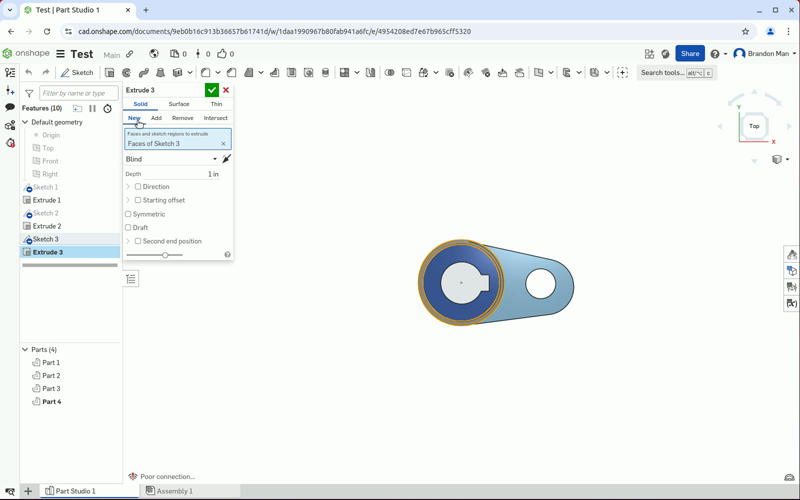
key(tab, 4)
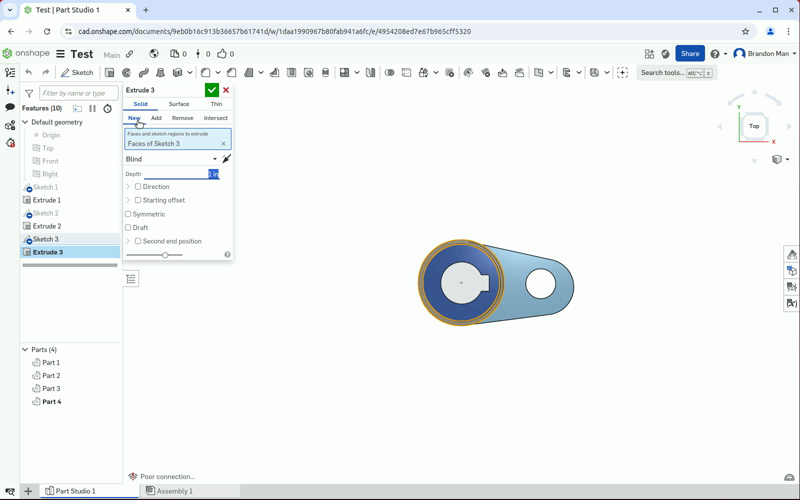
text(12.276)
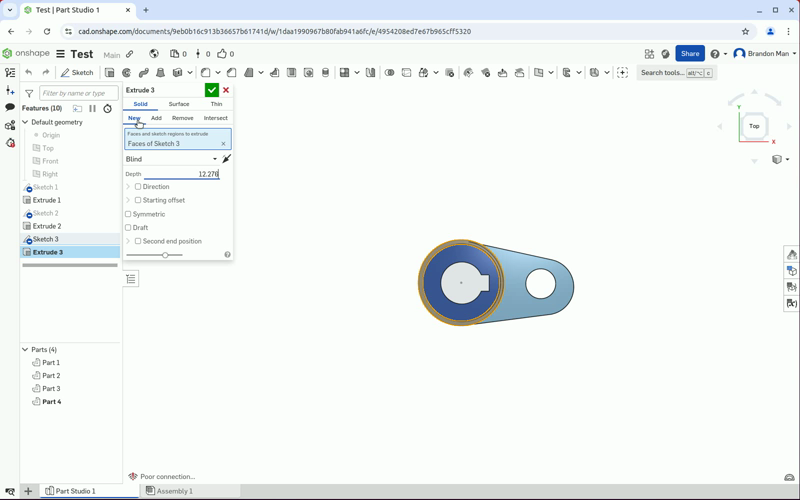
key(enter)
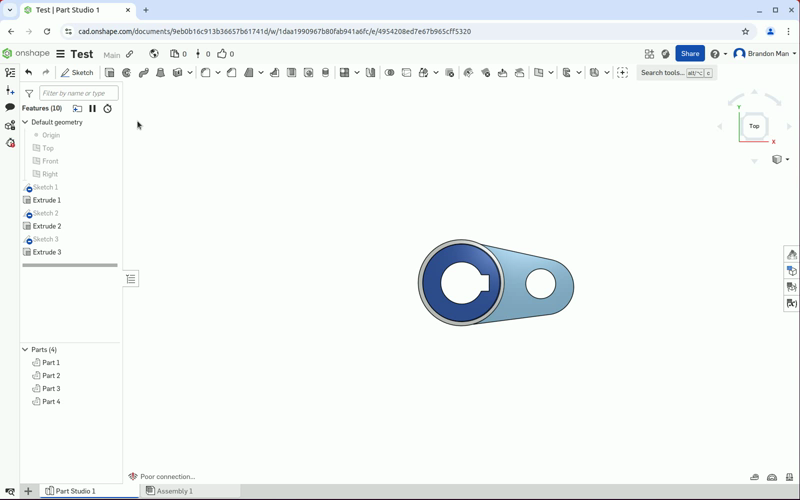
key(shift+h)
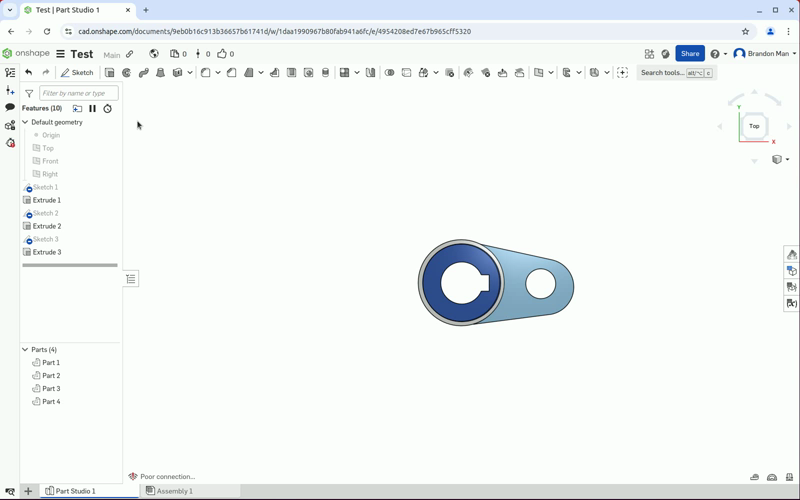
key(shift+h)
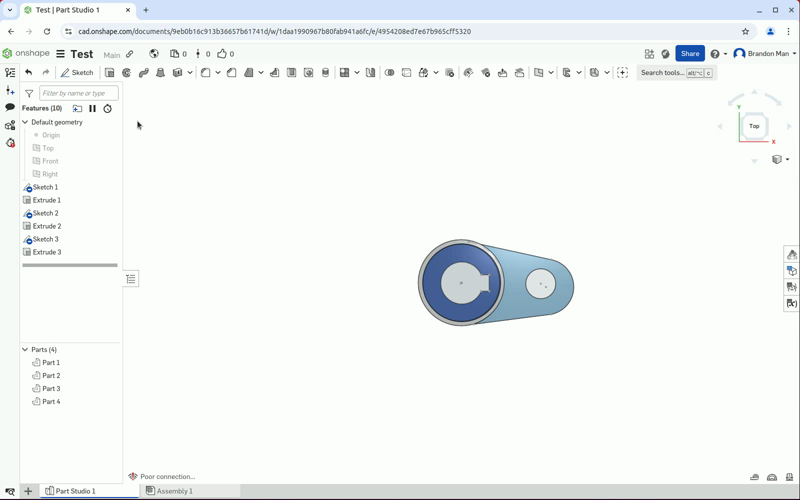
key(shift+7)
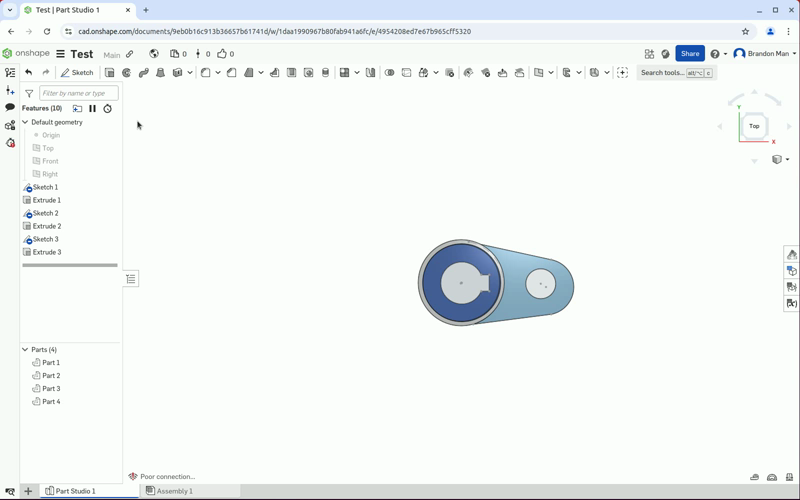
key(up, 3)
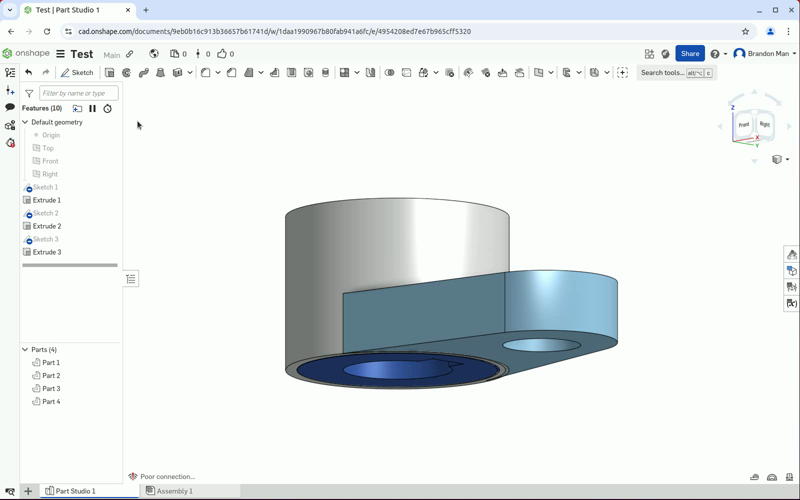
key(left, 3)
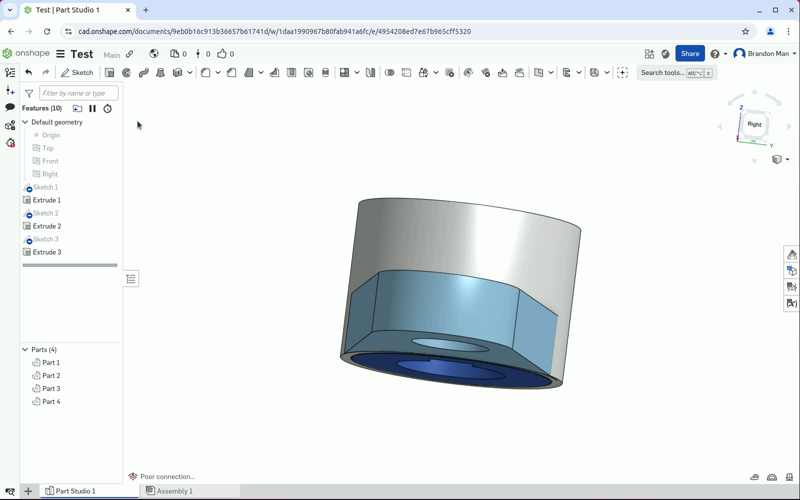
key(right, 3)
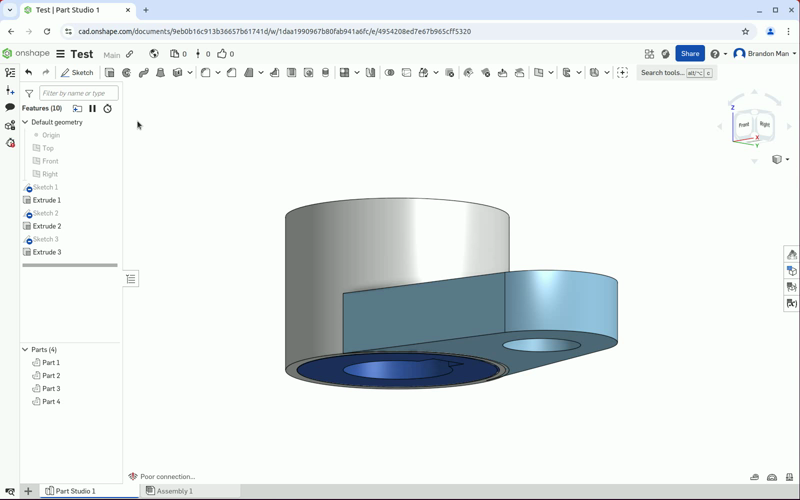
key(down, 3)
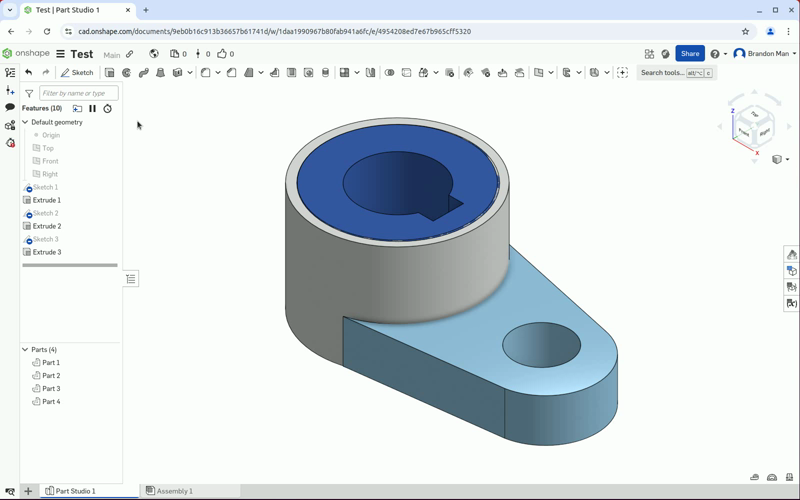
mouse_move(73, 189)
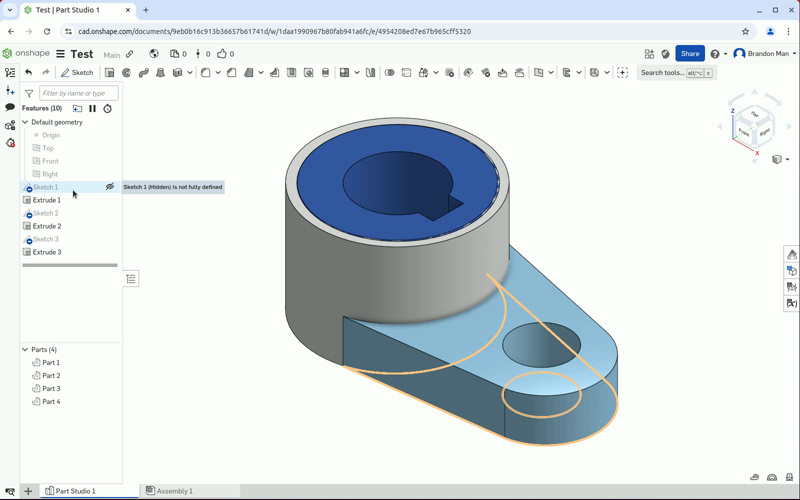
click(73, 189)